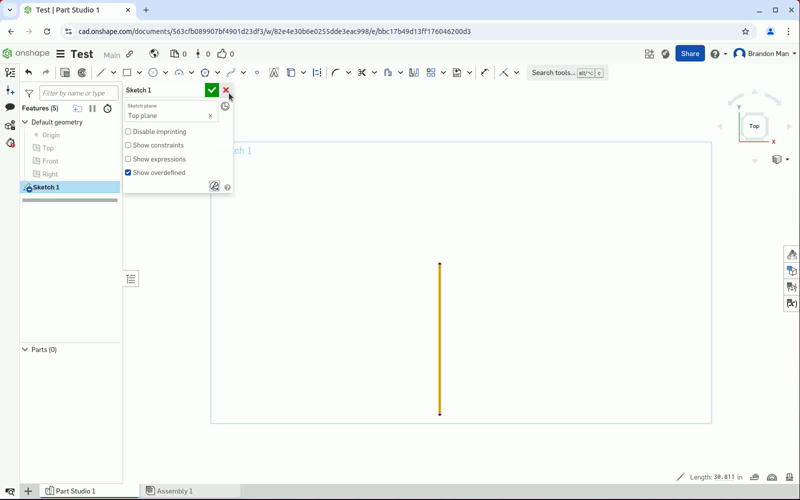
key(shift+h)
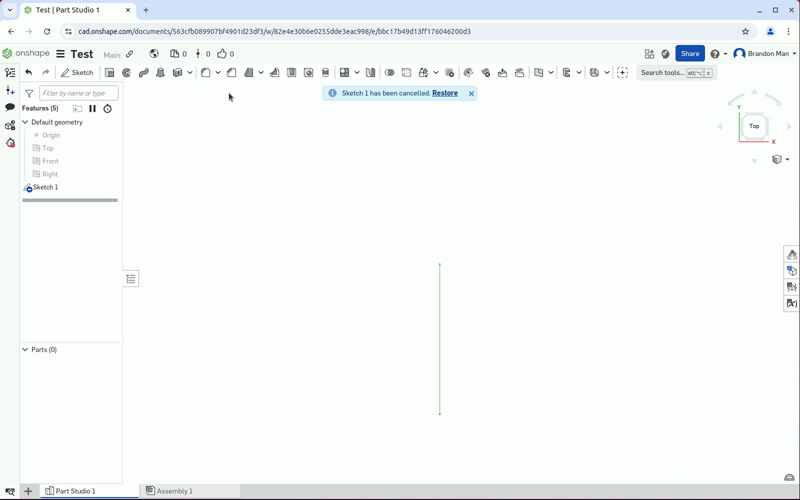
key(shift+s)
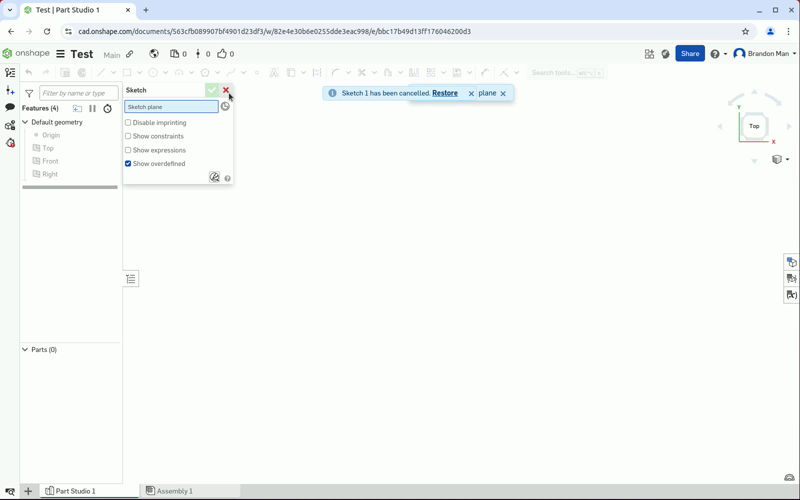
mouse_move(73, 150)
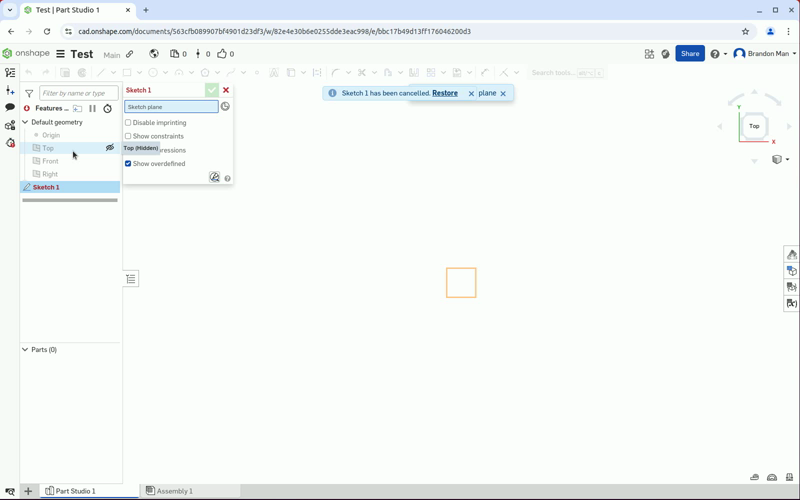
click(73, 150)
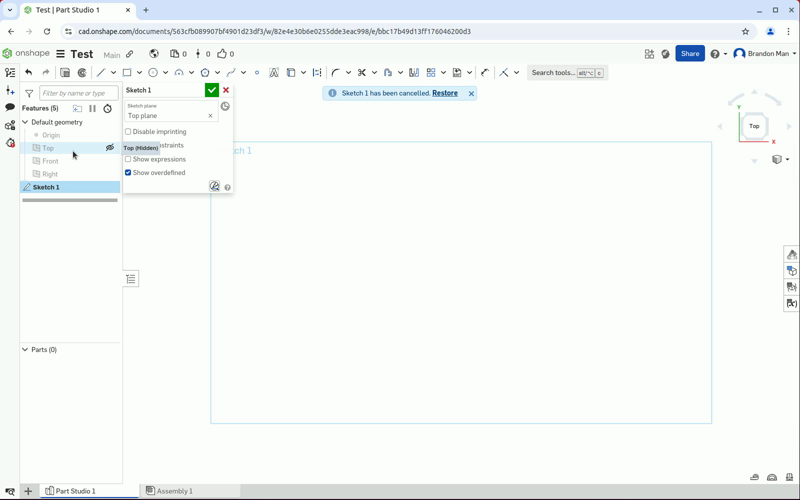
mouse_move(73, 352)
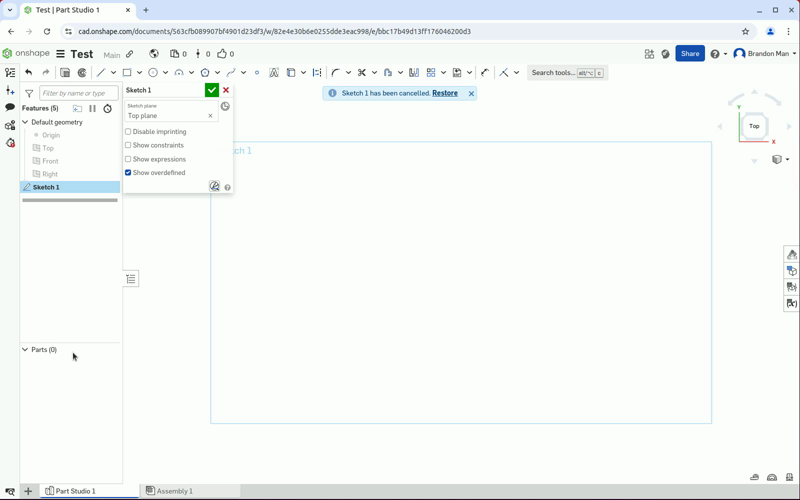
key(y)
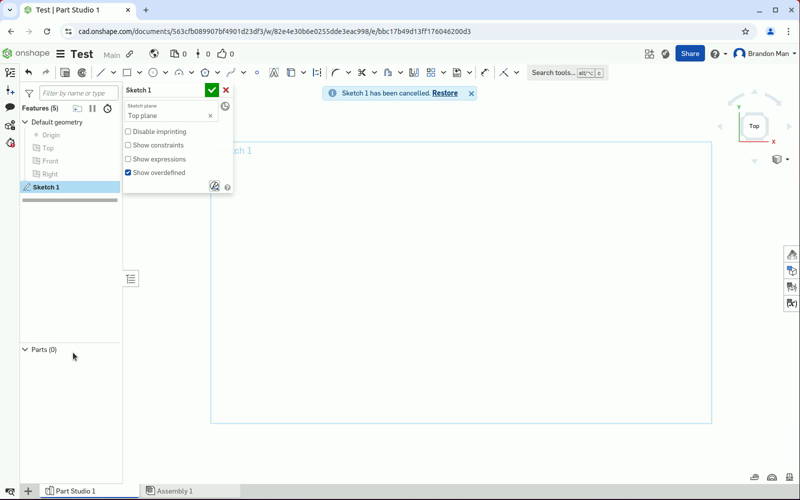
key(l)
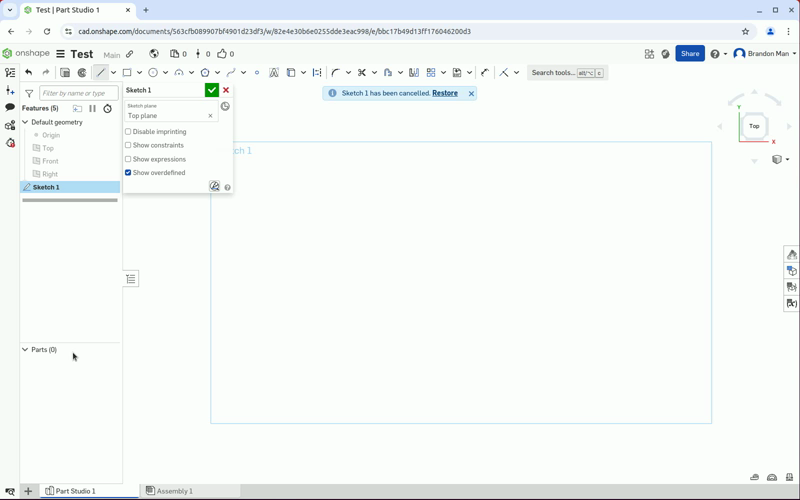
key_down(shift)
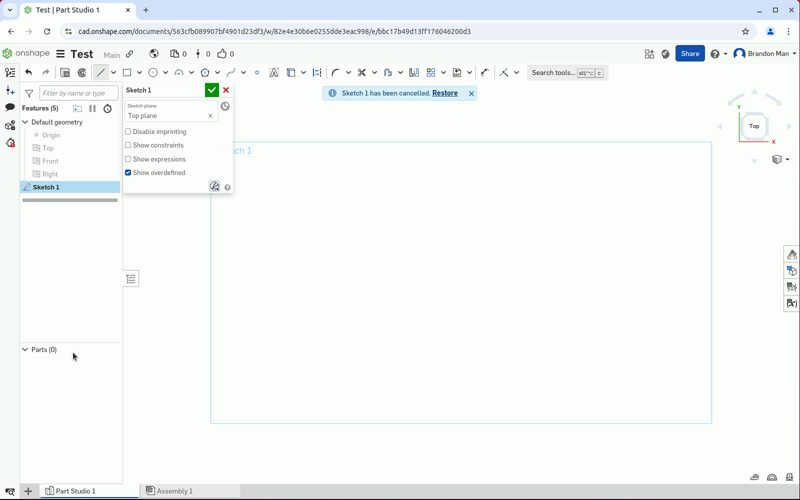
mouse_move(424, 261)
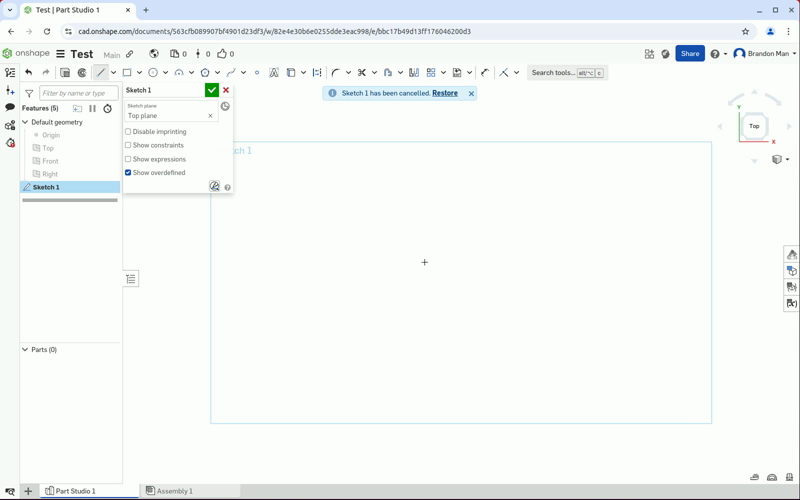
click(424, 261)
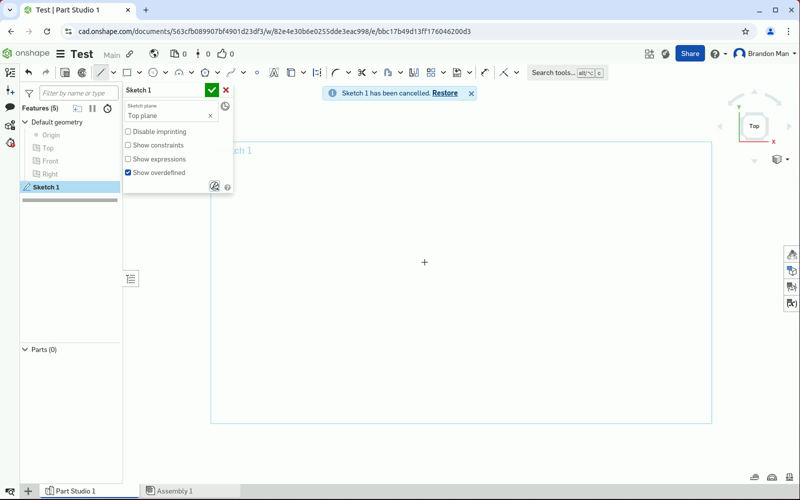
key_up(shift)
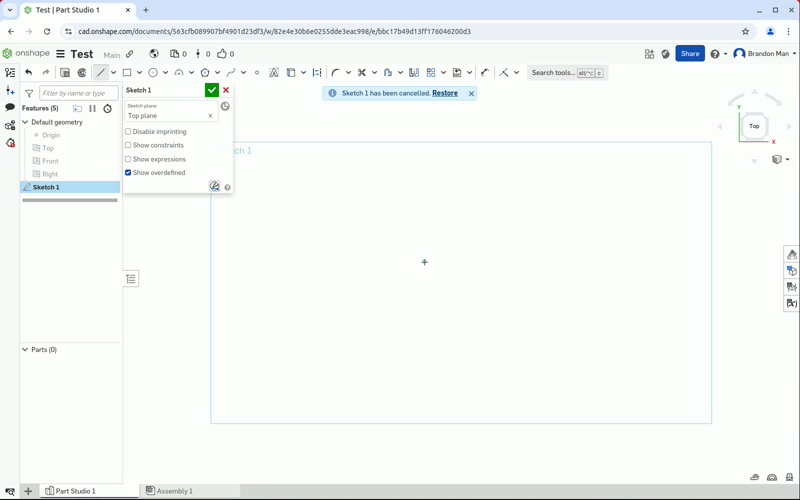
key_down(shift)
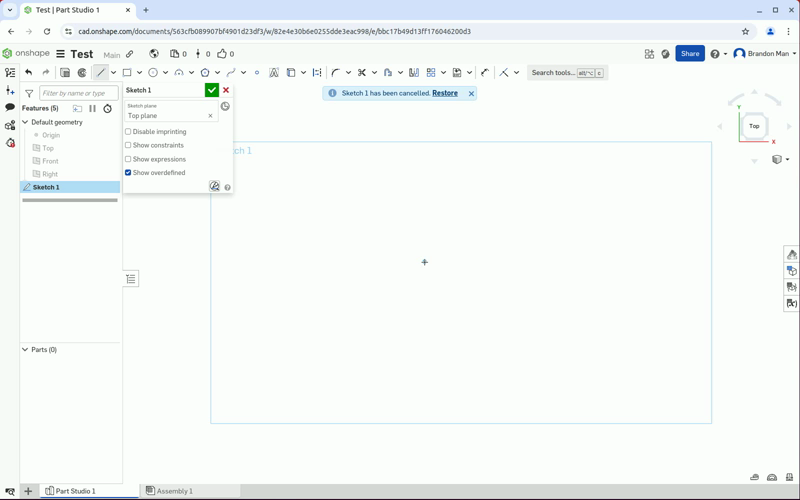
mouse_move(454, 261)
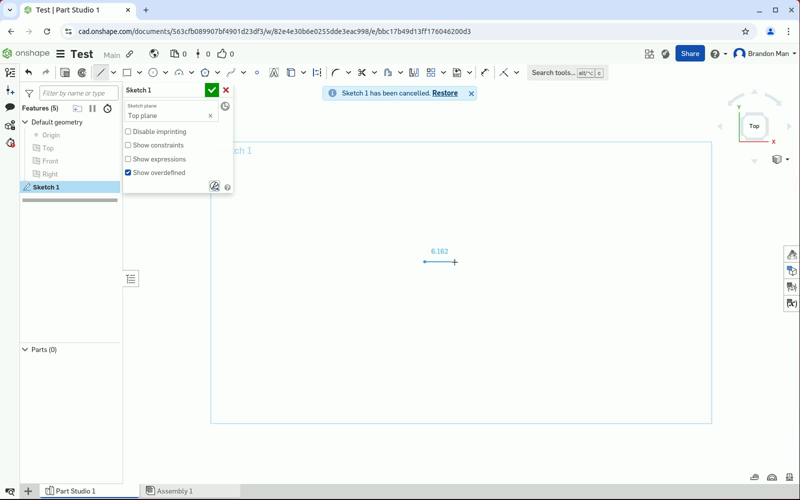
mouse_move(434, 267)
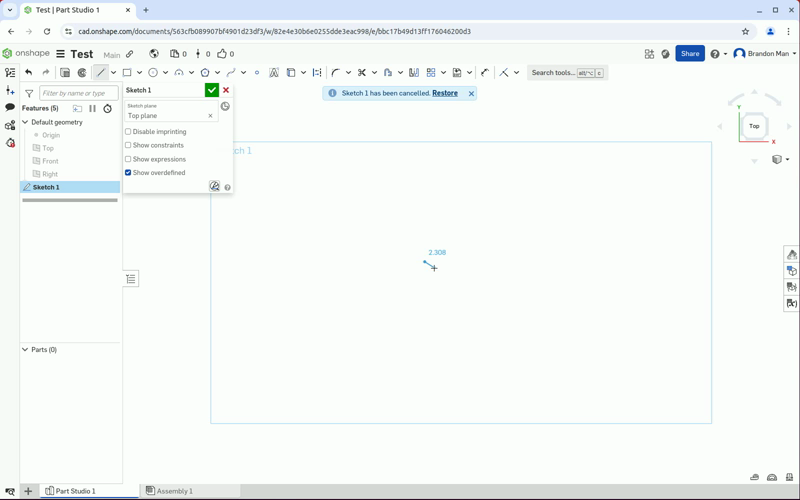
click(434, 267)
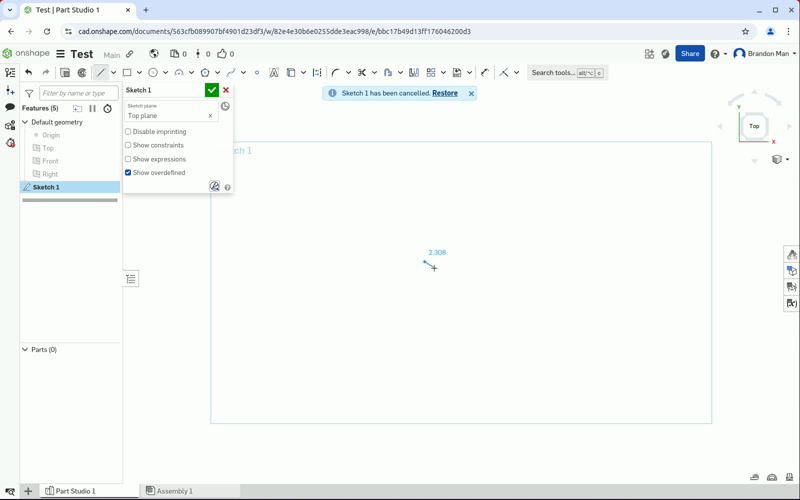
key_up(shift)
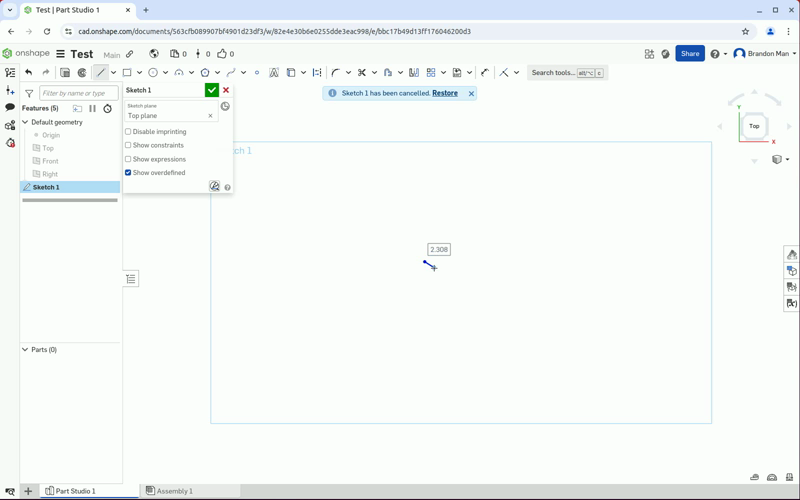
key(esc)
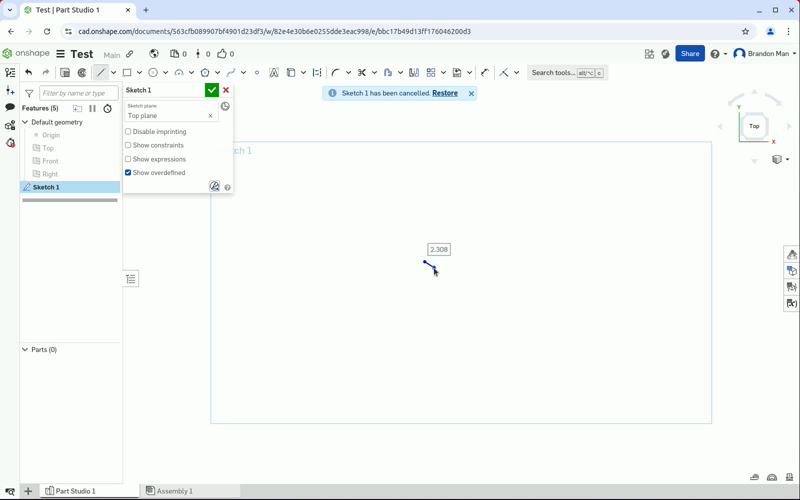
key(a)
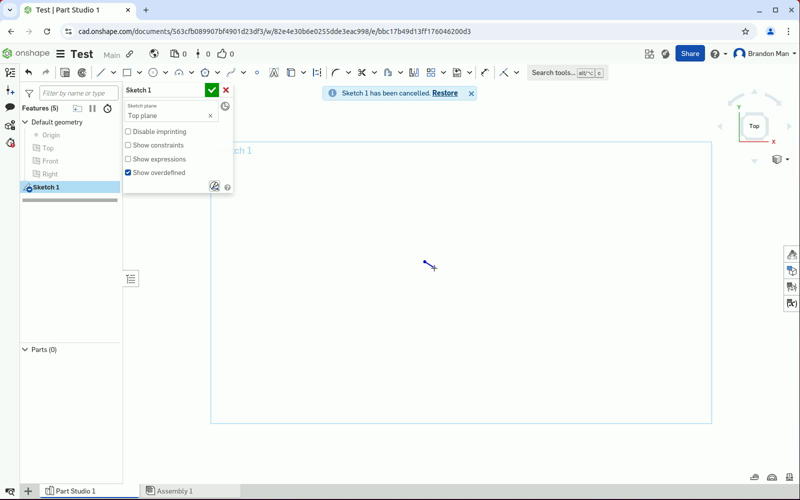
mouse_move(434, 267)
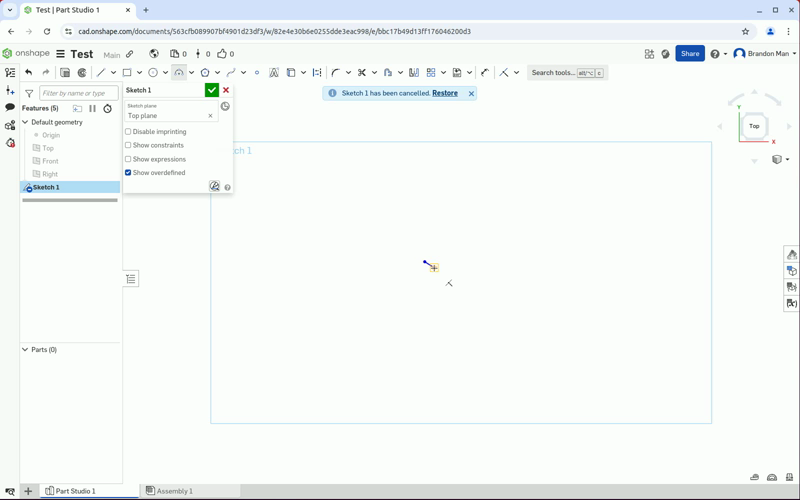
click(434, 267)
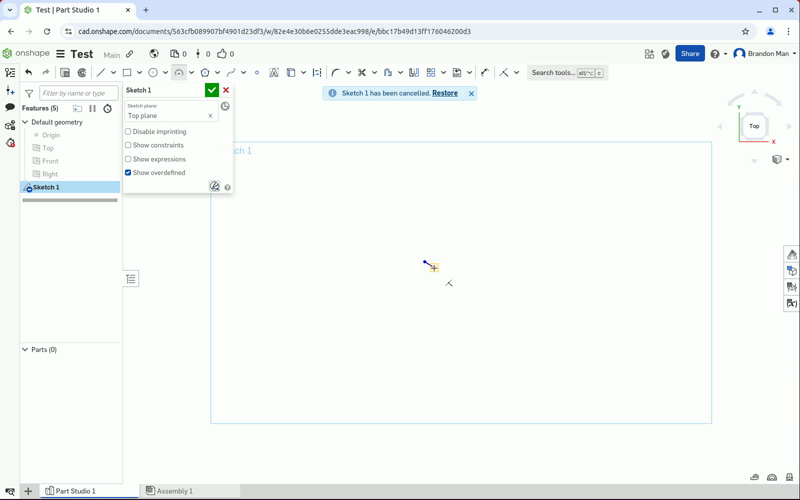
key_down(shift)
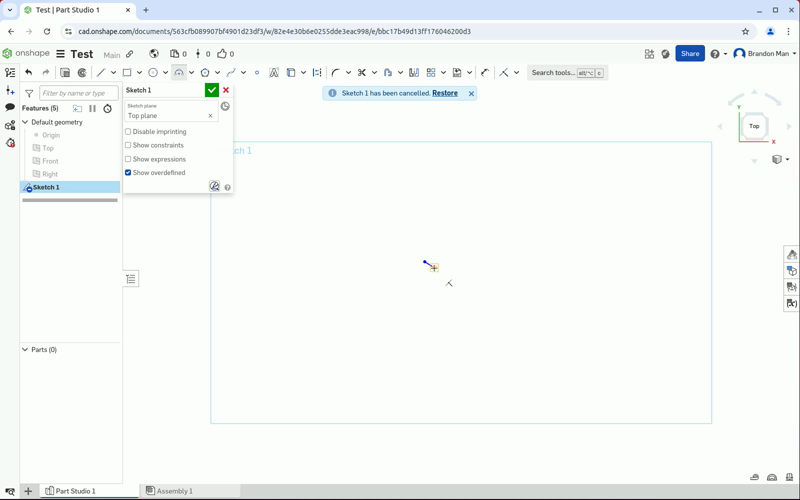
mouse_move(488, 267)
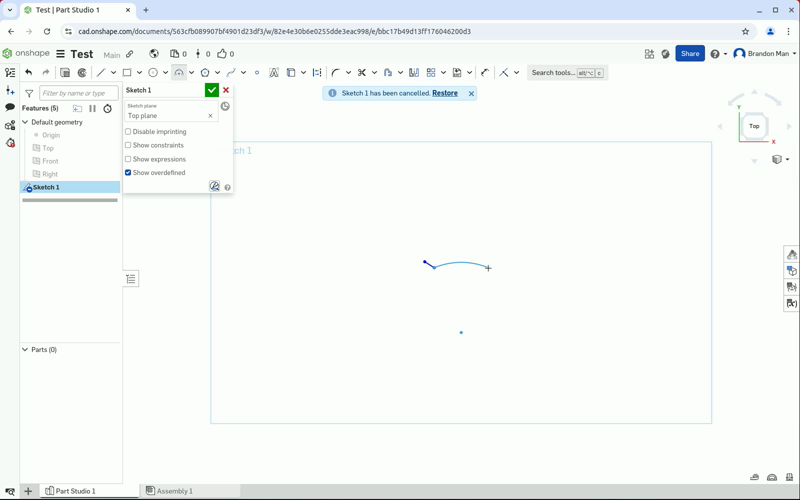
click(488, 267)
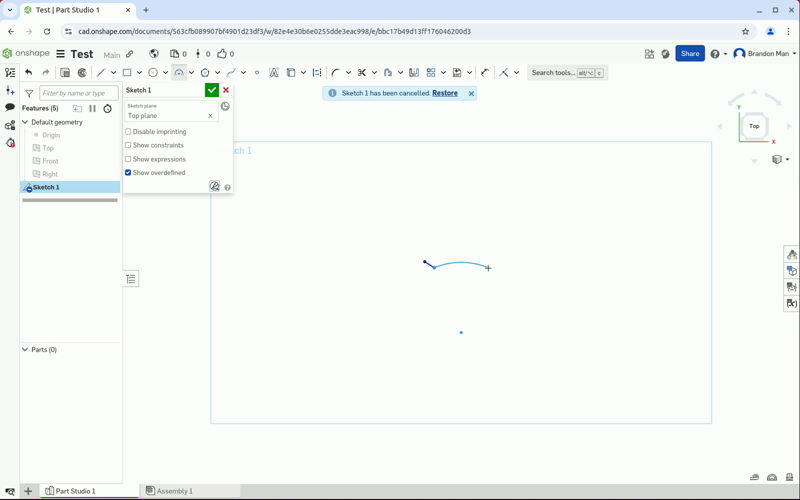
mouse_move(461, 252)
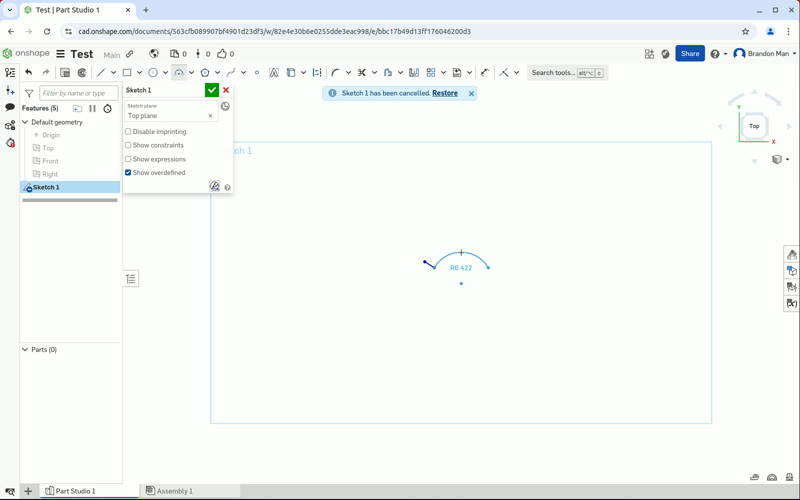
click(461, 252)
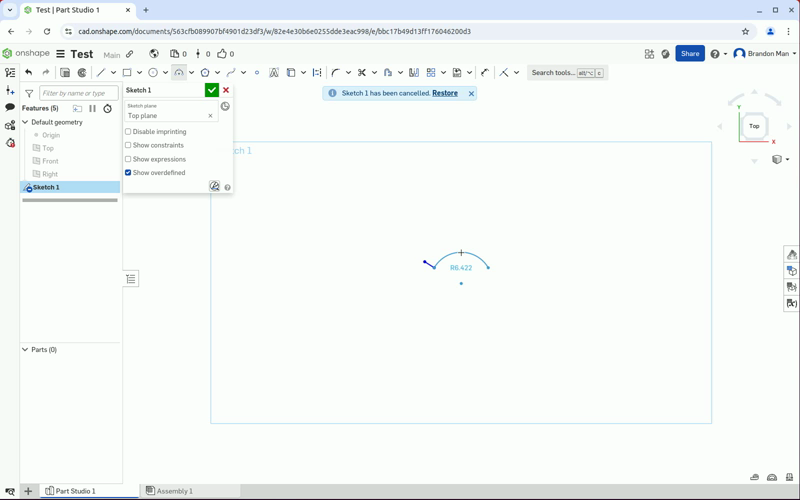
key_up(shift)
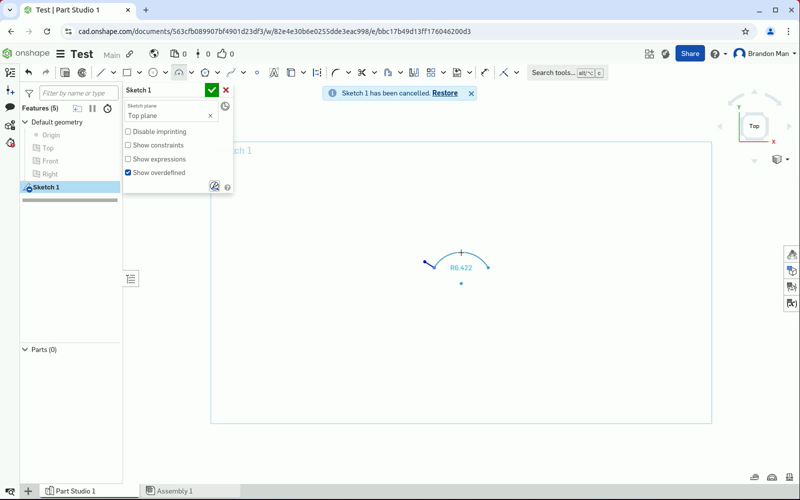
key(esc)
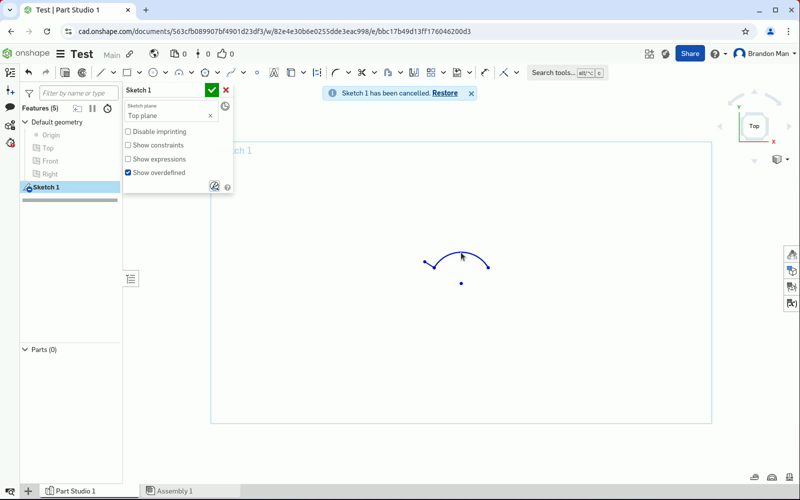
key(l)
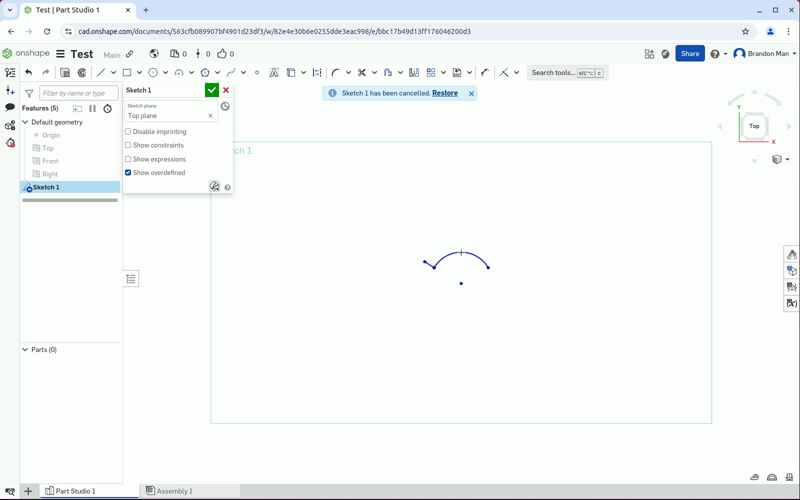
mouse_move(488, 267)
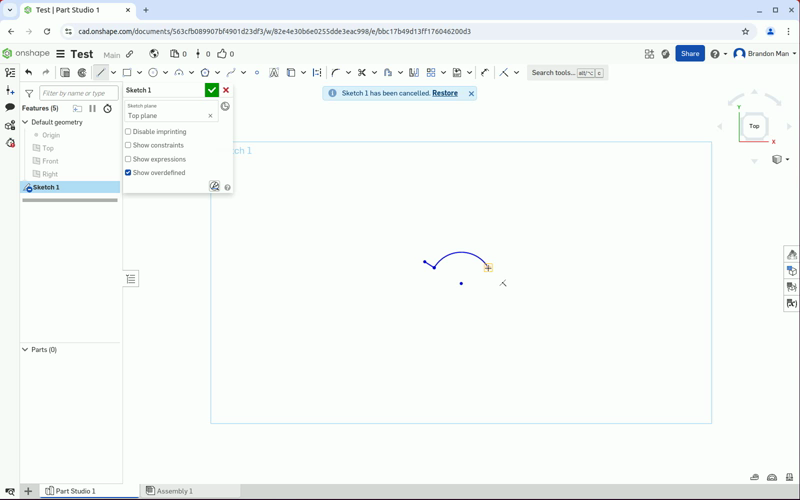
click(488, 267)
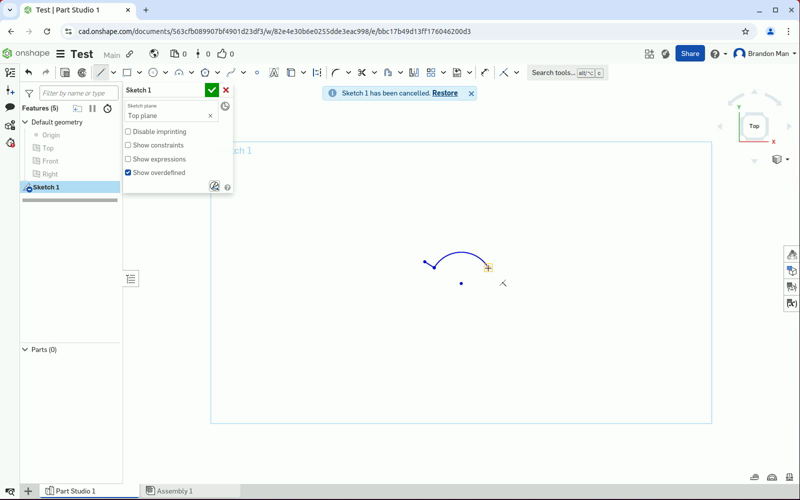
key_down(shift)
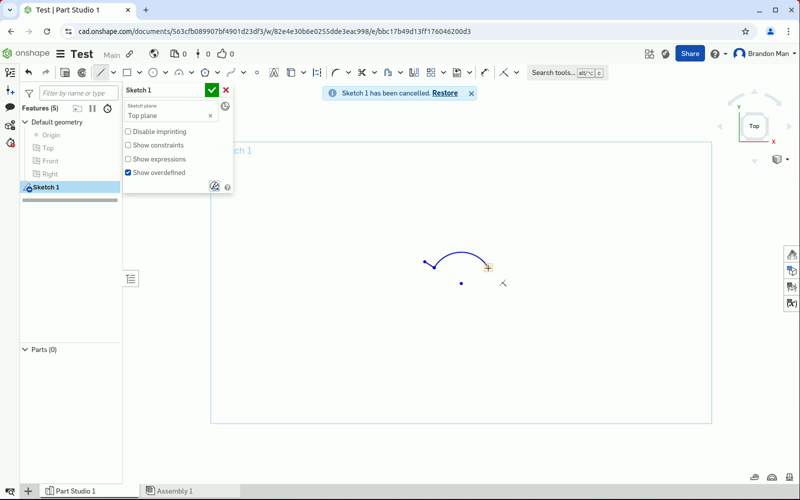
mouse_move(518, 267)
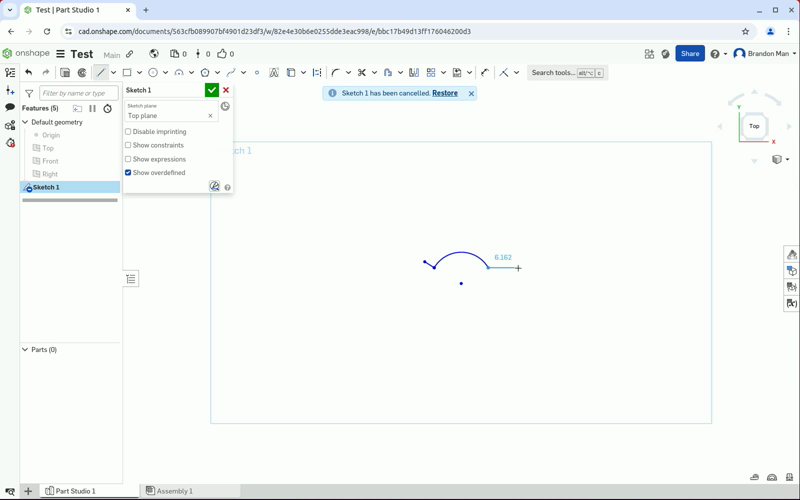
mouse_move(497, 261)
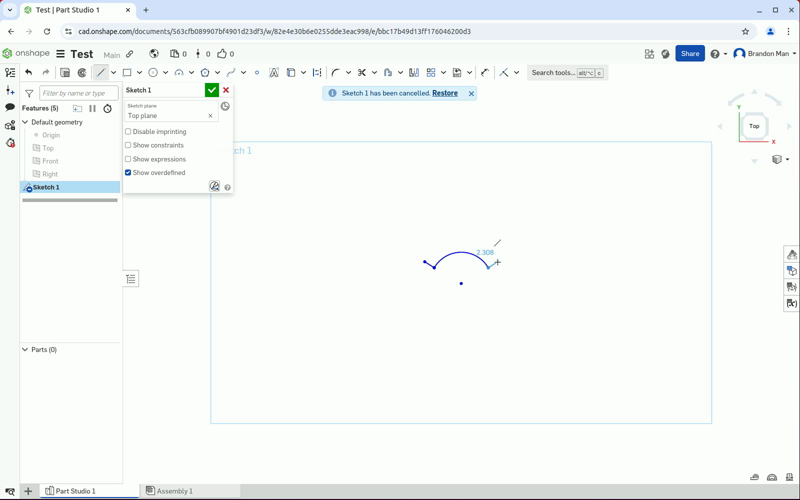
click(497, 261)
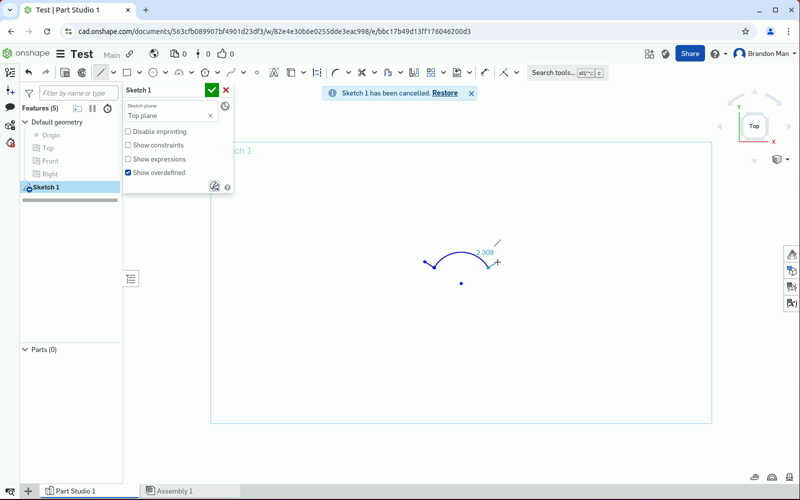
key_up(shift)
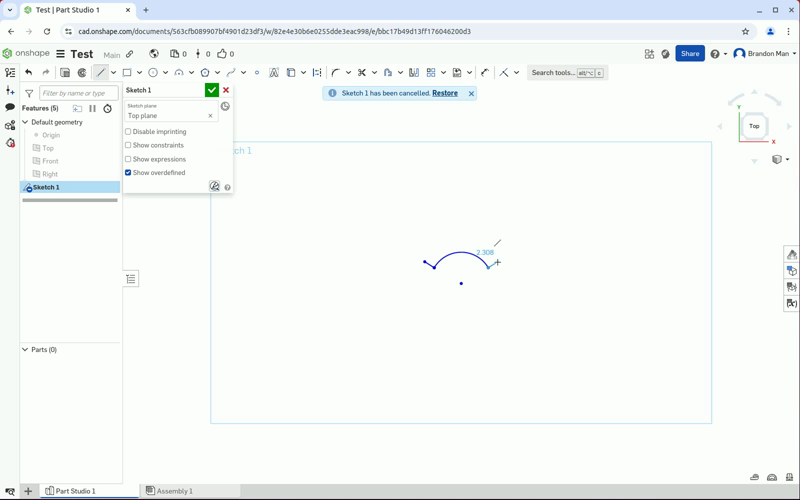
key(esc)
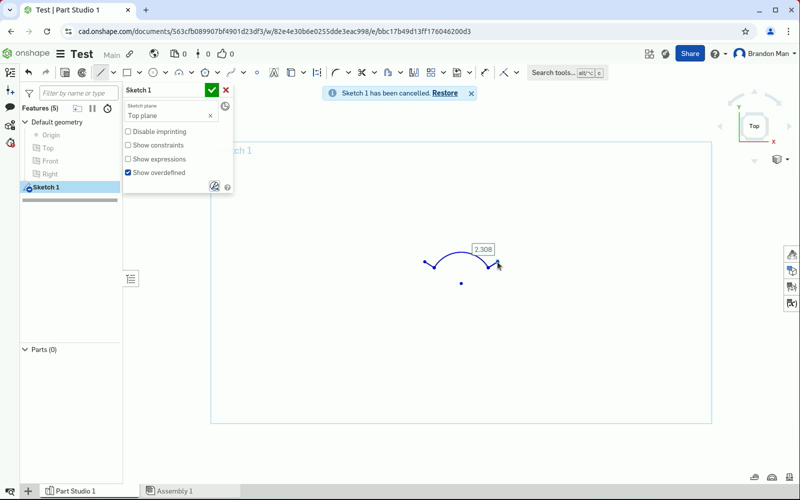
key(a)
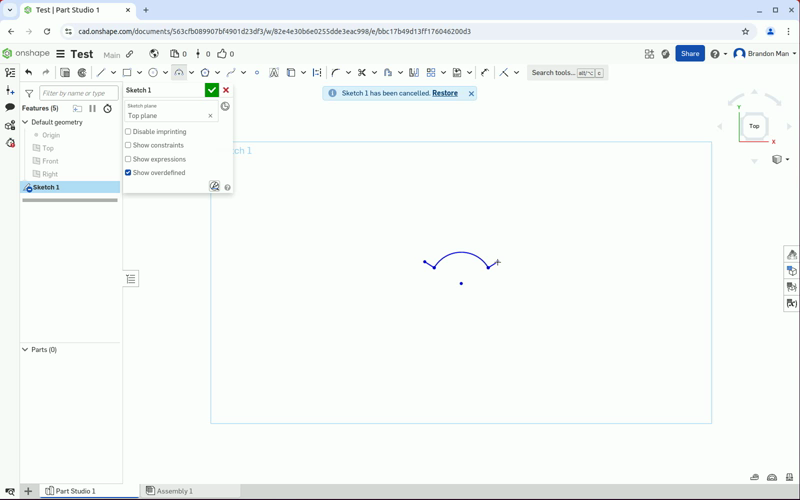
mouse_move(497, 261)
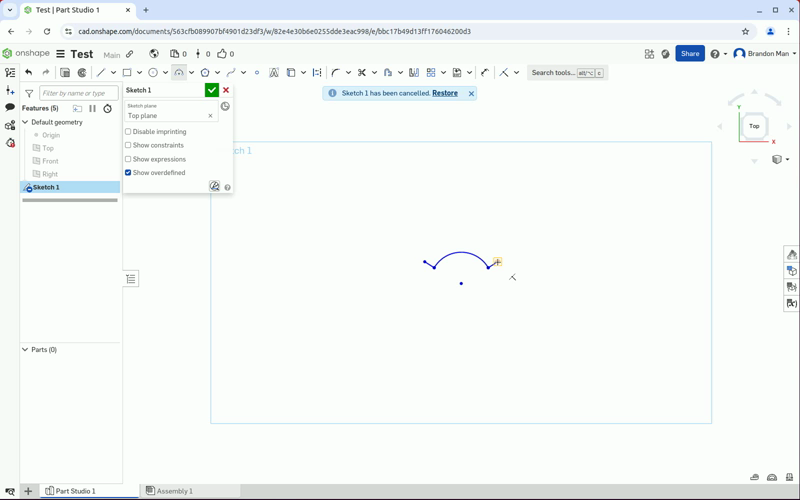
click(497, 261)
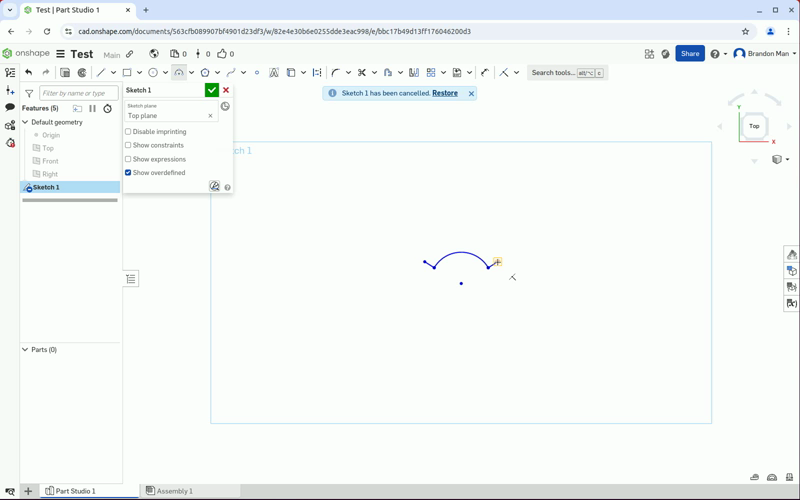
key_down(shift)
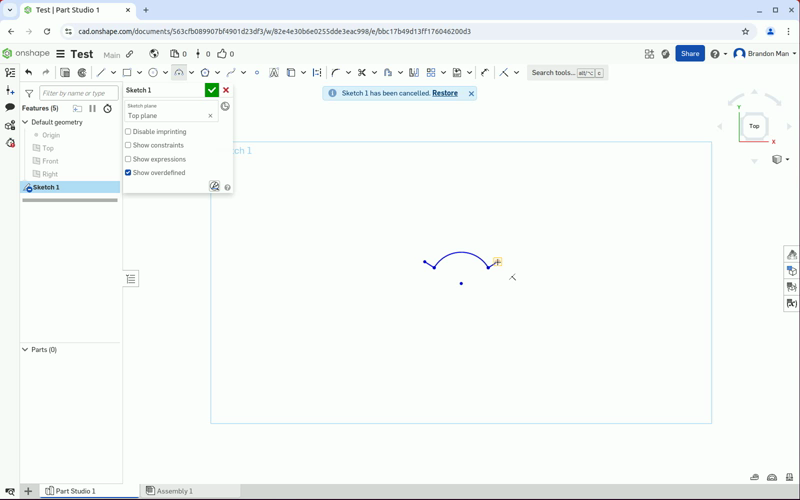
mouse_move(484, 247)
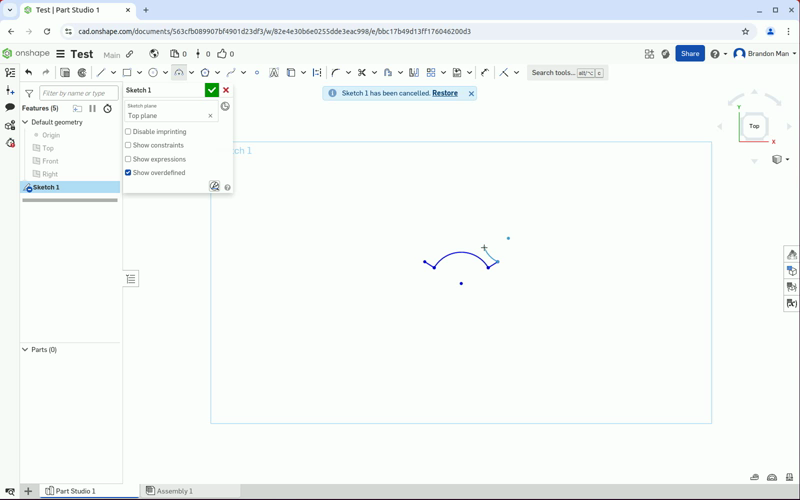
click(484, 247)
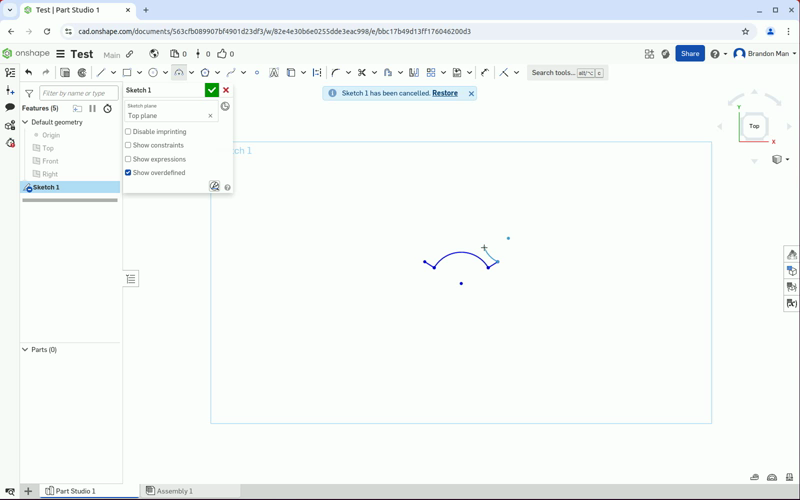
mouse_move(492, 253)
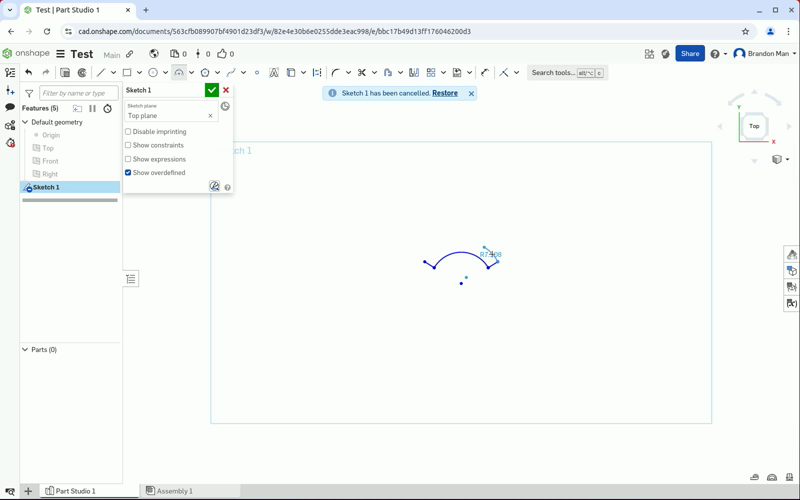
click(492, 253)
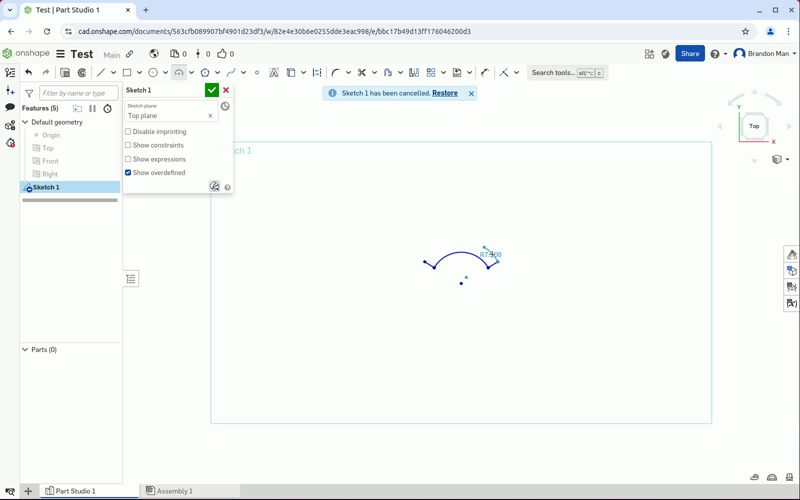
key_up(shift)
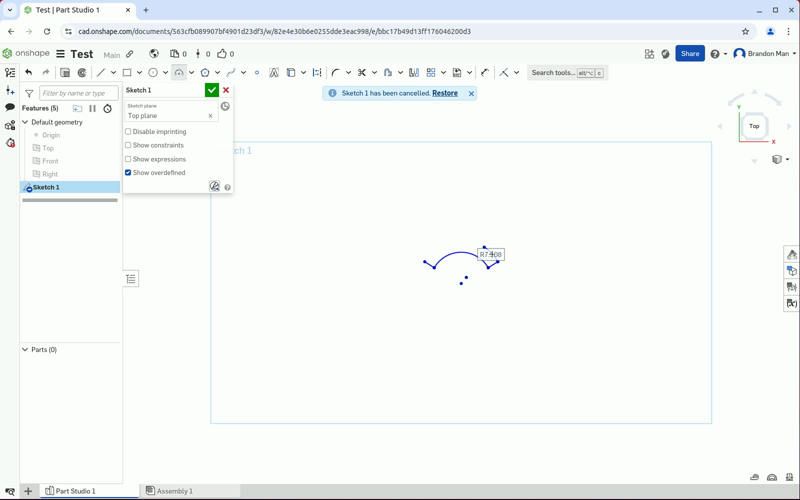
mouse_move(484, 247)
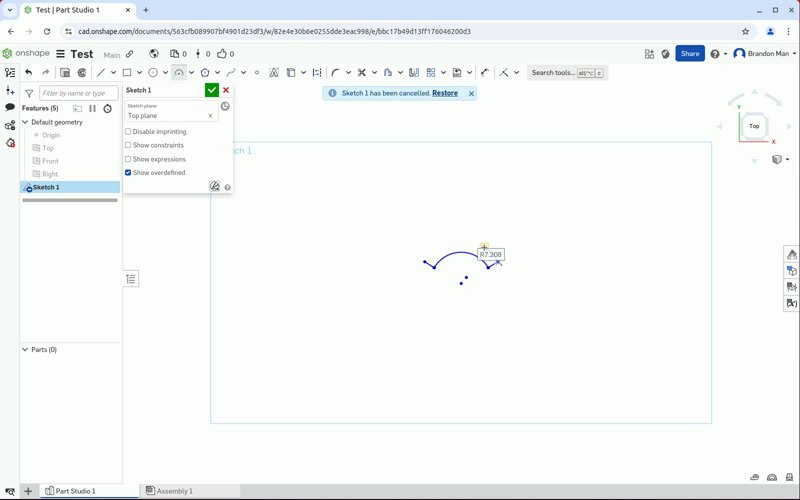
click(484, 247)
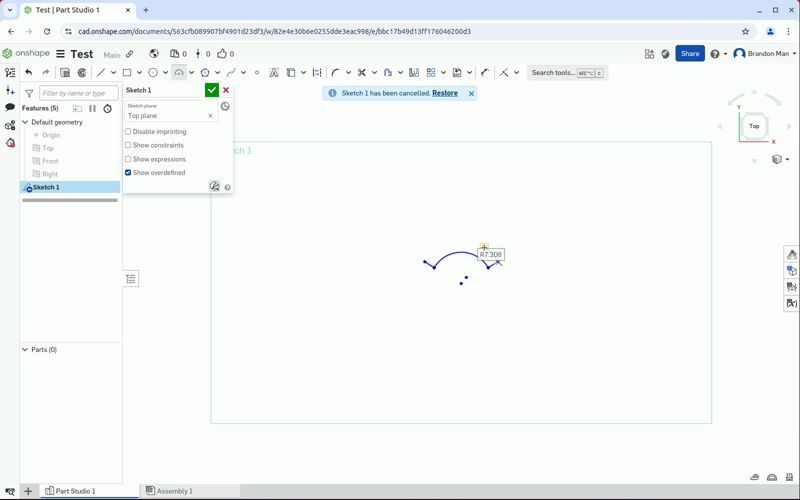
key_down(shift)
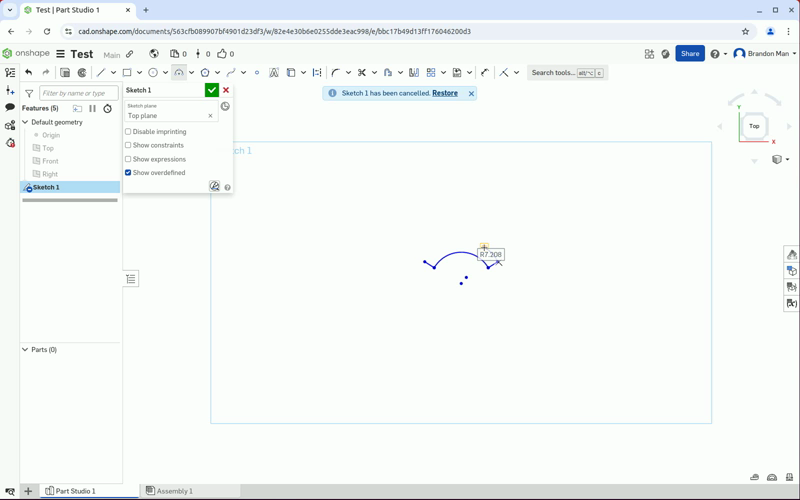
mouse_move(437, 247)
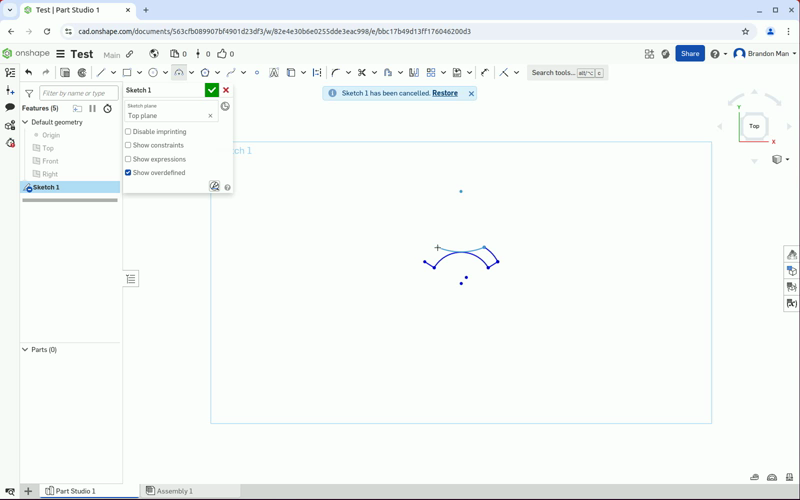
click(437, 247)
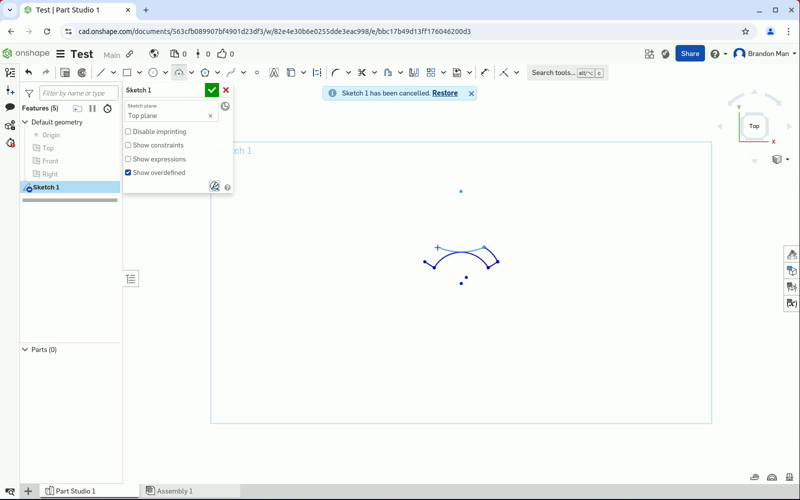
mouse_move(461, 170)
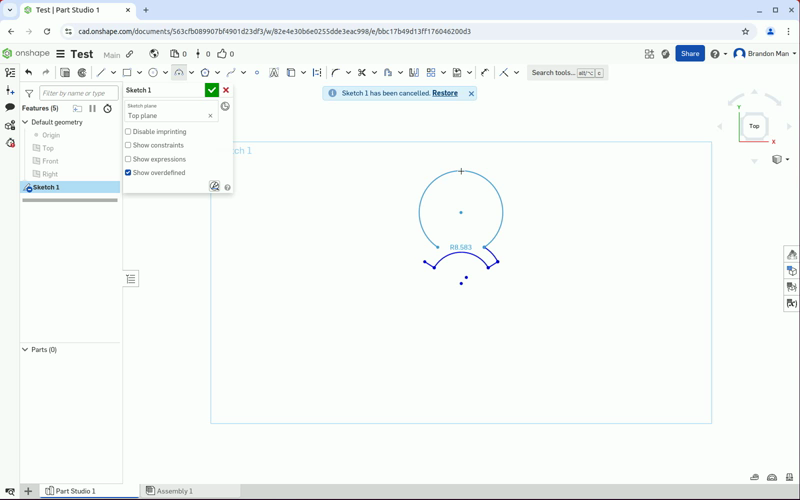
click(461, 170)
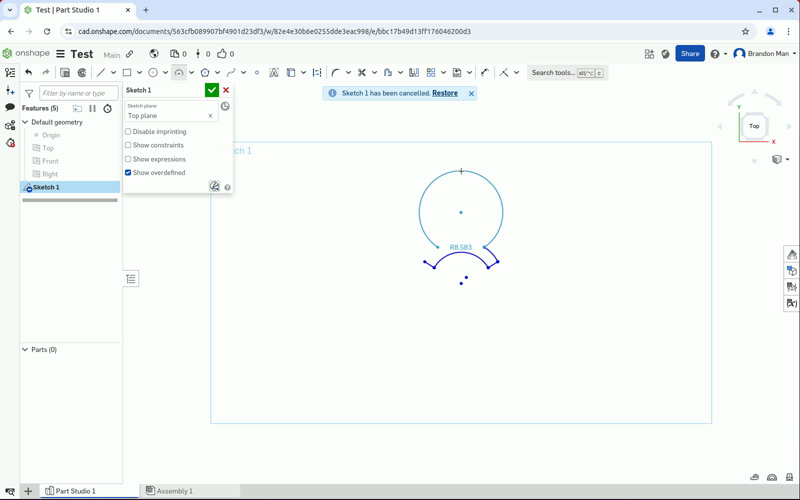
key_up(shift)
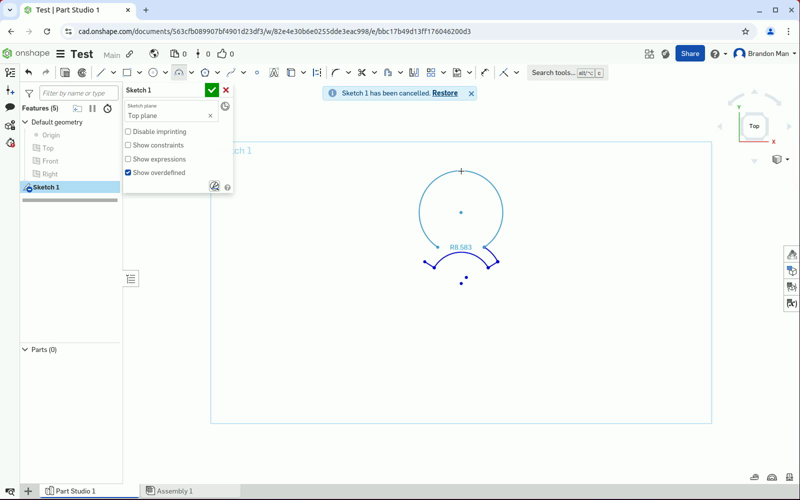
mouse_move(437, 247)
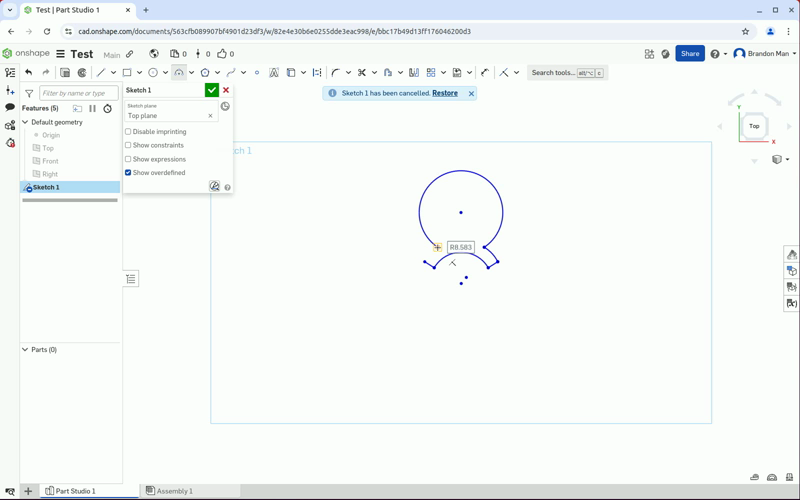
click(437, 247)
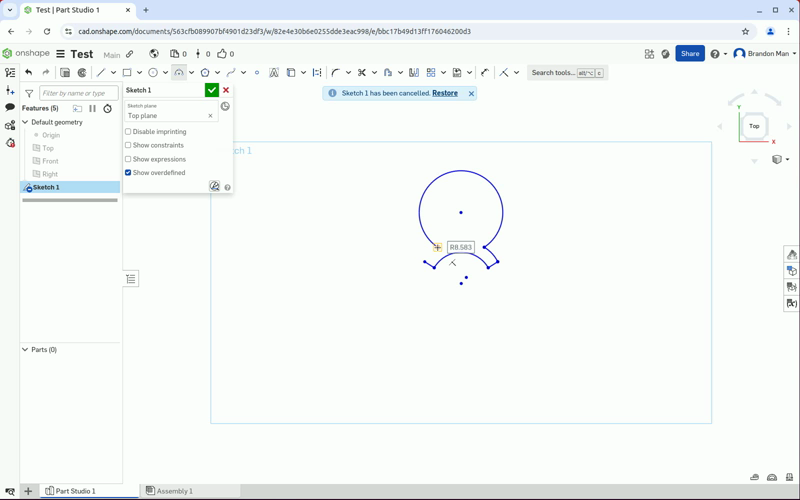
mouse_move(424, 261)
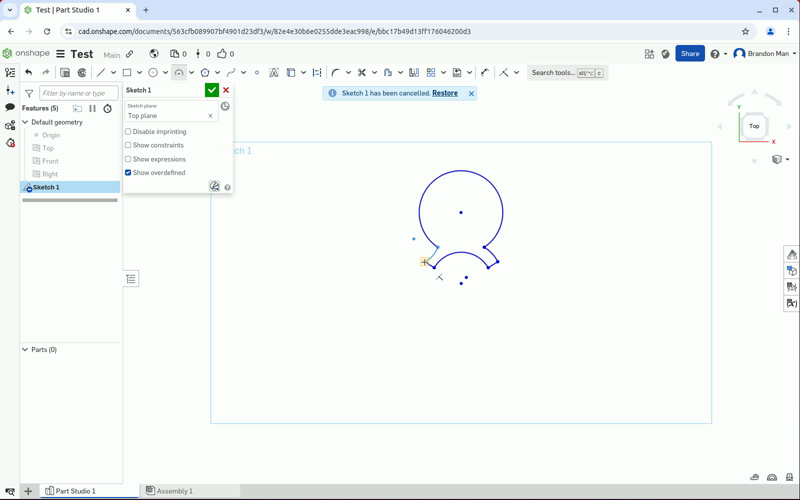
click(424, 261)
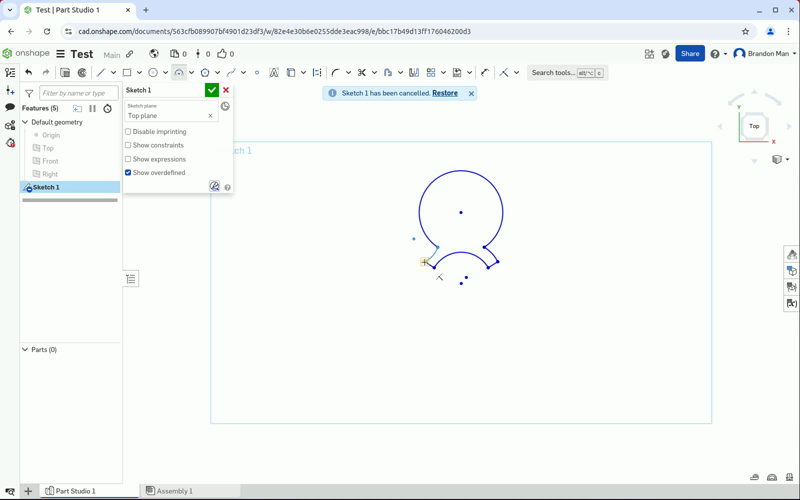
key_down(shift)
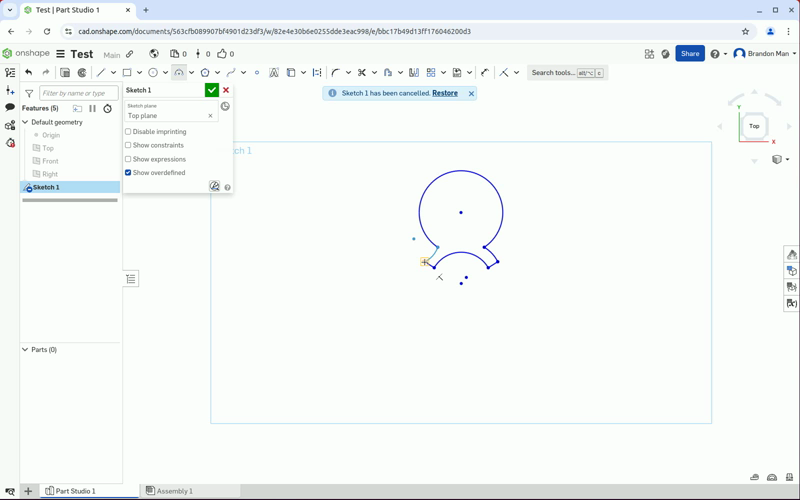
mouse_move(430, 253)
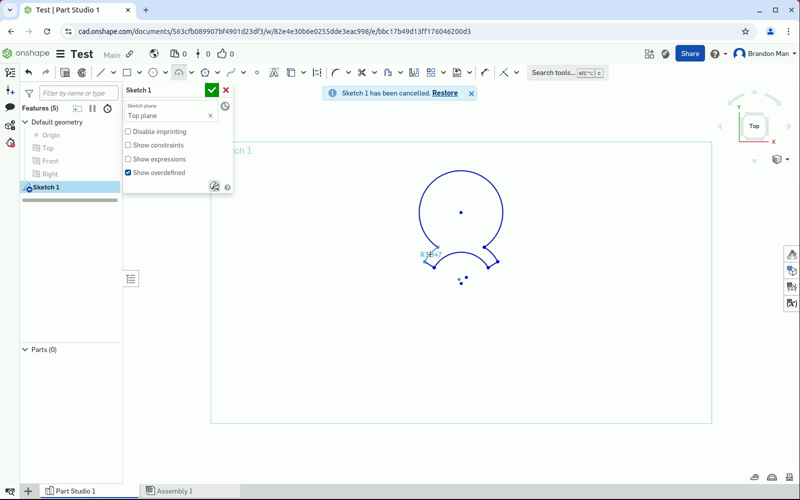
click(430, 253)
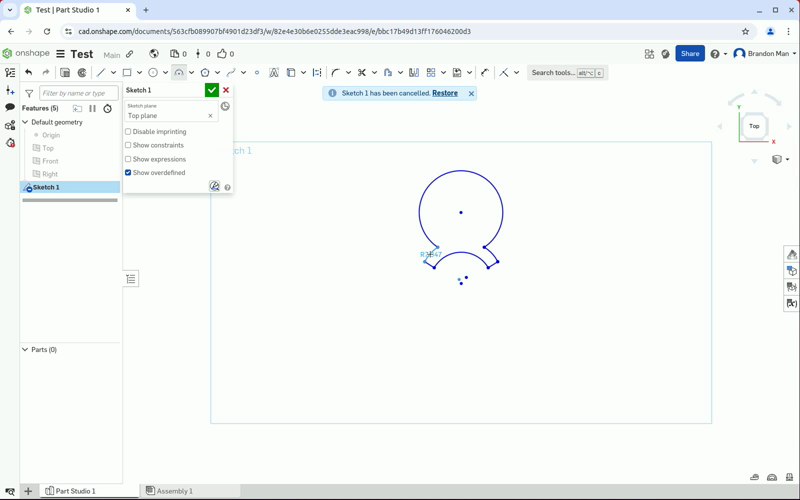
key_up(shift)
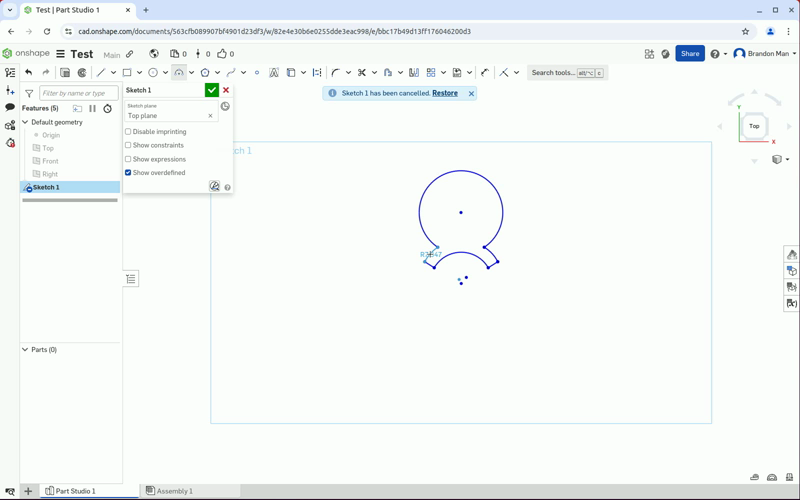
key(esc)
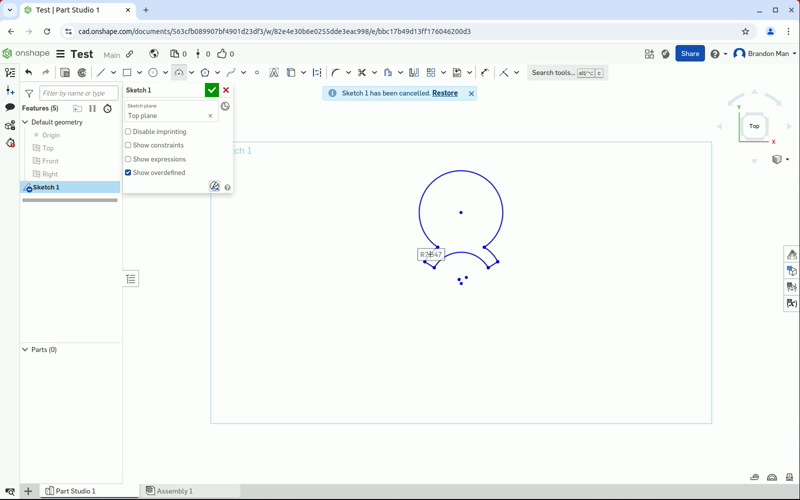
key(c)
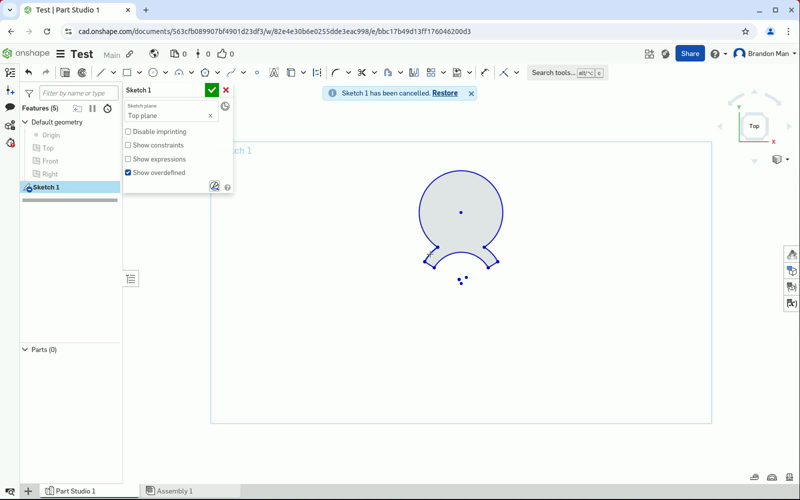
key_down(shift)
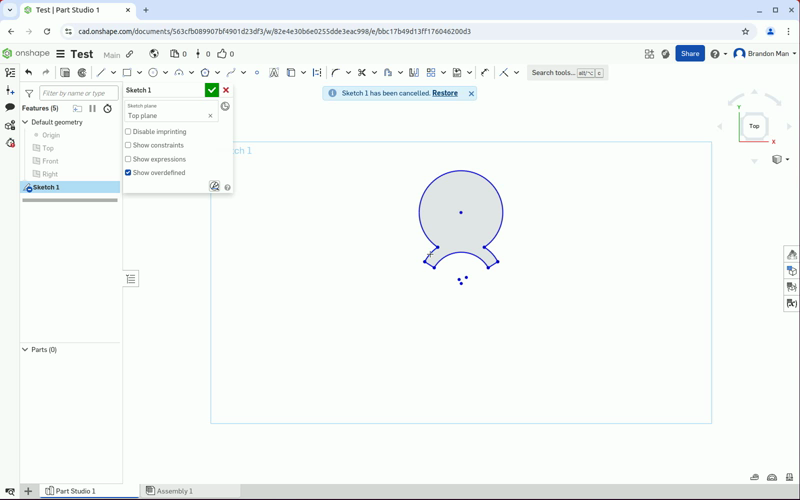
mouse_move(461, 212)
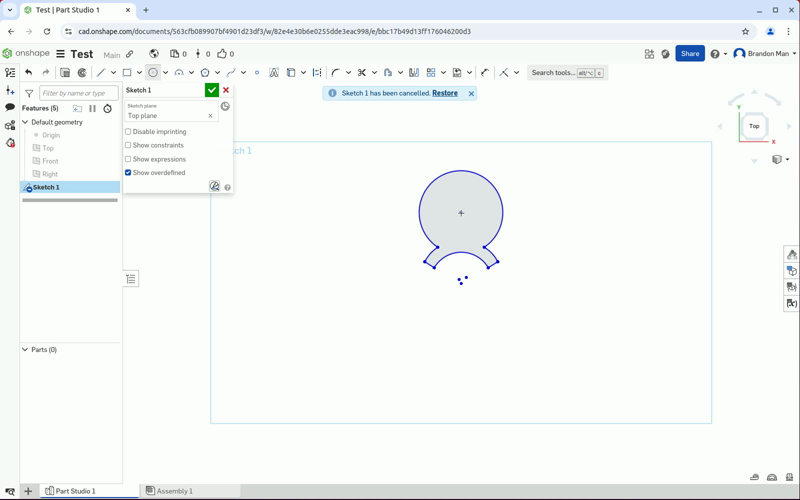
click(461, 212)
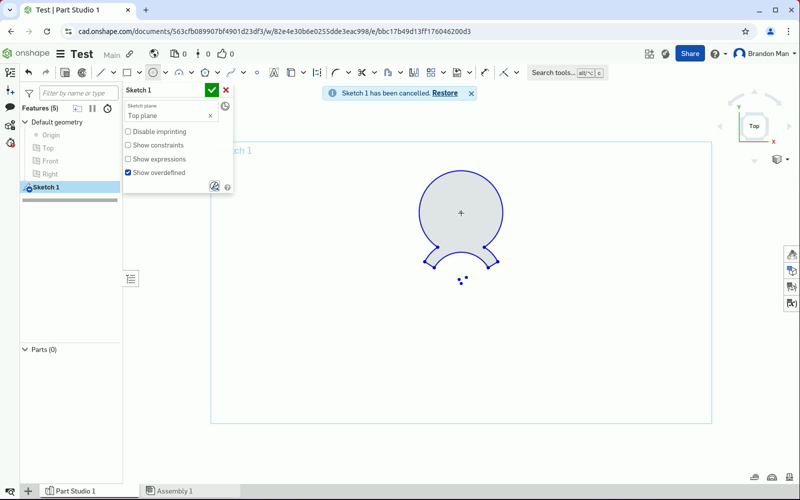
key_up(shift)
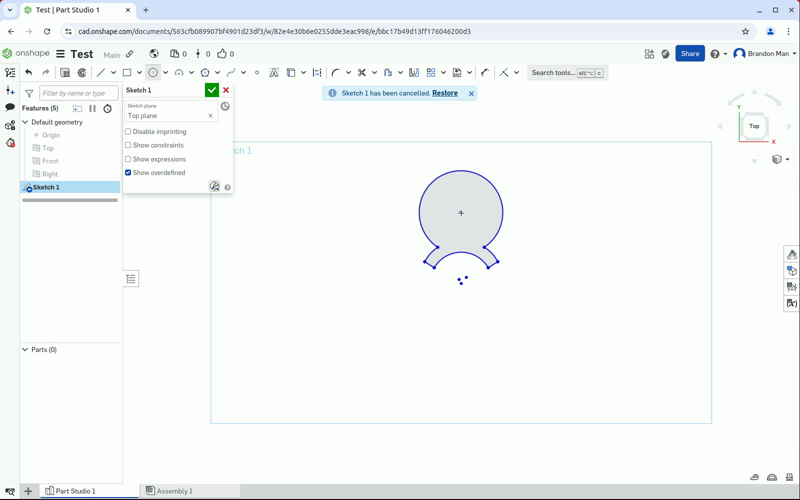
mouse_move(489, 212)
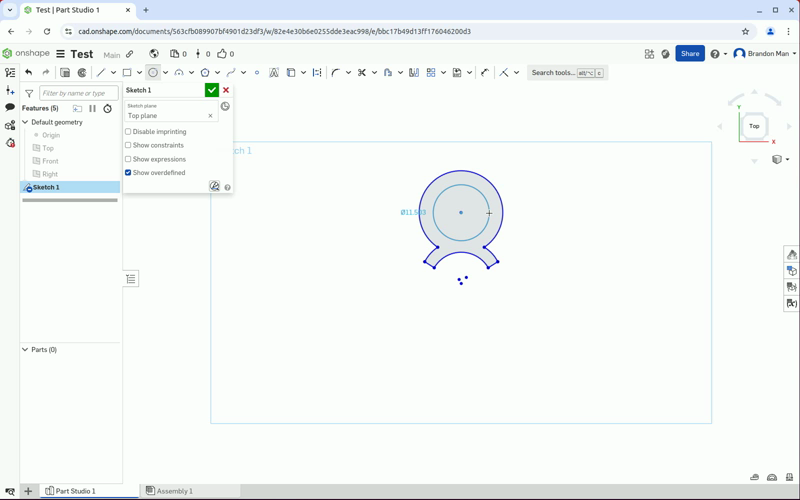
click(489, 212)
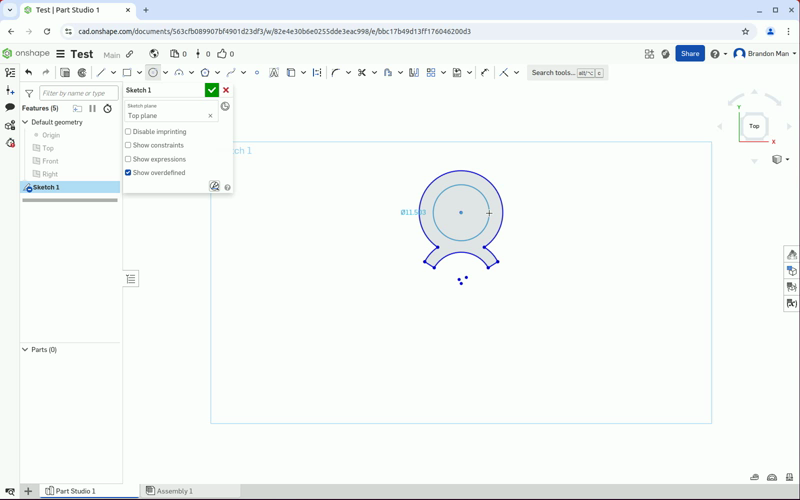
key(esc)
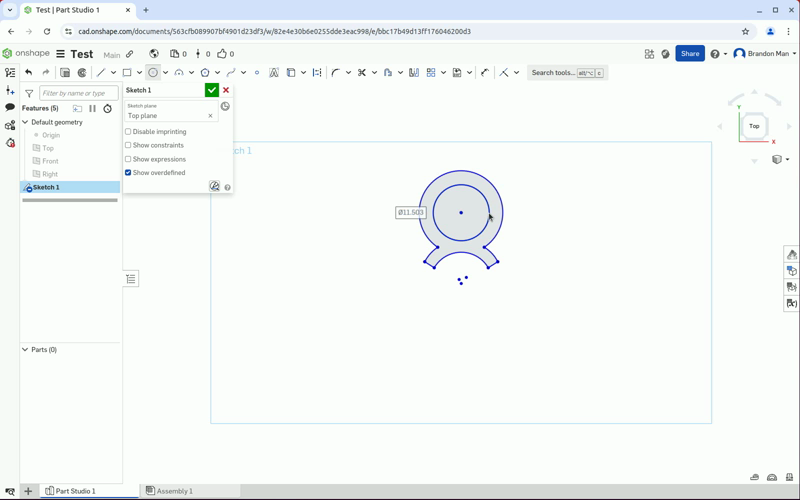
mouse_move(474, 176)
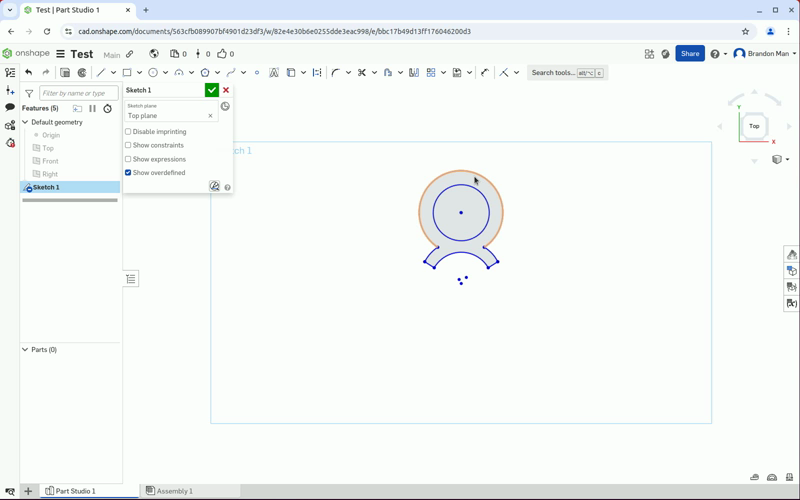
click(474, 176)
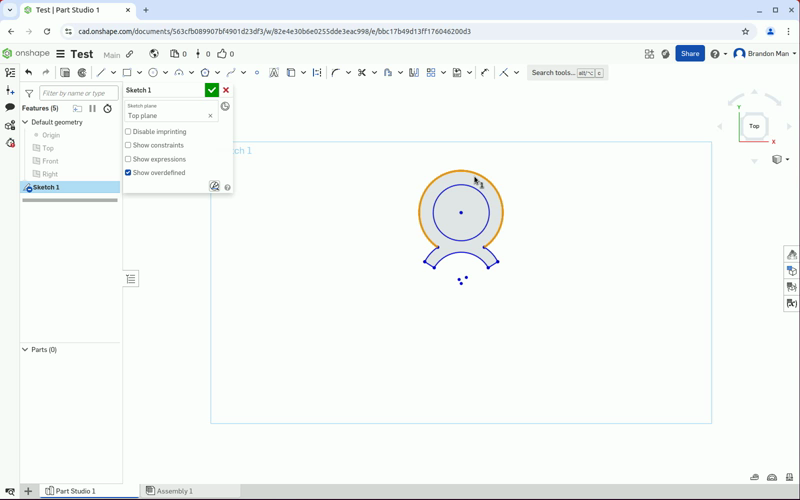
mouse_move(73, 352)
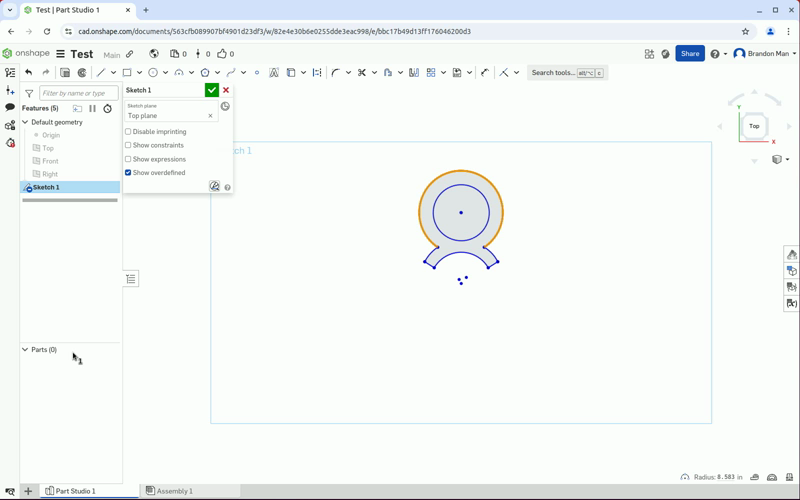
key(shift+y)
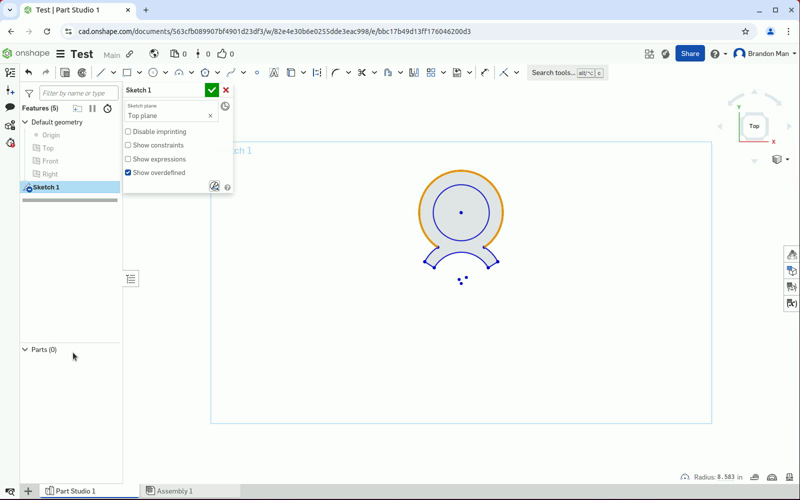
key(shift+e)
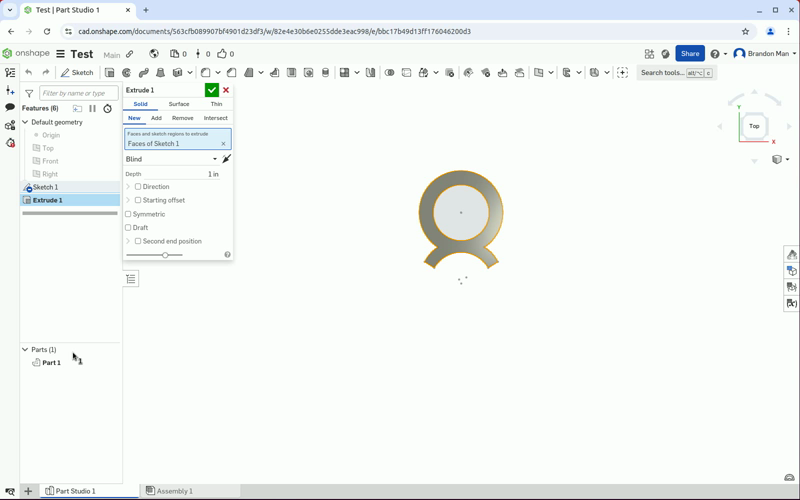
mouse_move(143, 106)
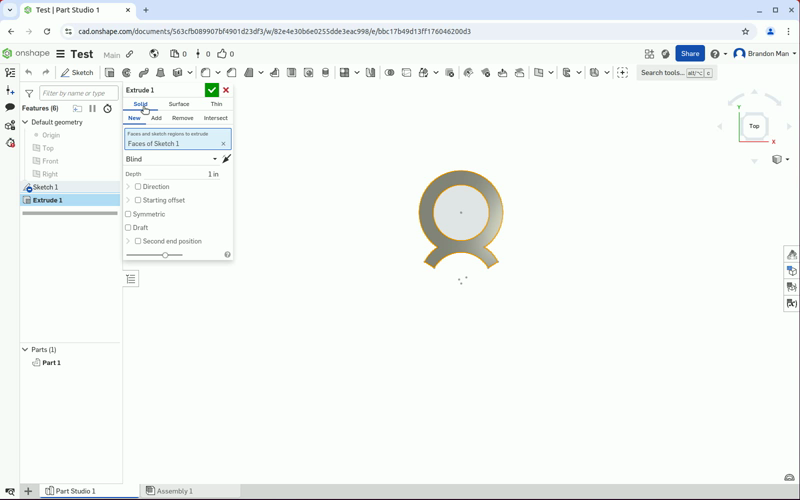
click(143, 106)
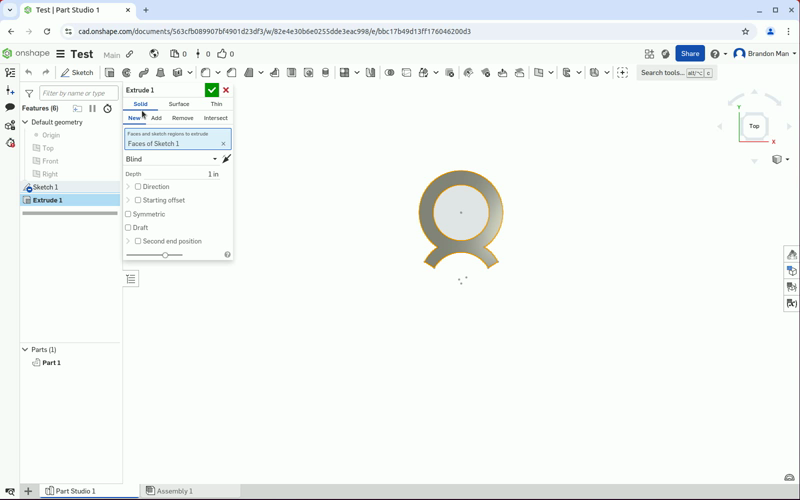
mouse_move(137, 120)
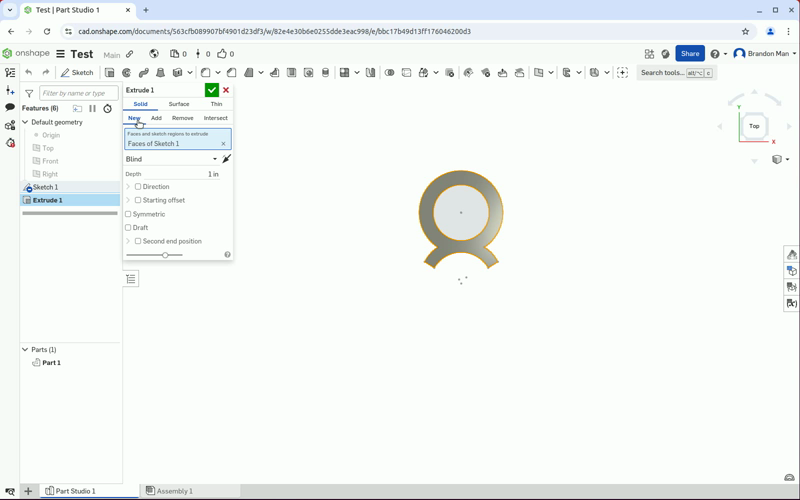
click(137, 120)
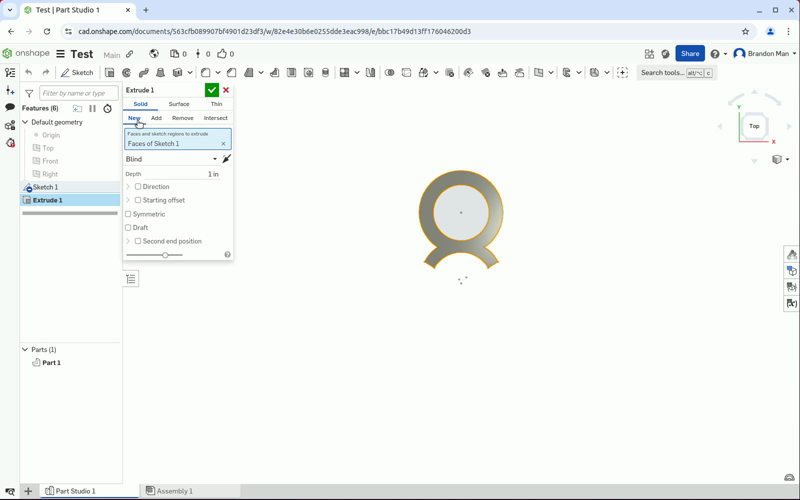
key(tab, 4)
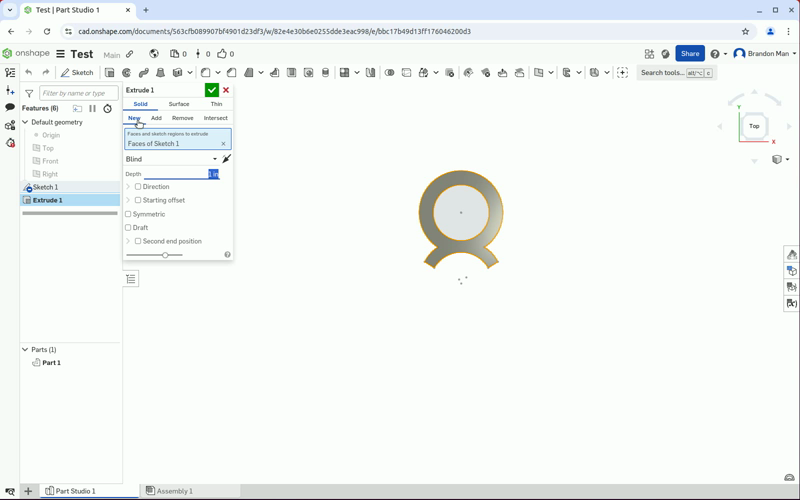
text(3.37)
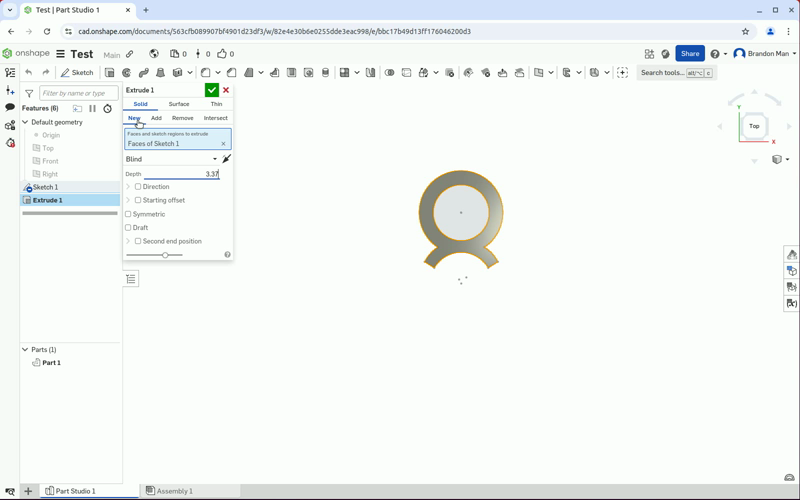
key(enter)
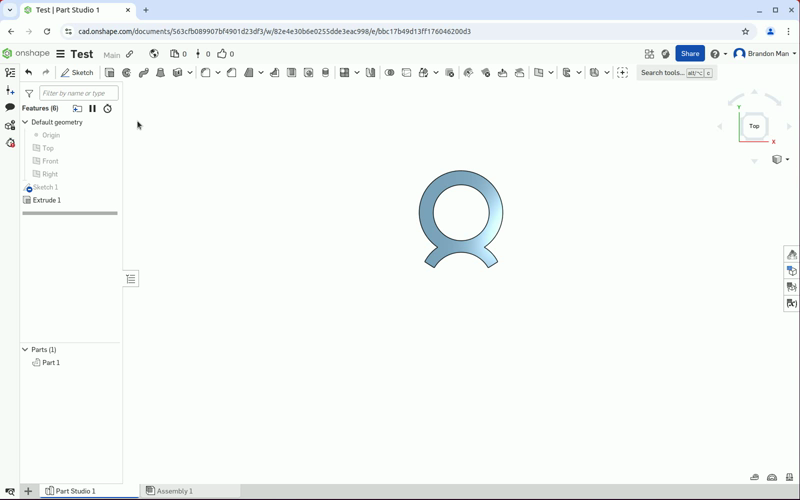
key(shift+h)
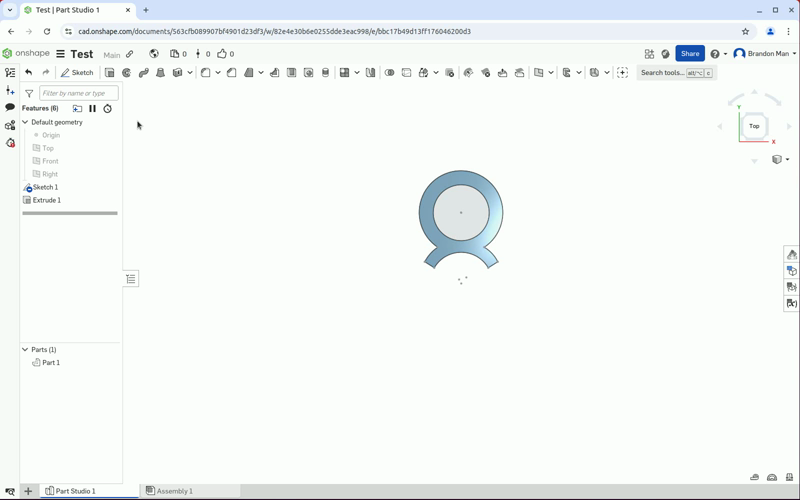
key(shift+h)
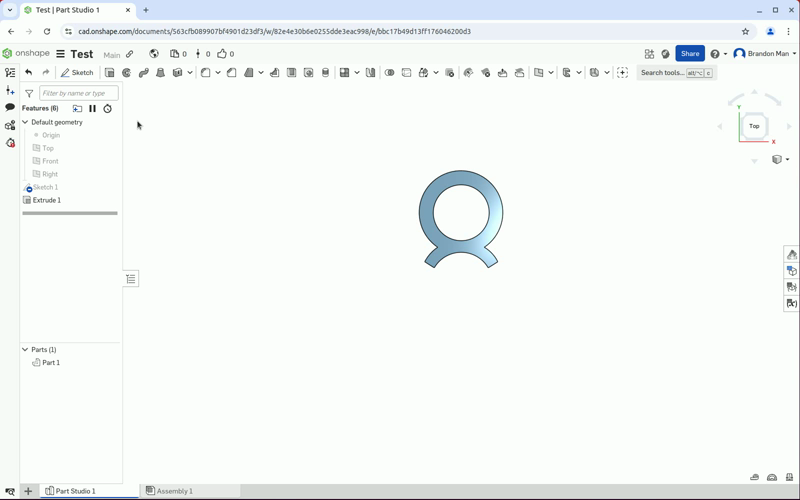
mouse_move(73, 189)
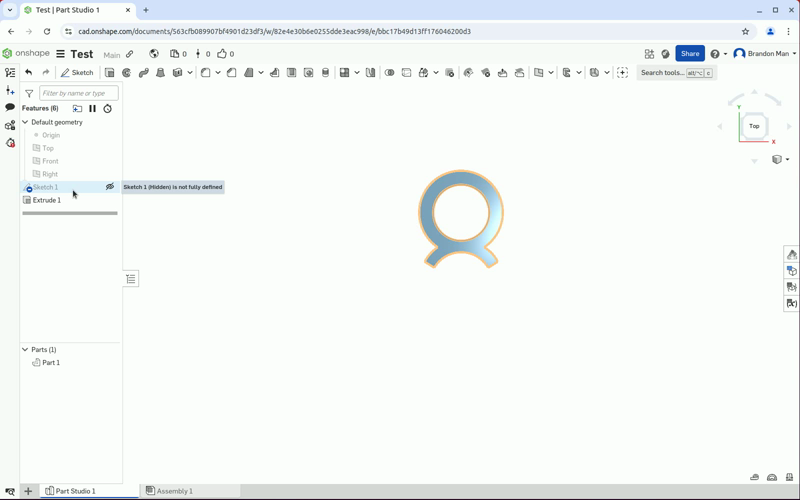
click(73, 189)
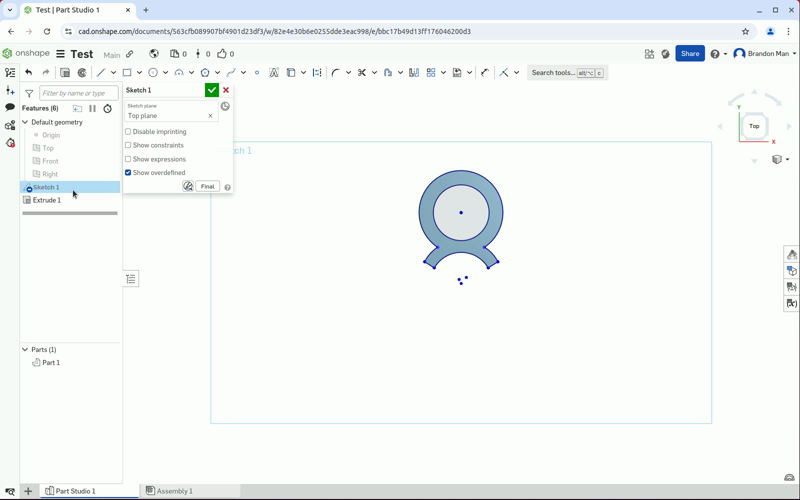
mouse_move(229, 92)
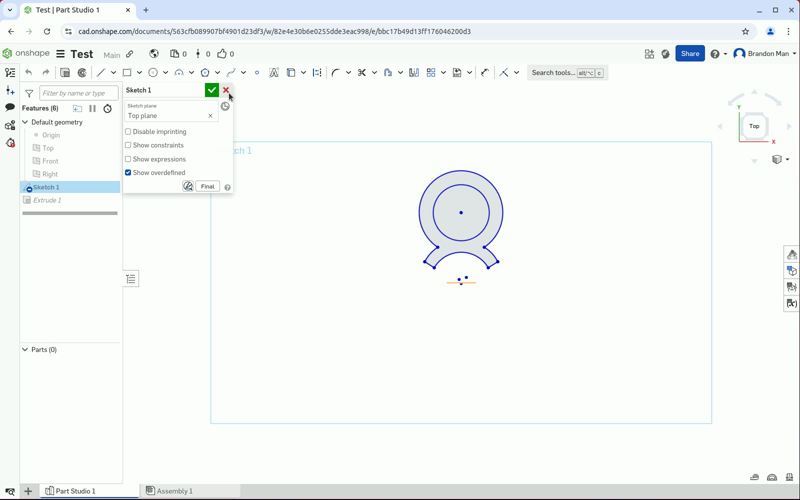
click(229, 92)
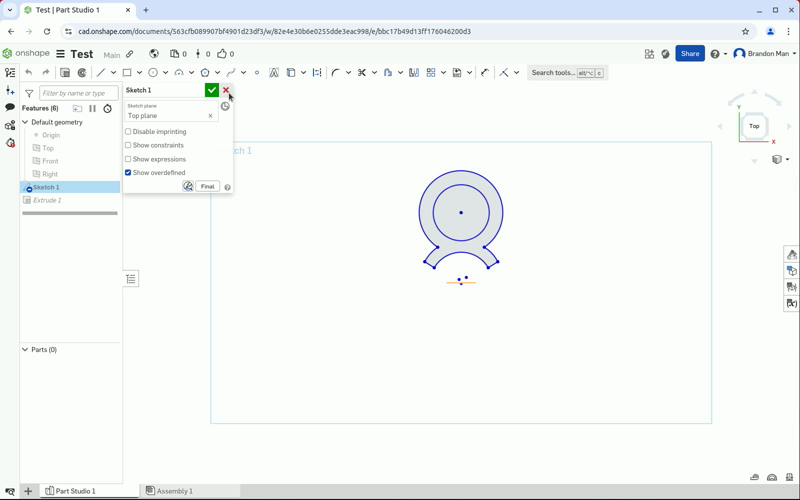
key(shift+s)
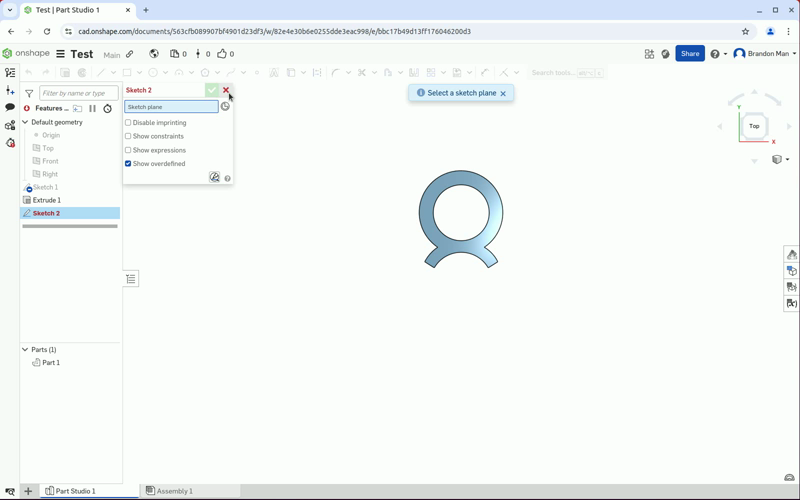
mouse_move(73, 150)
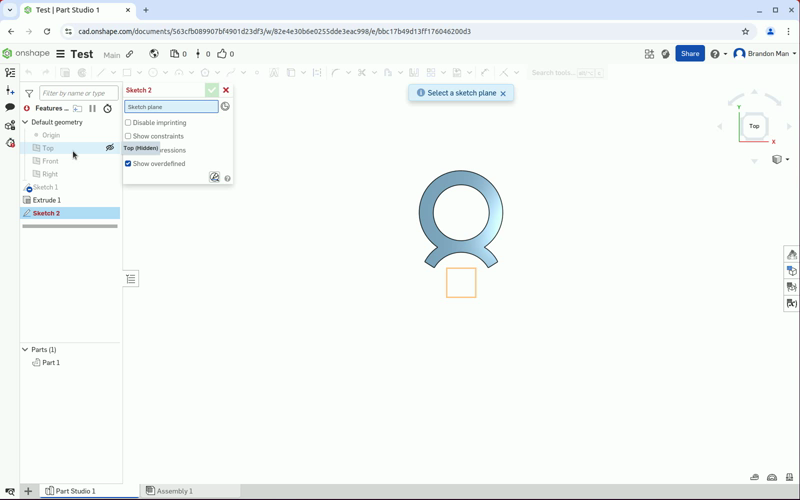
click(73, 150)
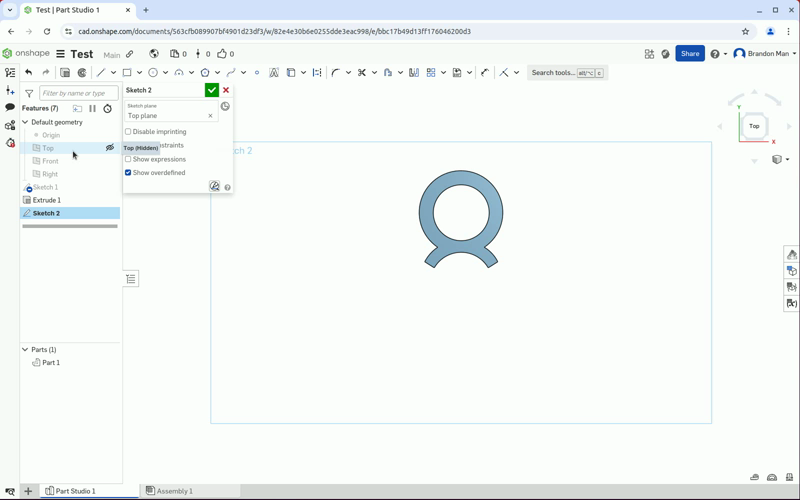
mouse_move(73, 352)
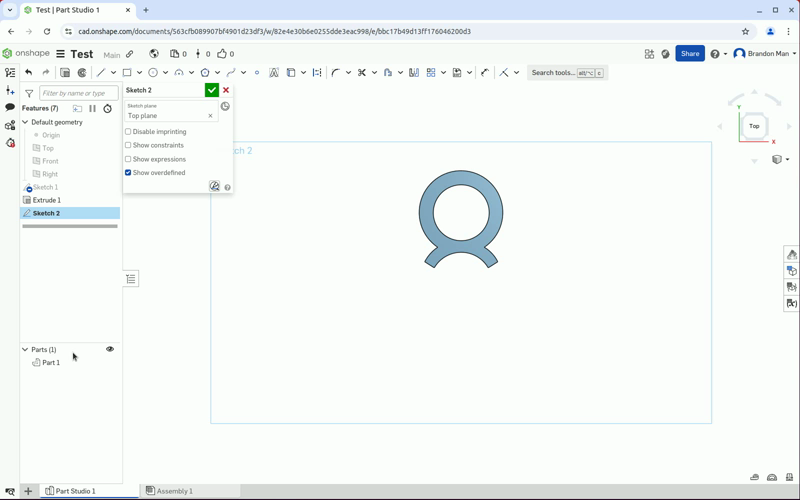
key(y)
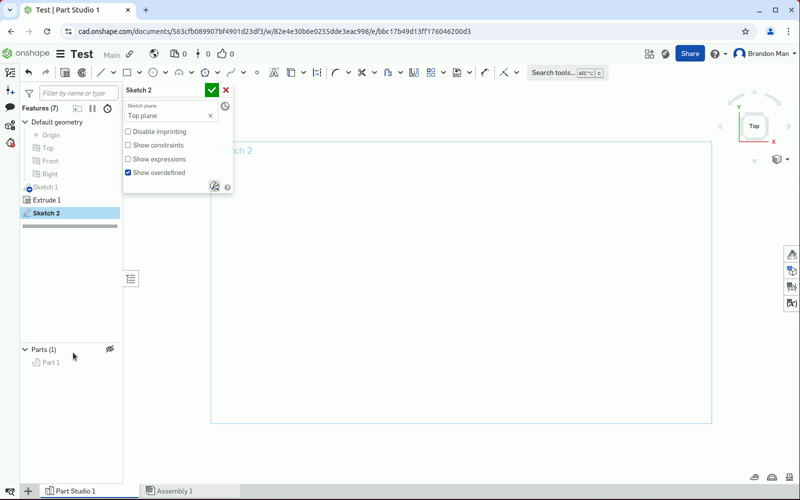
key(a)
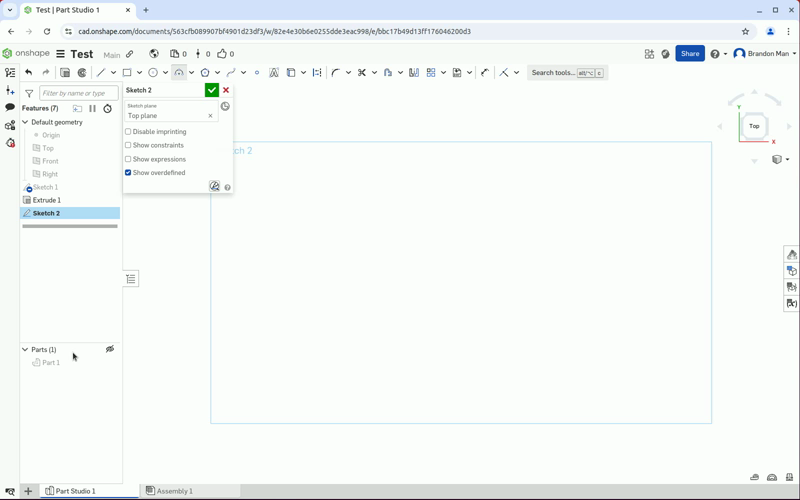
key_down(shift)
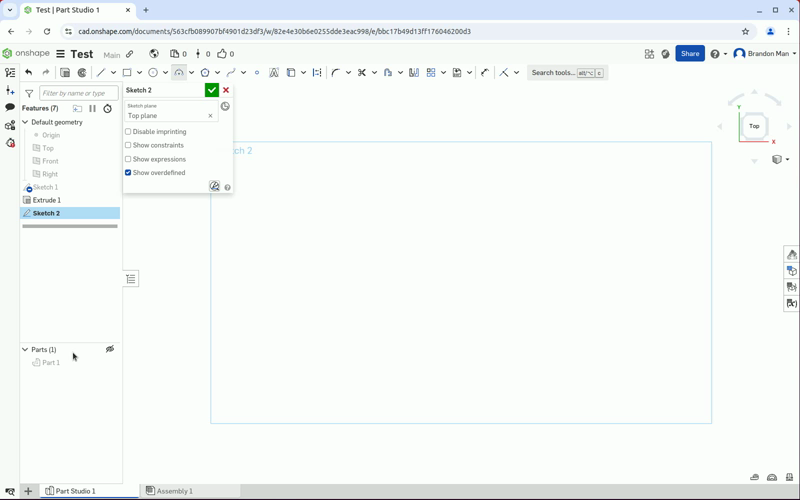
mouse_move(418, 280)
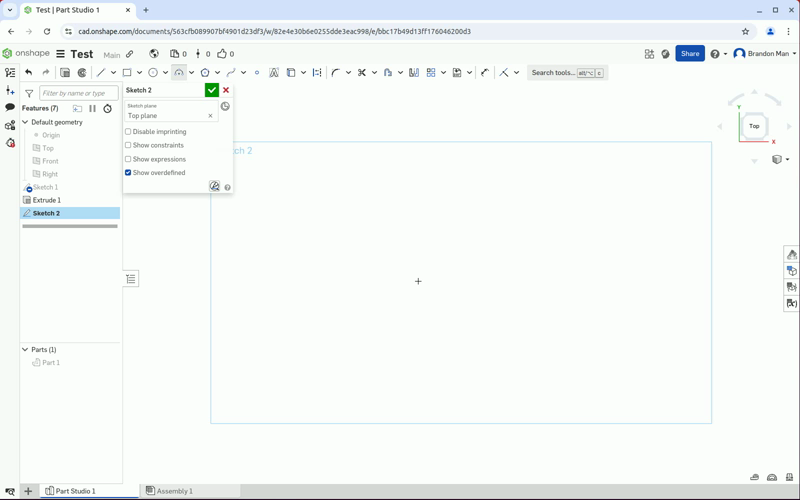
click(418, 280)
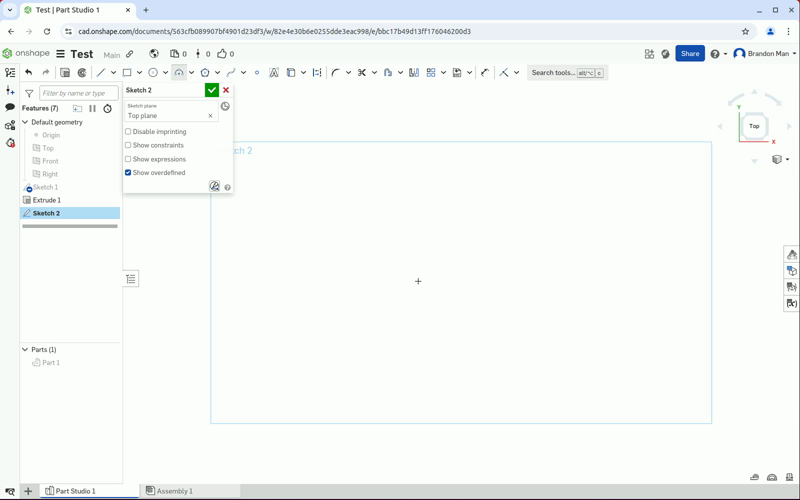
key_up(shift)
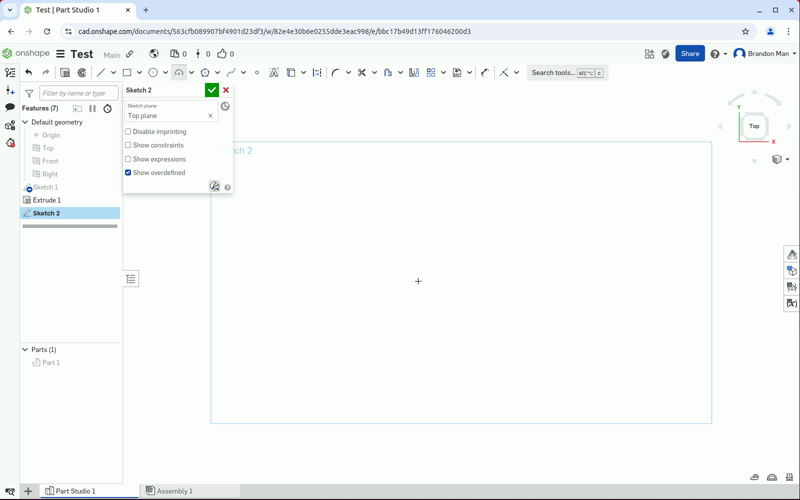
key_down(shift)
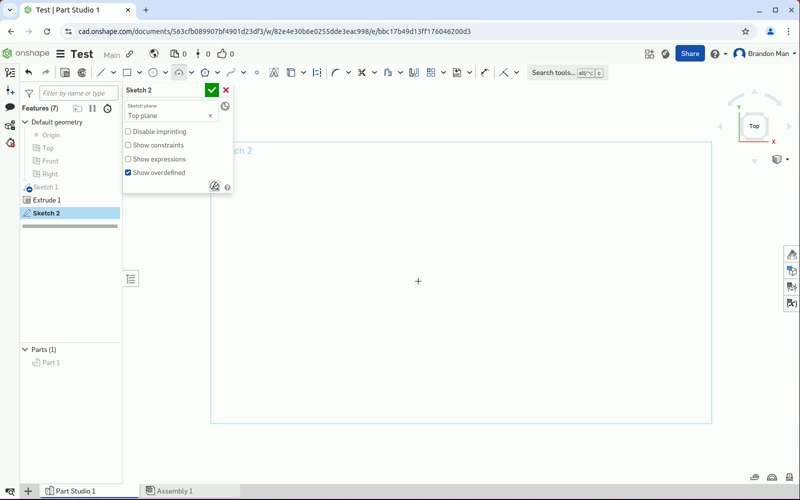
mouse_move(424, 262)
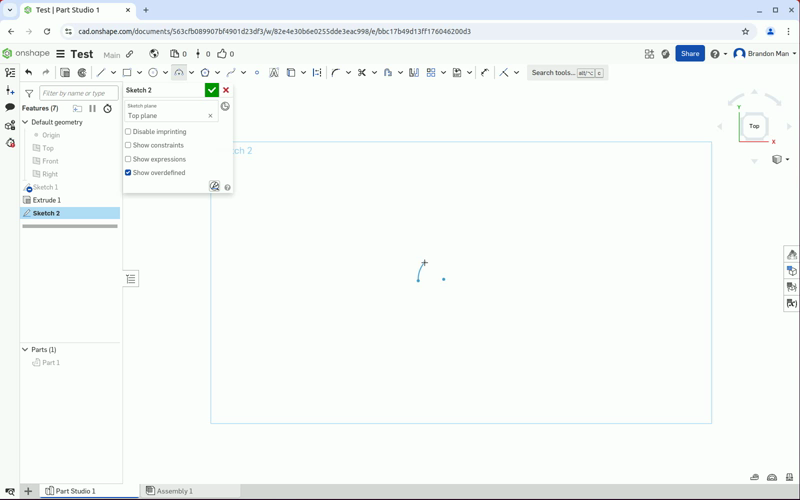
click(424, 262)
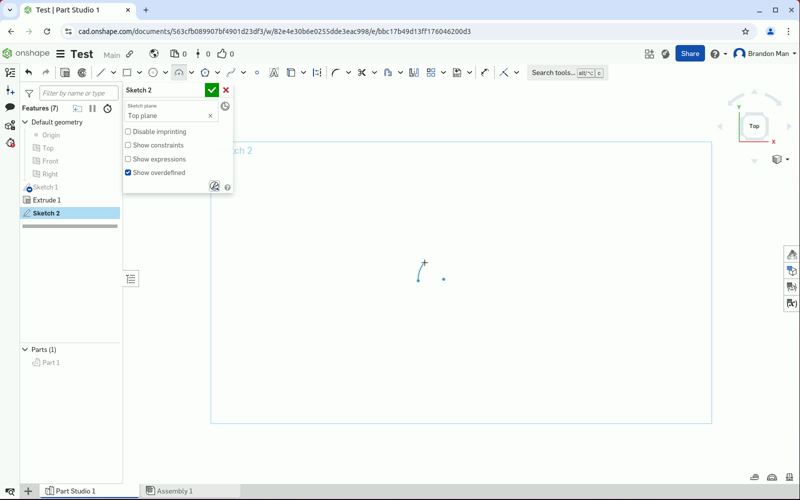
mouse_move(420, 270)
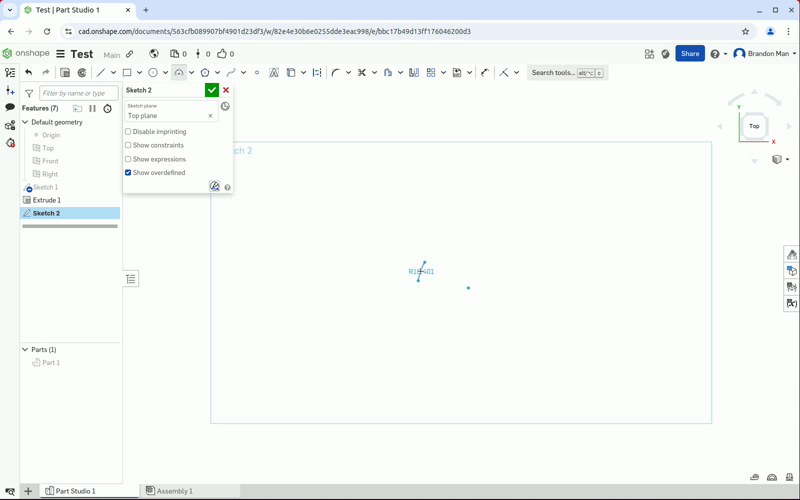
click(420, 270)
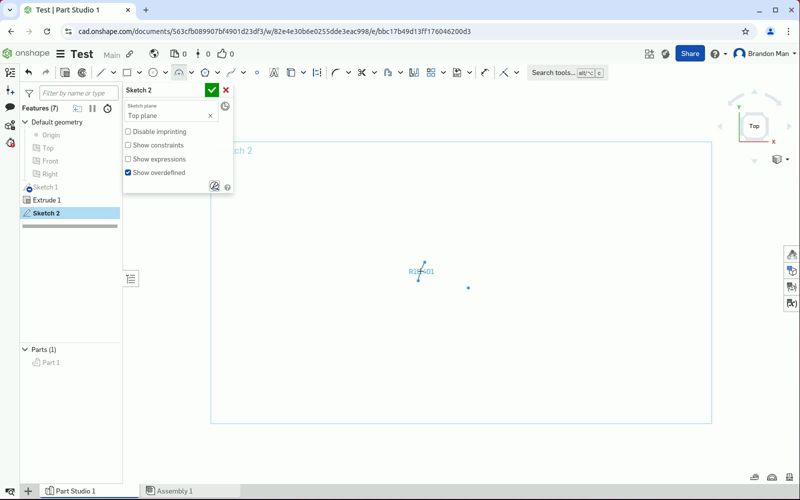
key_up(shift)
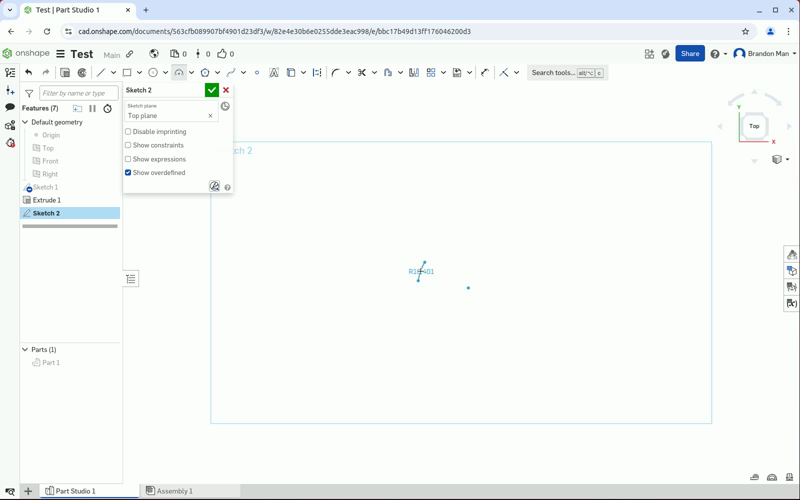
key(esc)
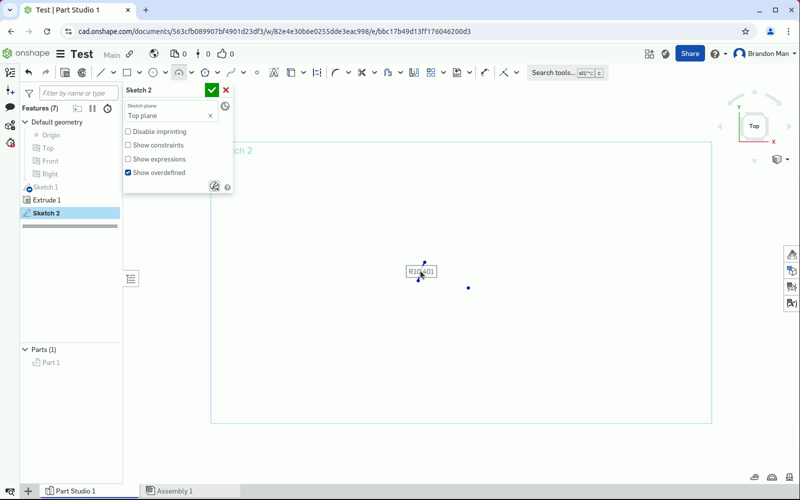
key(l)
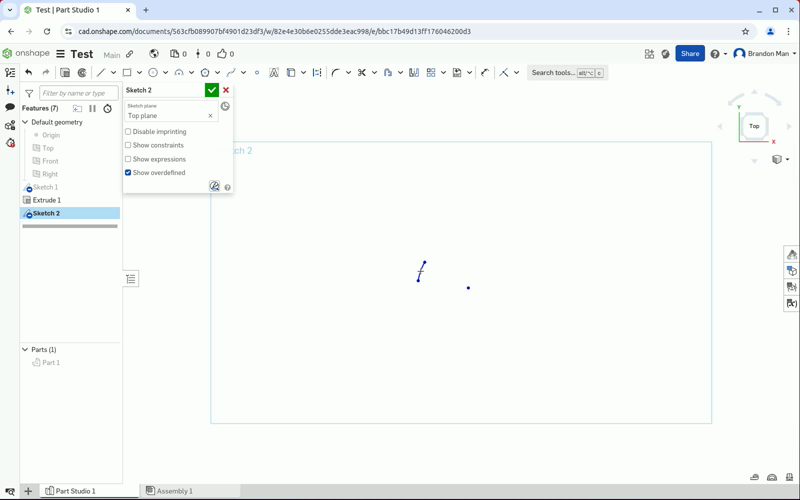
mouse_move(424, 262)
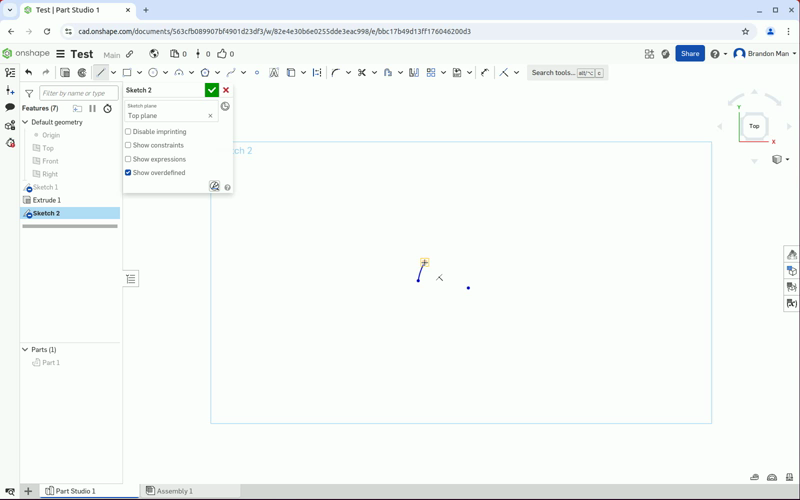
click(424, 262)
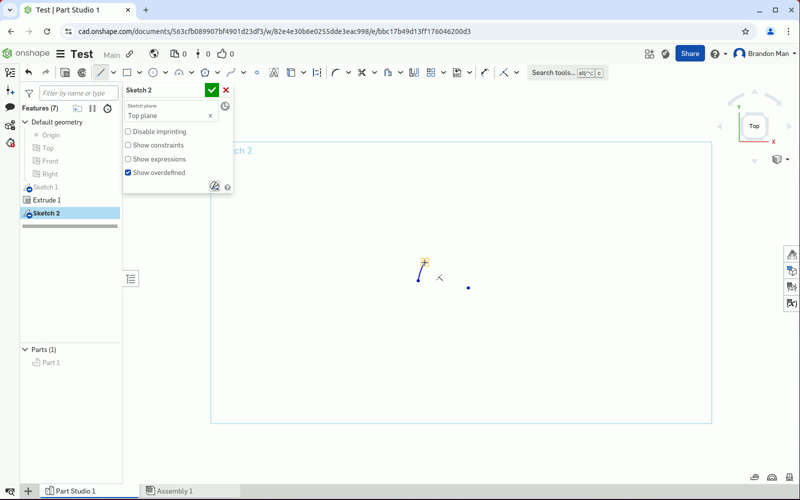
key_down(shift)
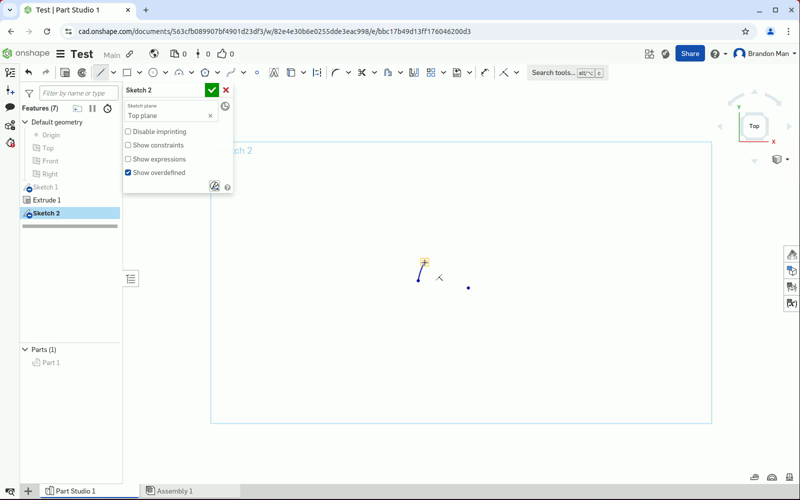
mouse_move(454, 262)
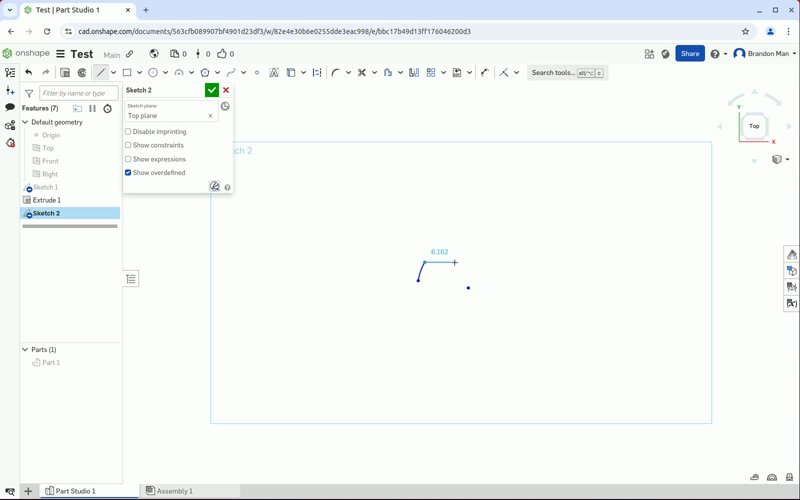
mouse_move(433, 268)
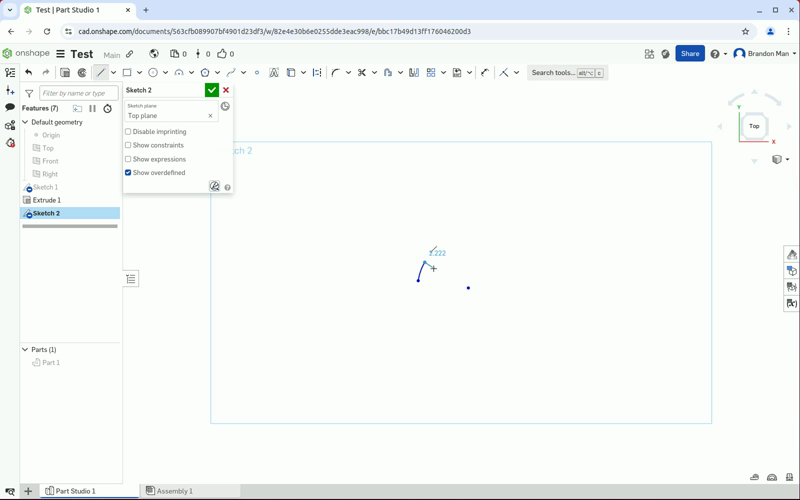
click(433, 268)
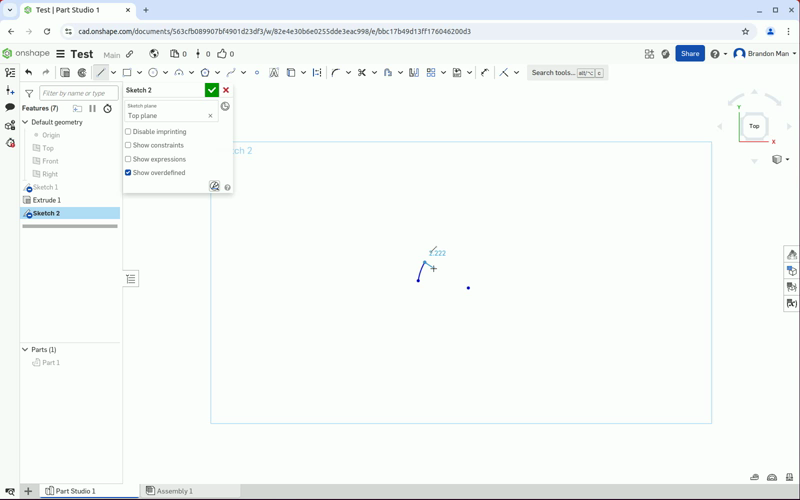
key_up(shift)
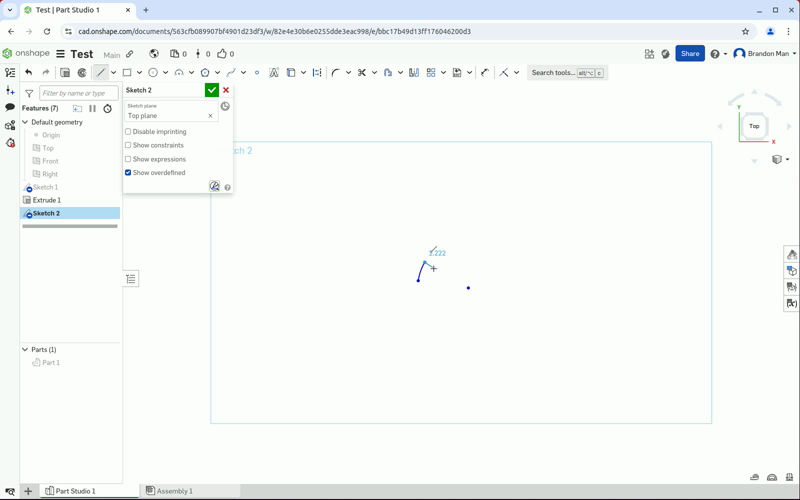
key(esc)
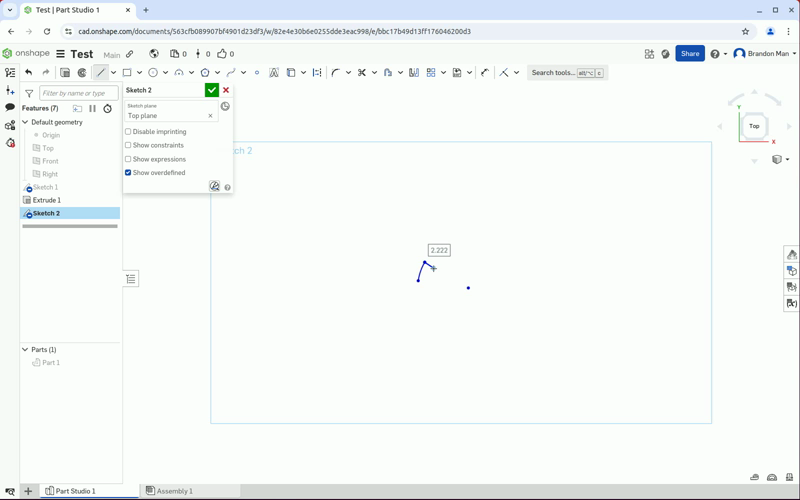
key(a)
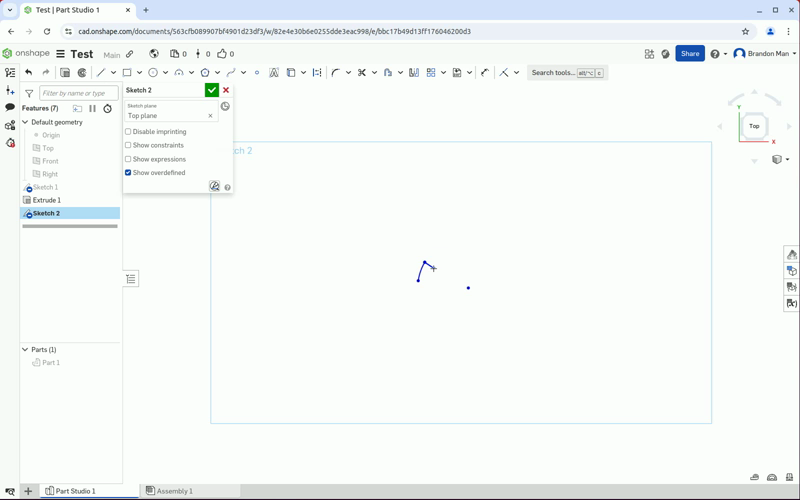
mouse_move(433, 268)
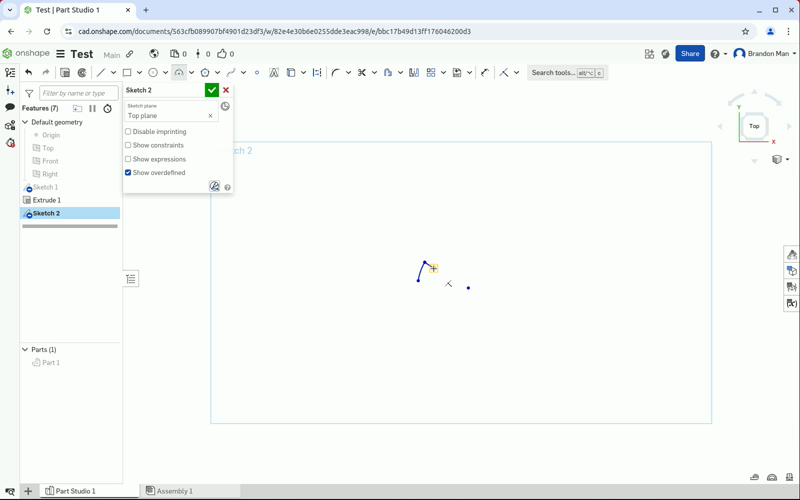
click(433, 268)
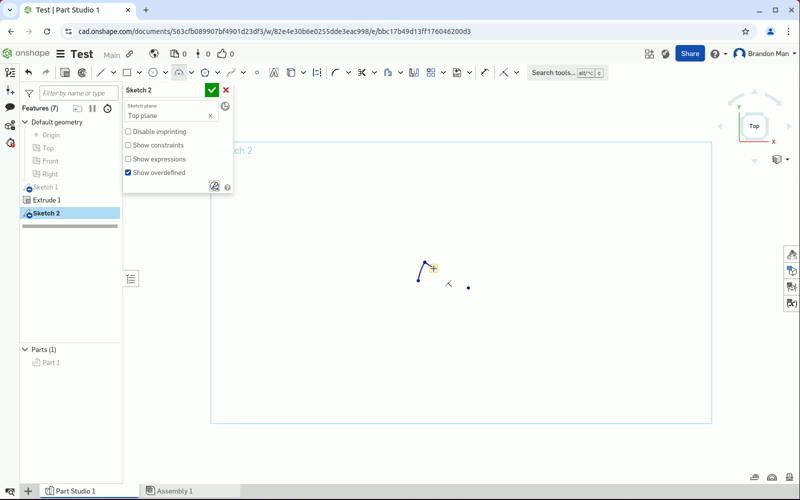
key_down(shift)
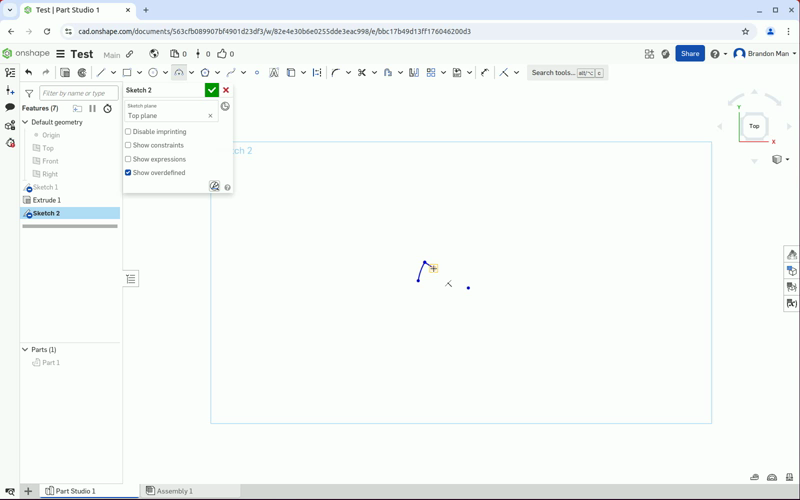
mouse_move(487, 268)
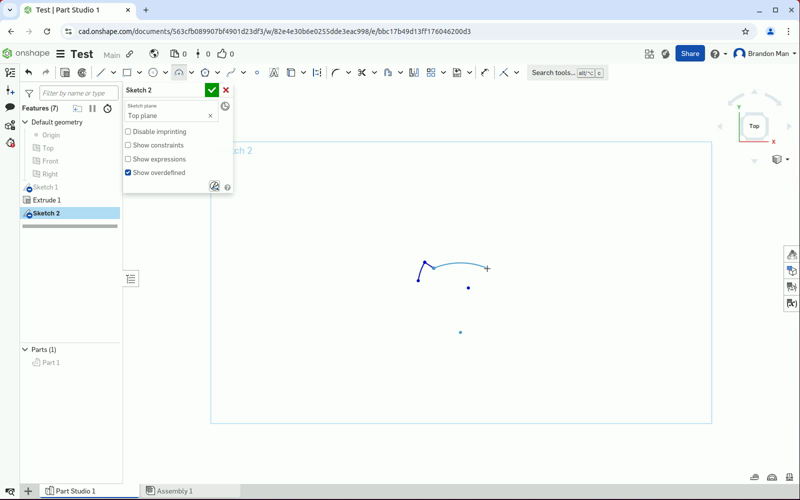
click(487, 268)
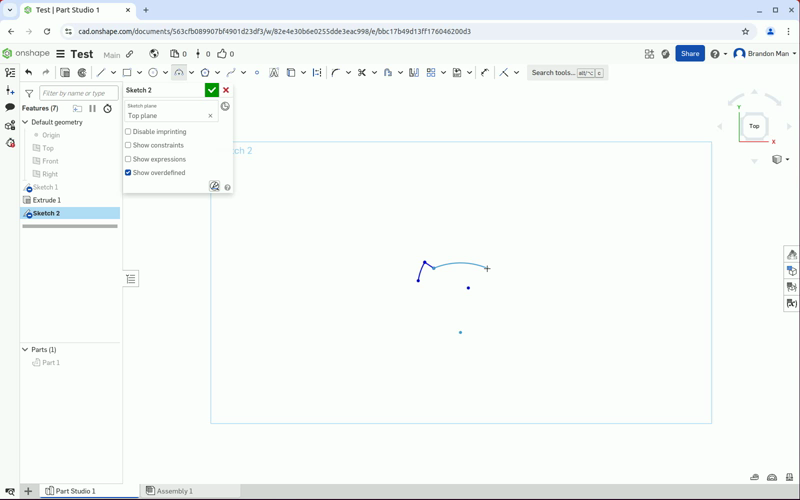
mouse_move(460, 314)
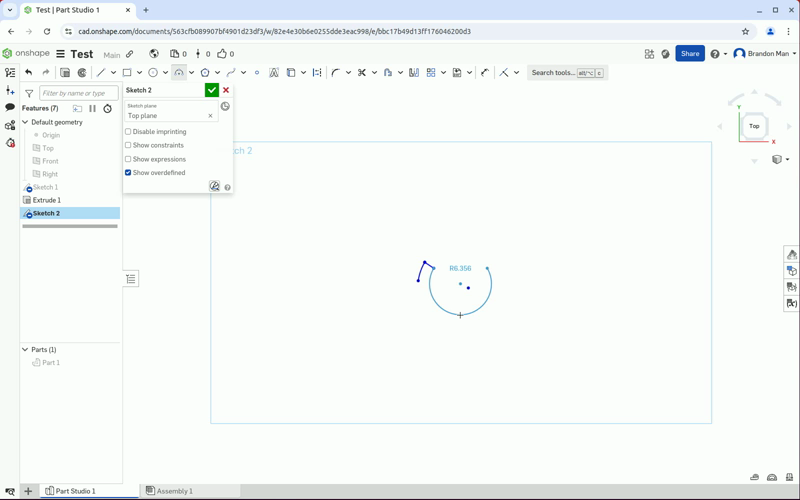
click(460, 314)
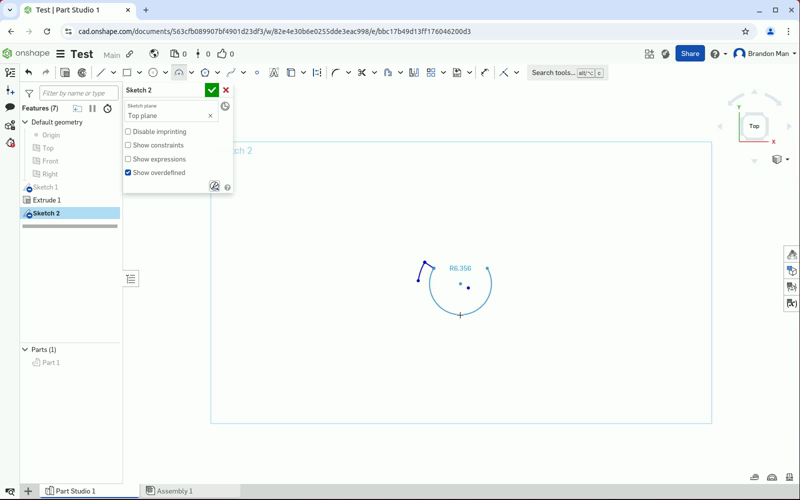
key_up(shift)
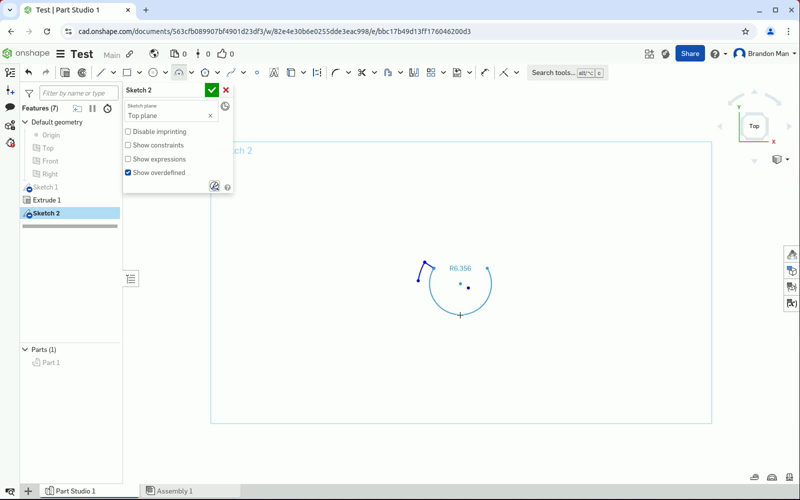
key(esc)
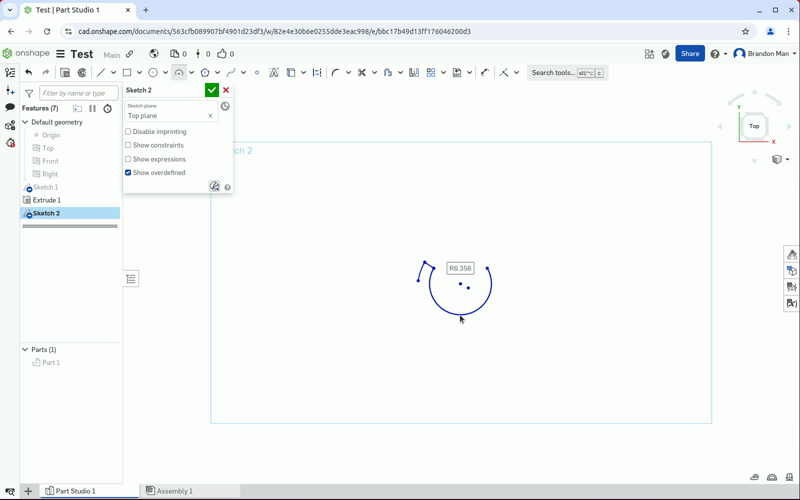
key(l)
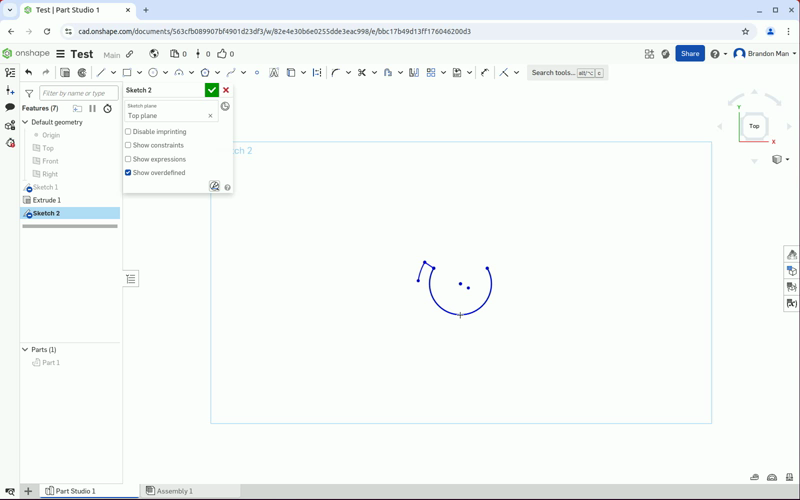
mouse_move(487, 268)
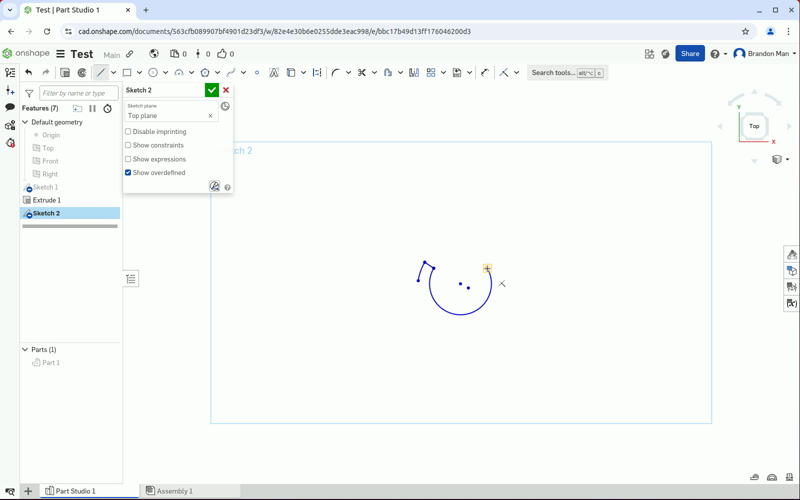
click(487, 268)
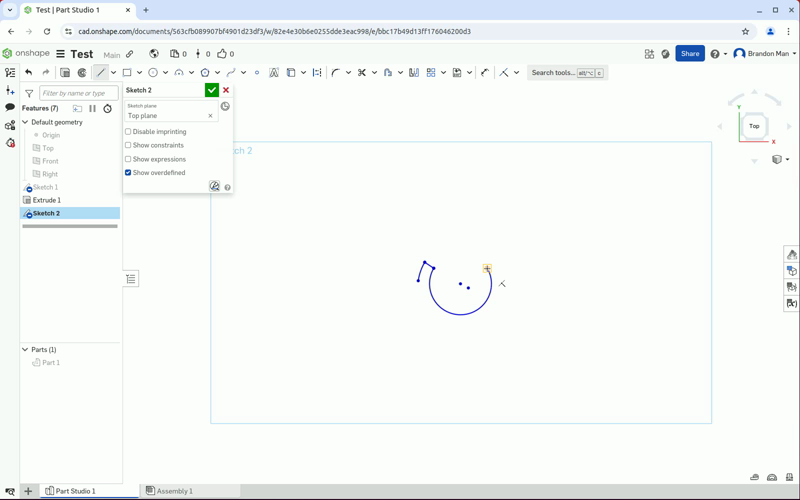
key_down(shift)
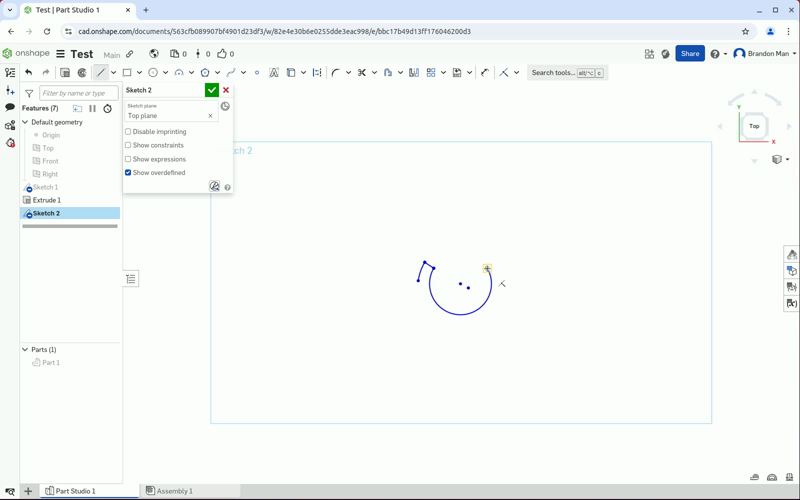
mouse_move(517, 268)
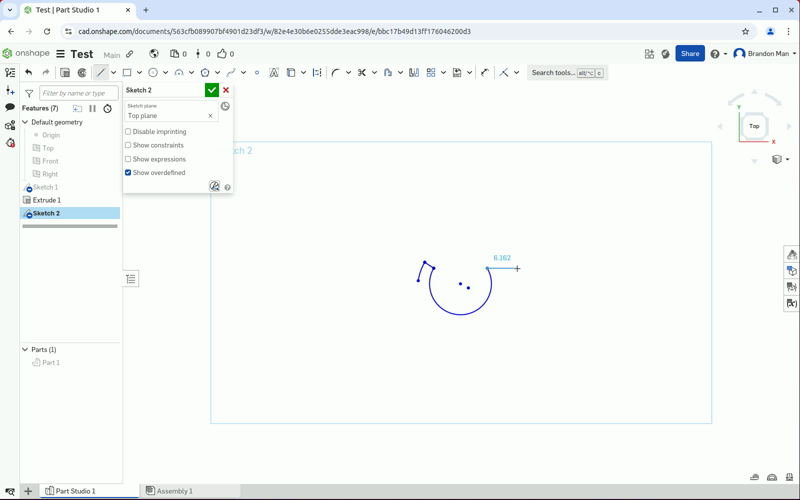
mouse_move(496, 262)
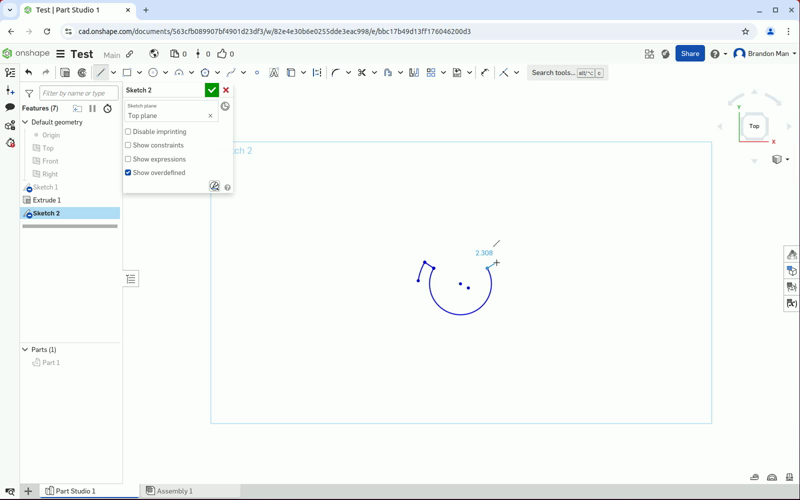
click(496, 262)
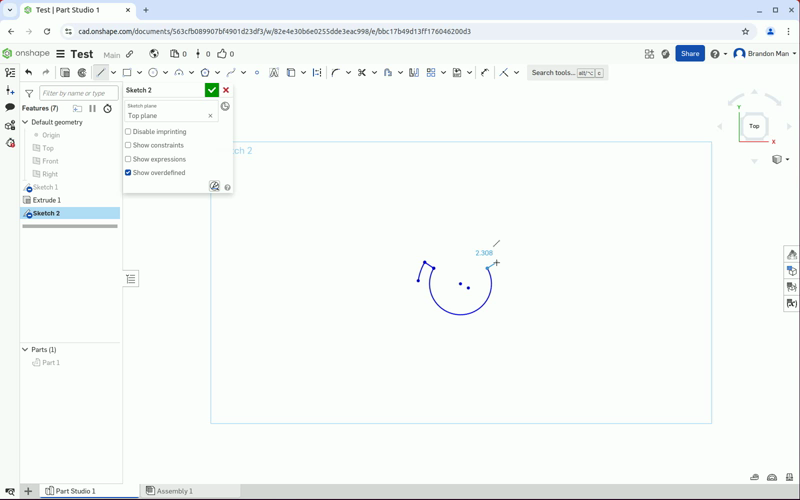
key_up(shift)
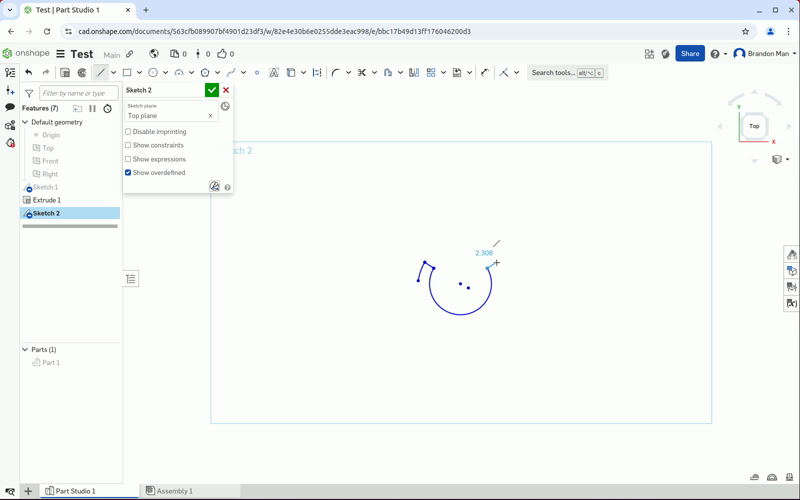
key(esc)
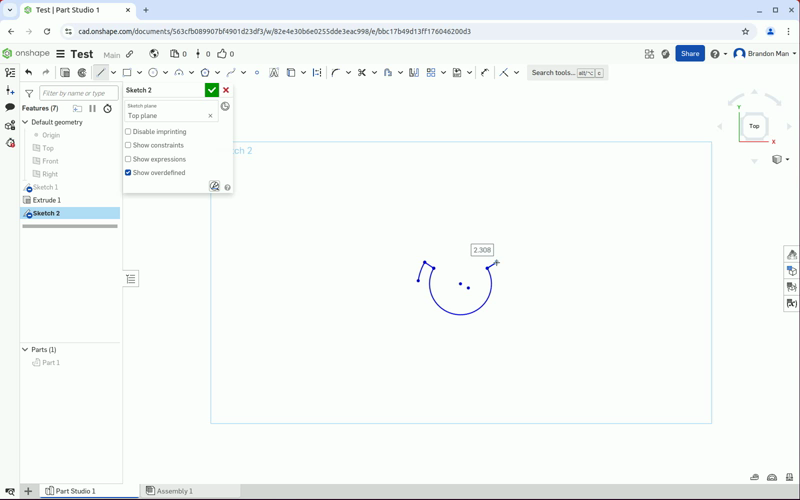
key(a)
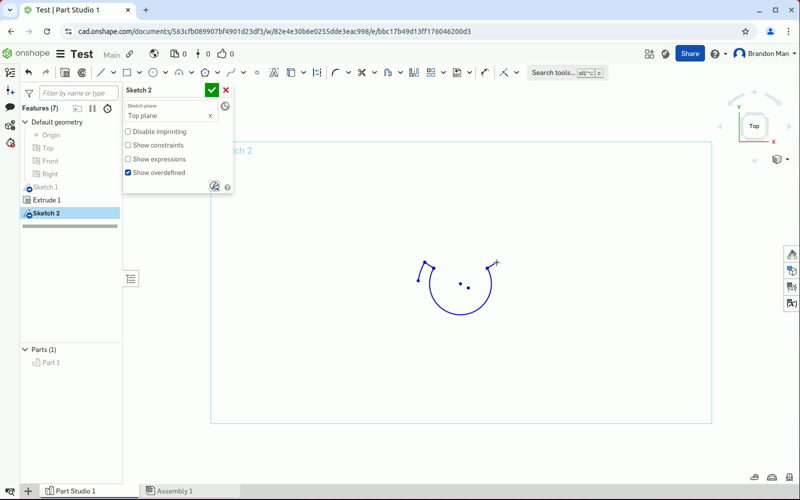
mouse_move(496, 262)
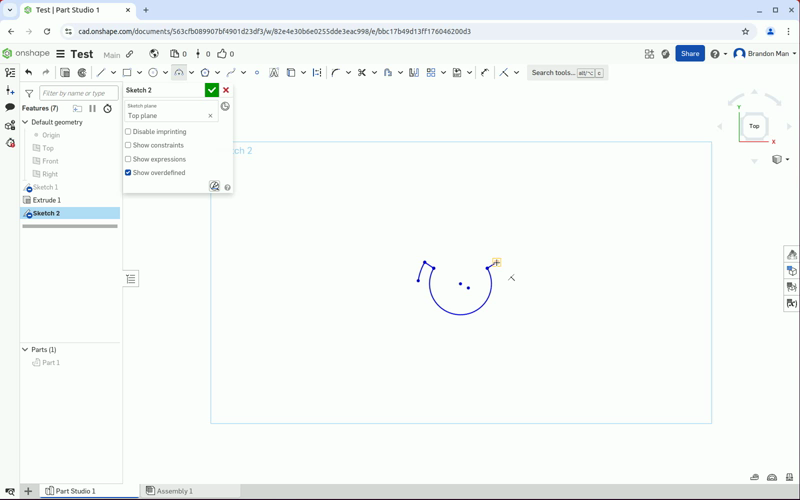
click(496, 262)
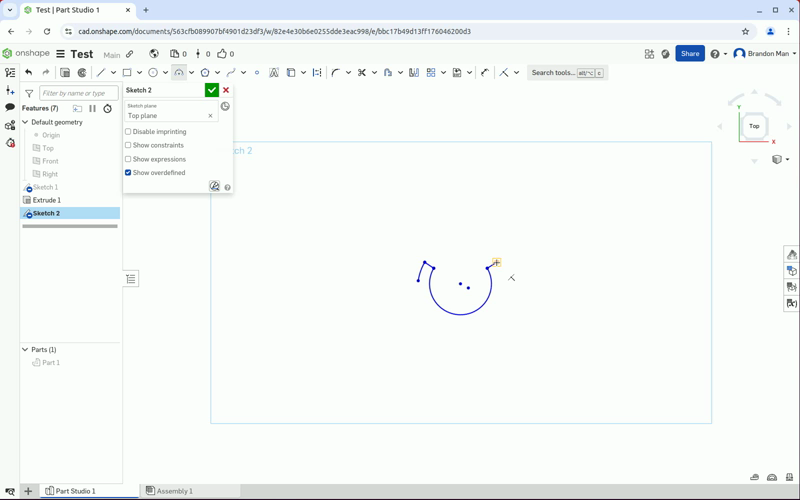
key_down(shift)
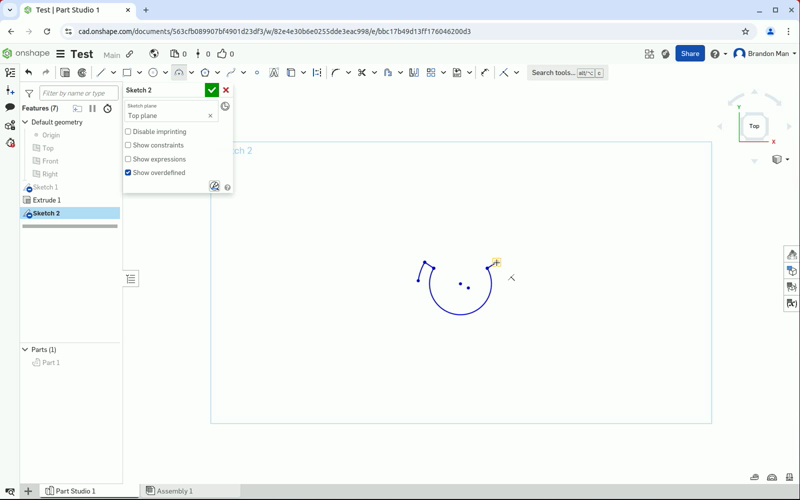
mouse_move(502, 280)
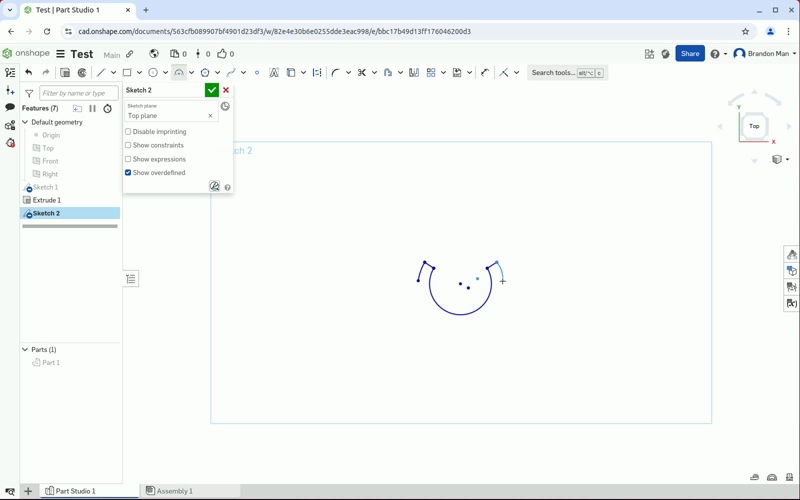
click(502, 280)
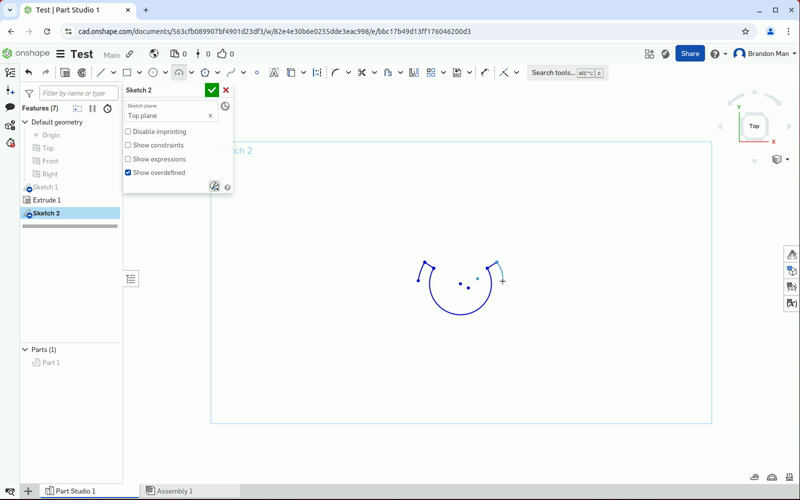
mouse_move(500, 270)
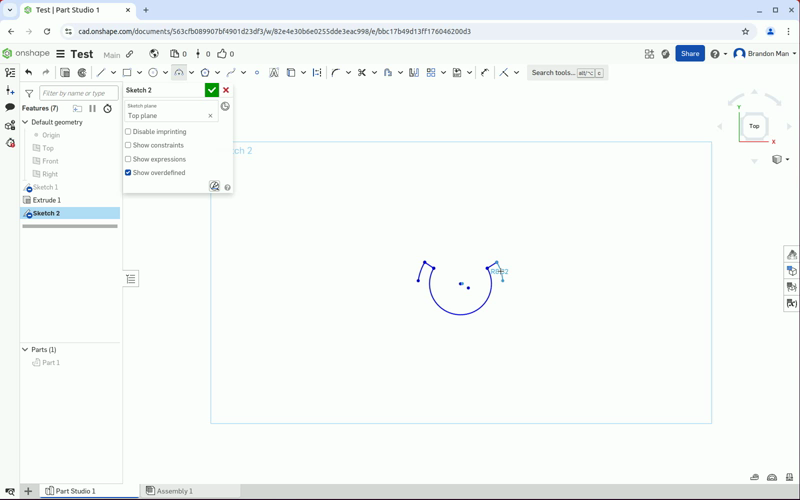
click(500, 270)
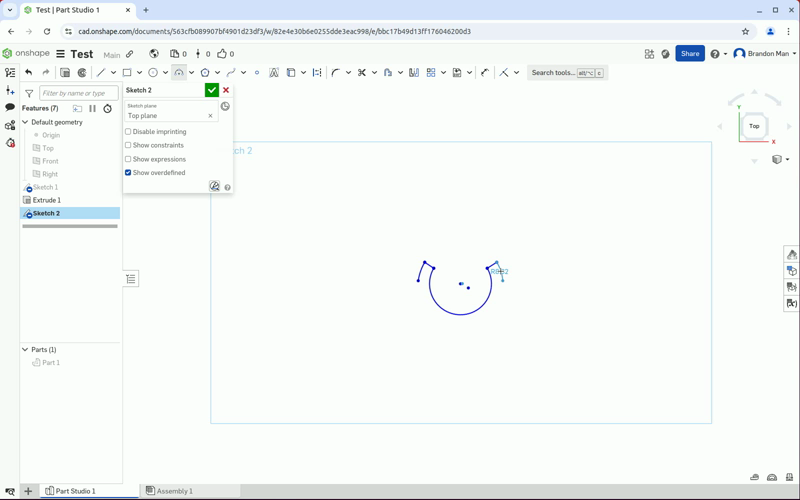
key_up(shift)
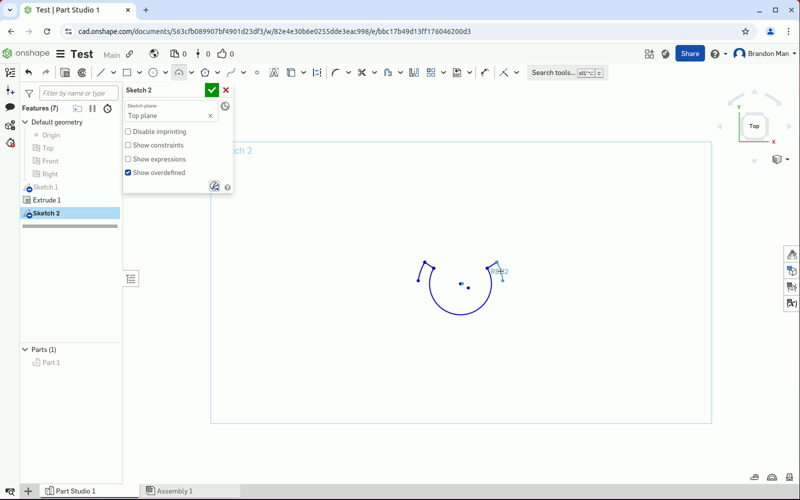
mouse_move(502, 280)
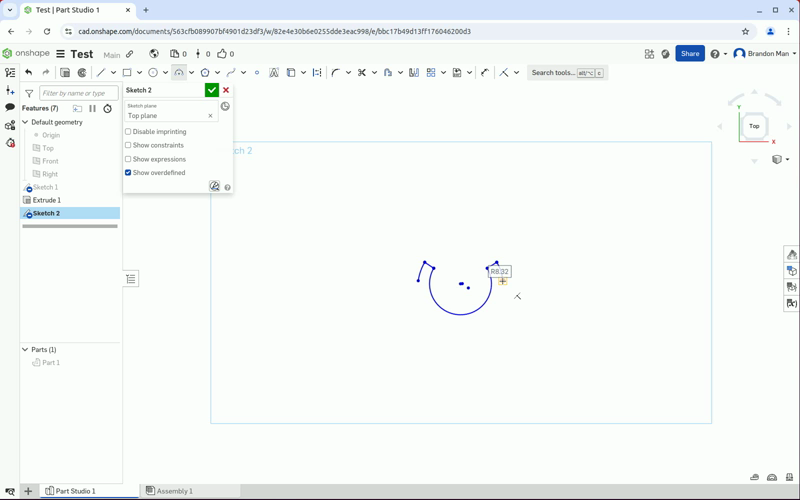
click(502, 280)
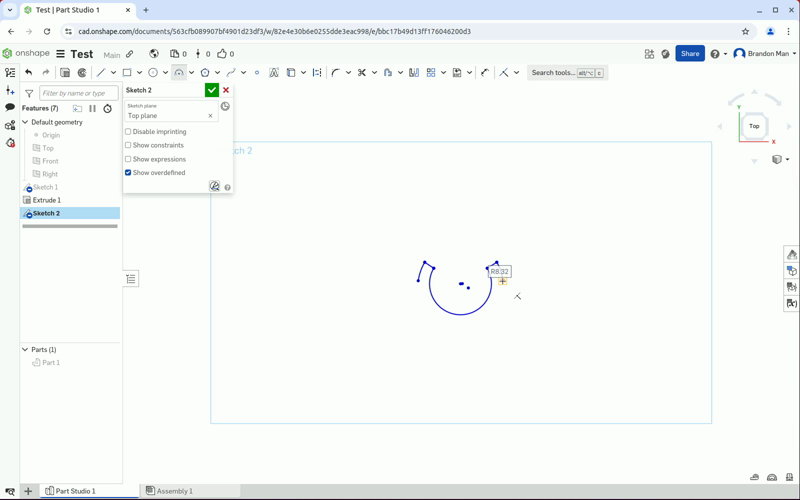
key_down(shift)
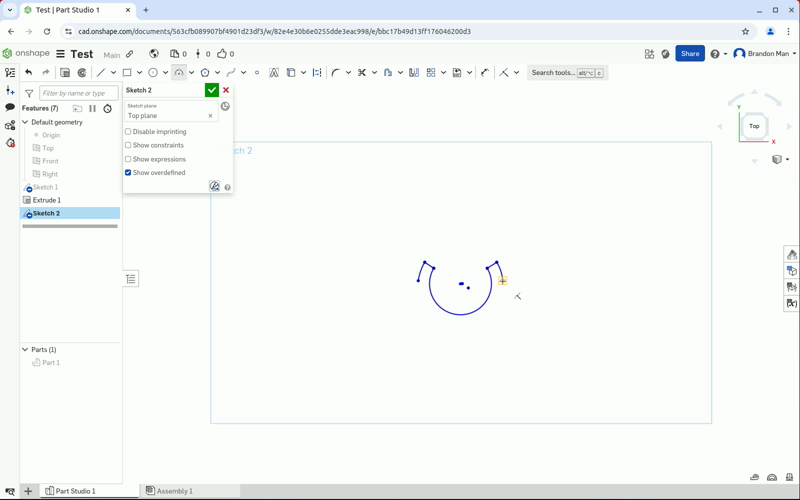
mouse_move(479, 320)
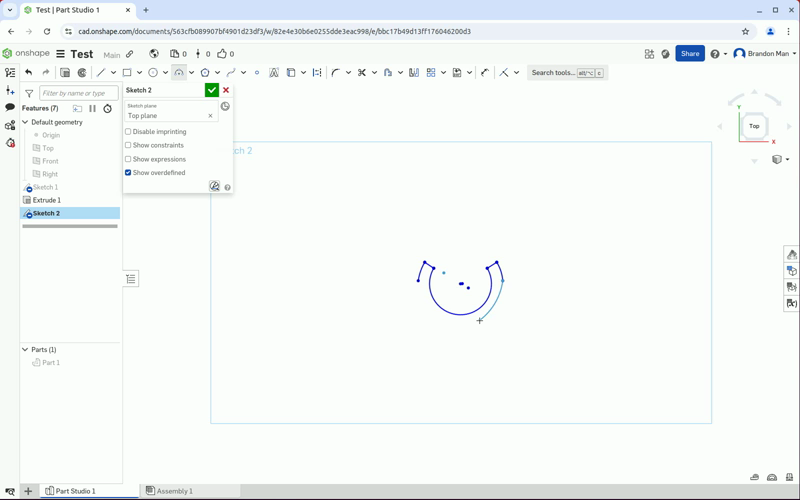
click(479, 320)
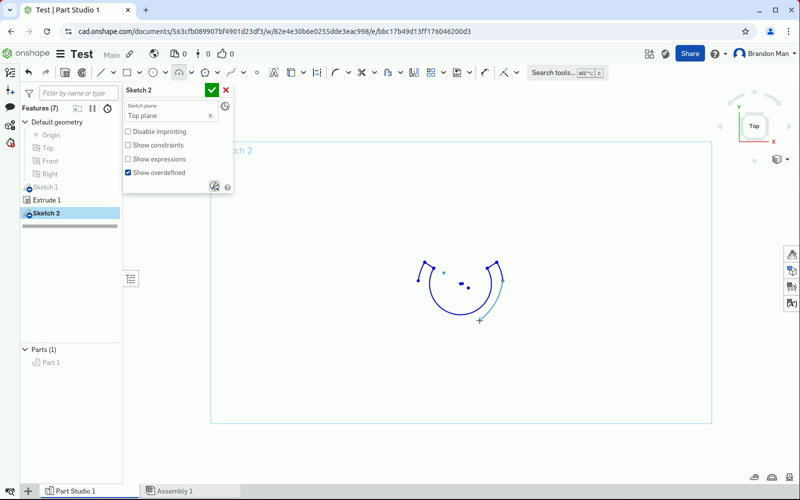
mouse_move(556, 338)
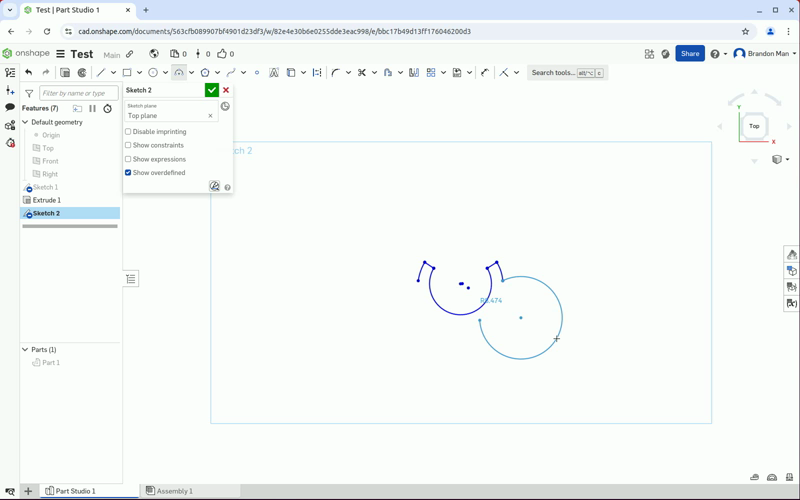
click(556, 338)
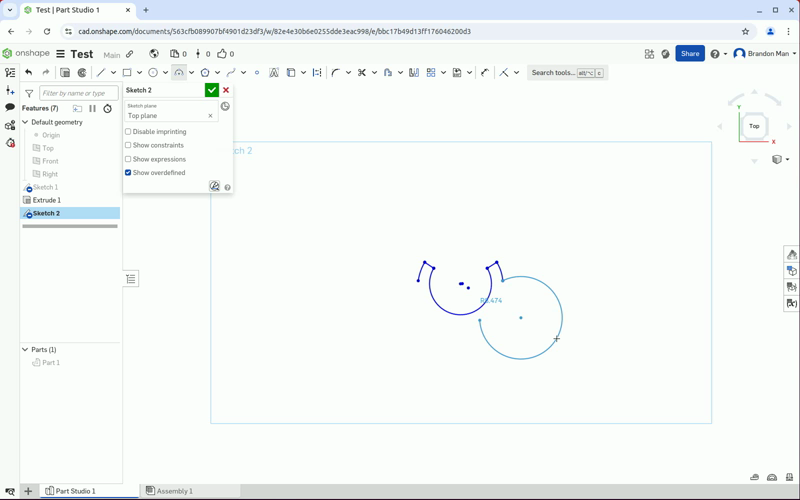
key_up(shift)
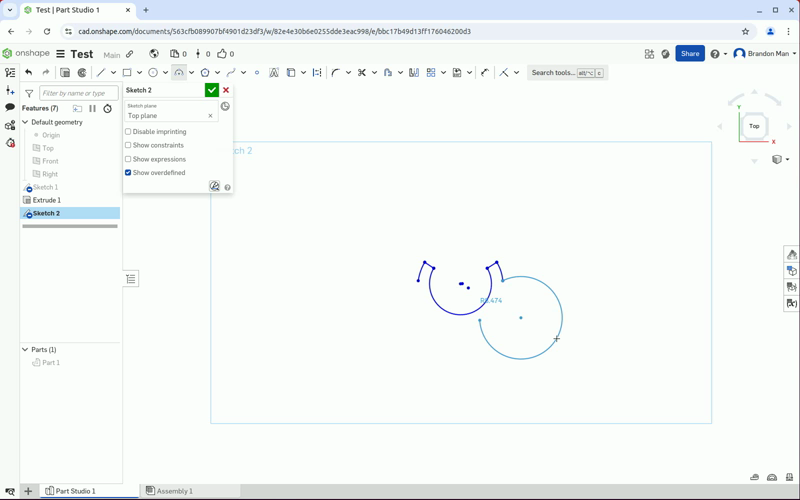
mouse_move(479, 320)
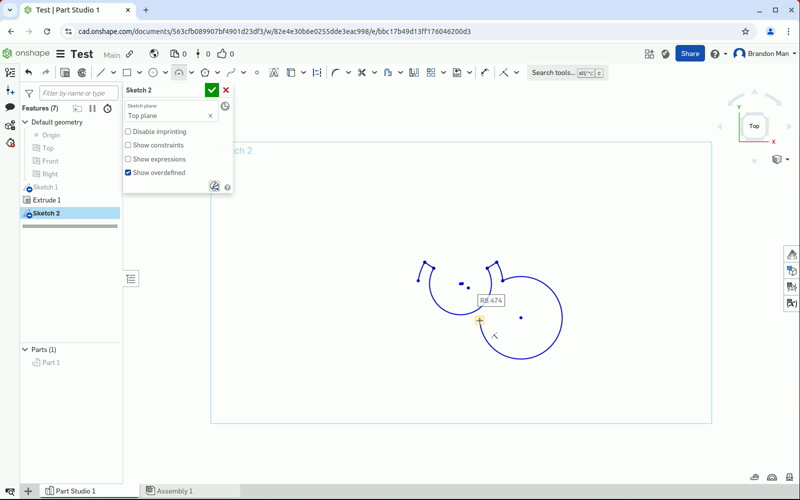
click(479, 320)
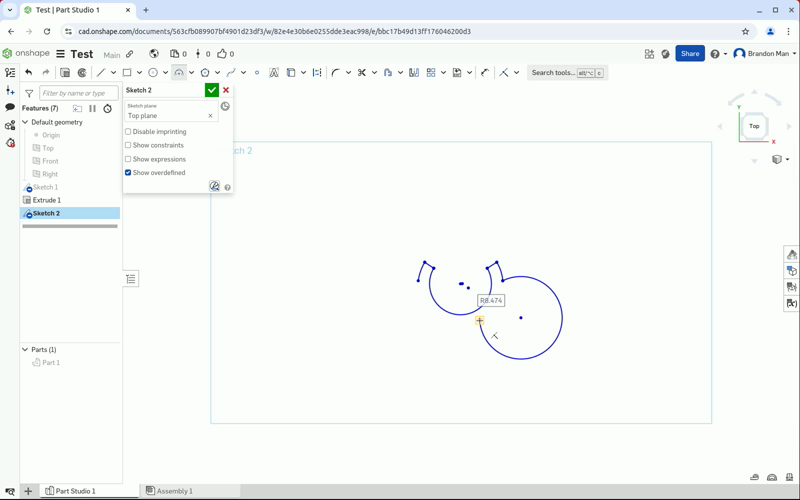
key_down(shift)
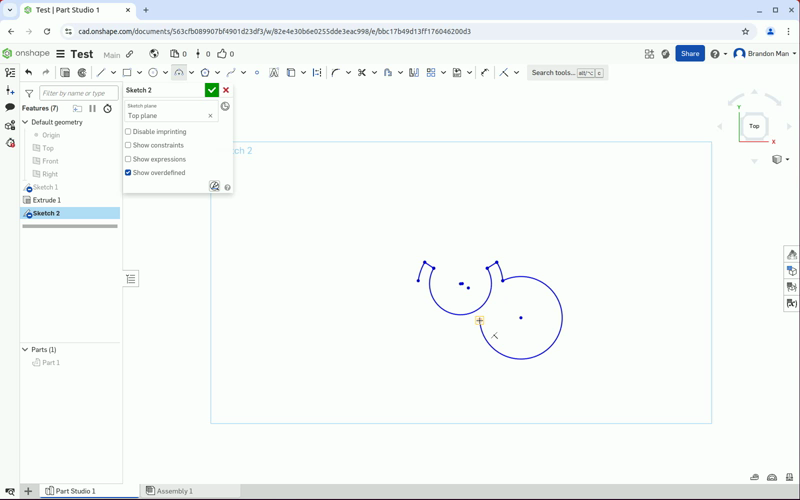
mouse_move(441, 320)
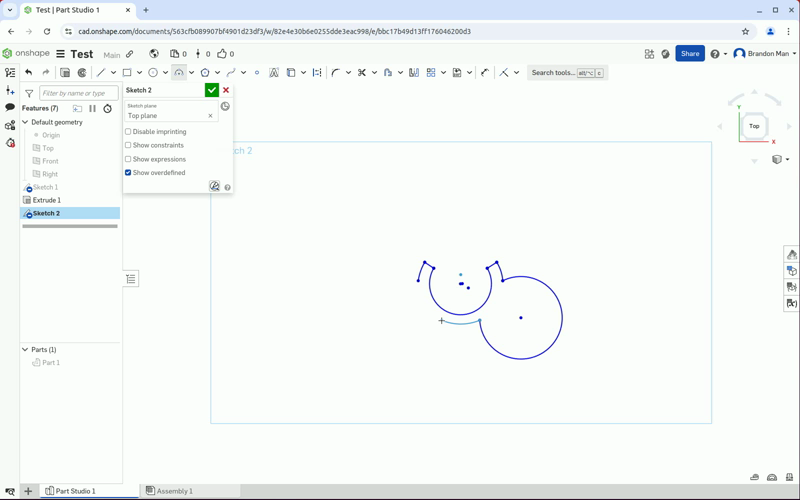
click(441, 320)
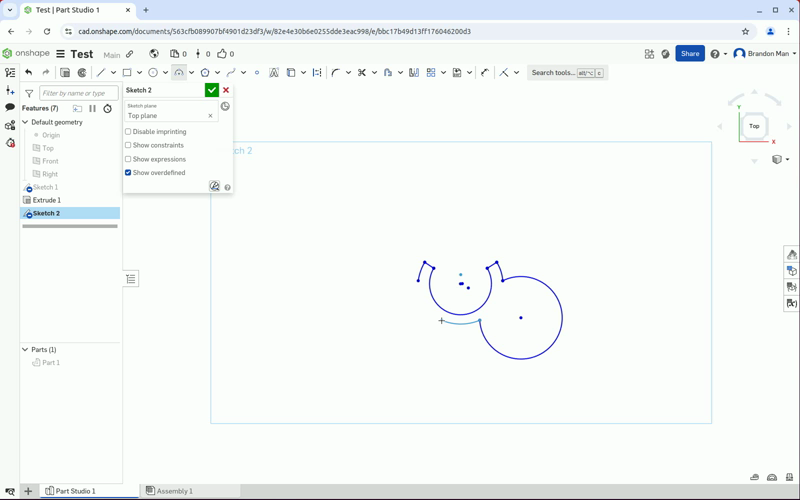
mouse_move(460, 324)
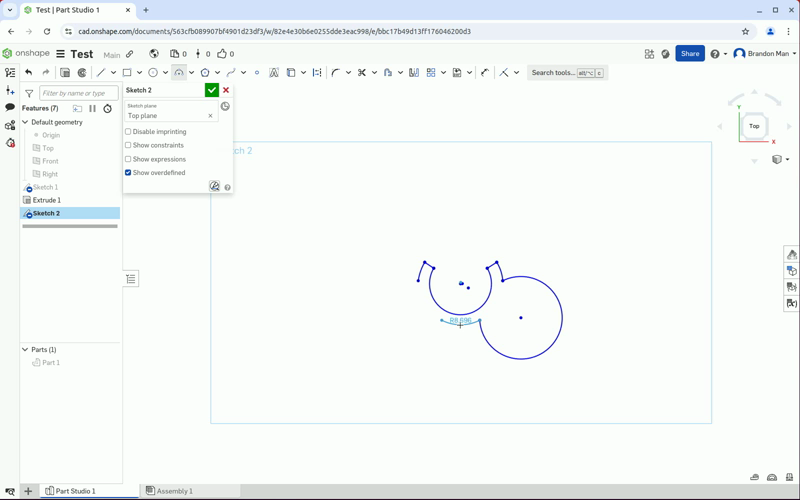
click(460, 324)
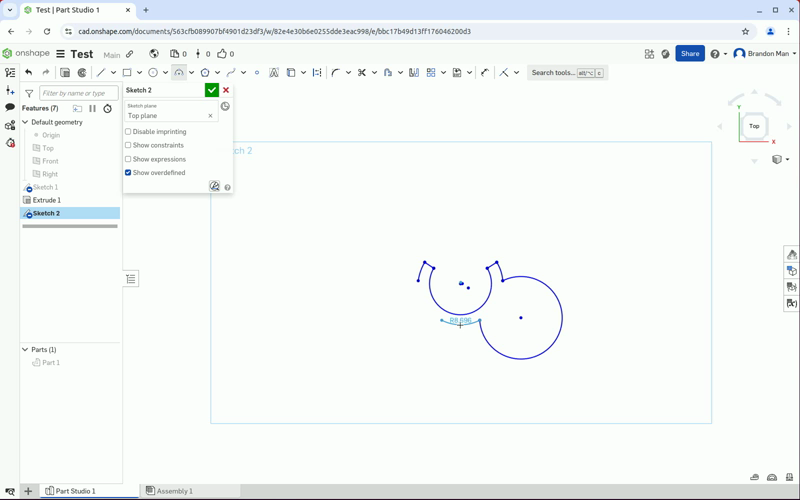
key_up(shift)
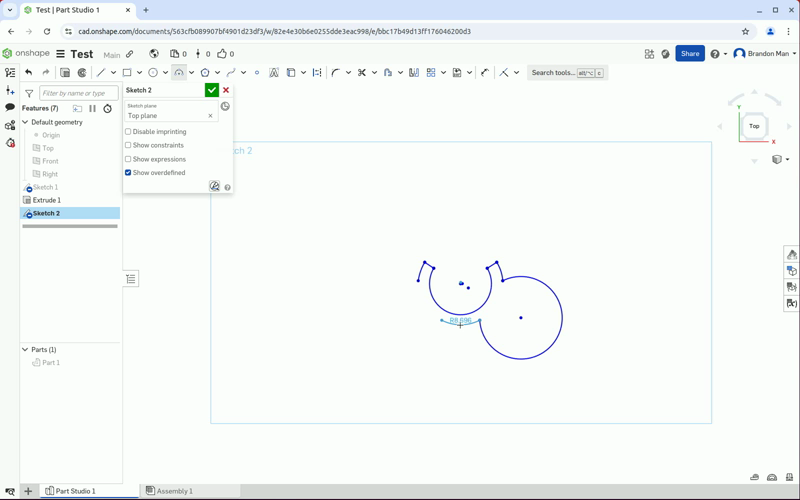
mouse_move(441, 320)
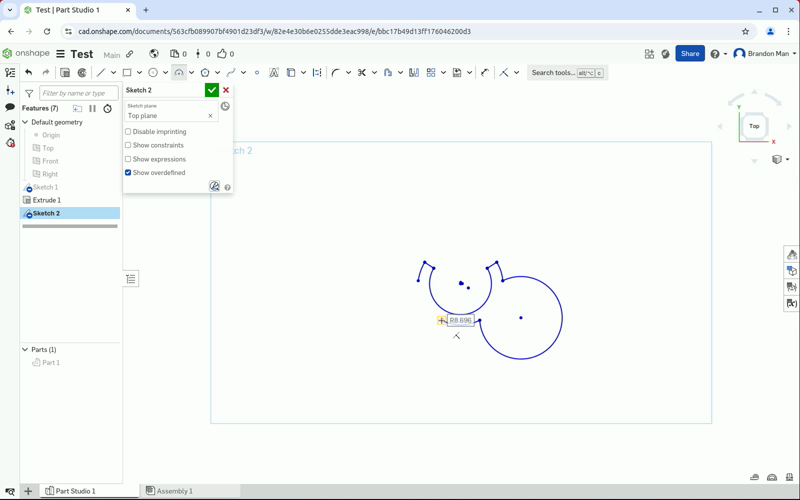
click(441, 320)
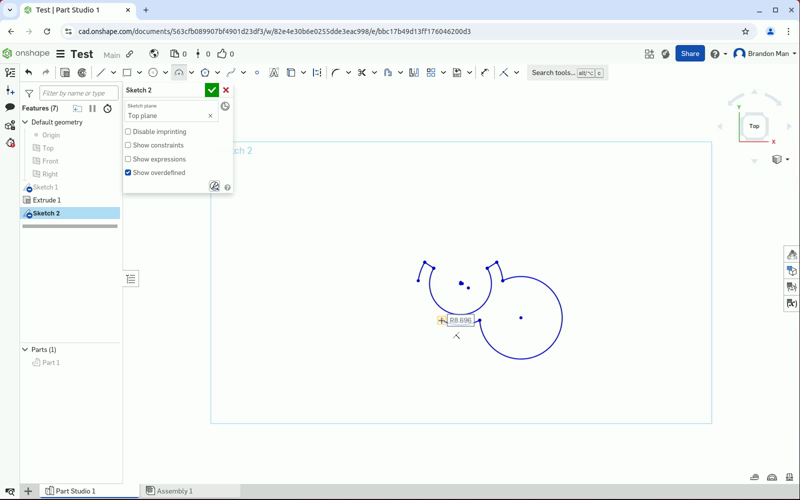
mouse_move(418, 280)
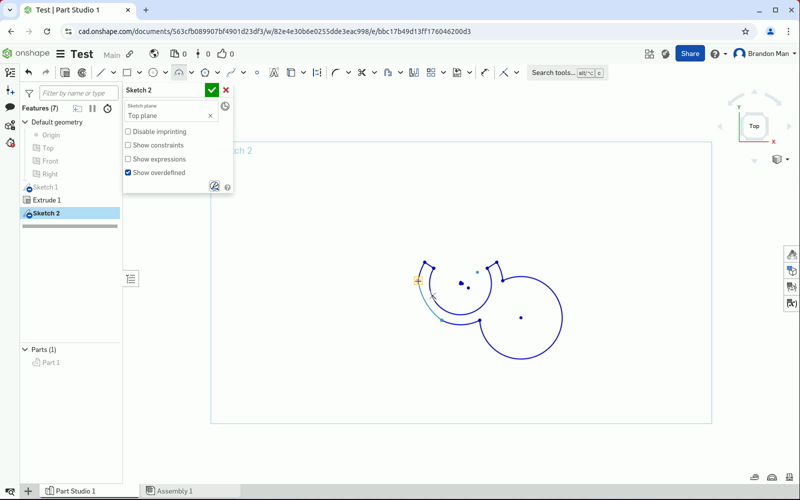
click(418, 280)
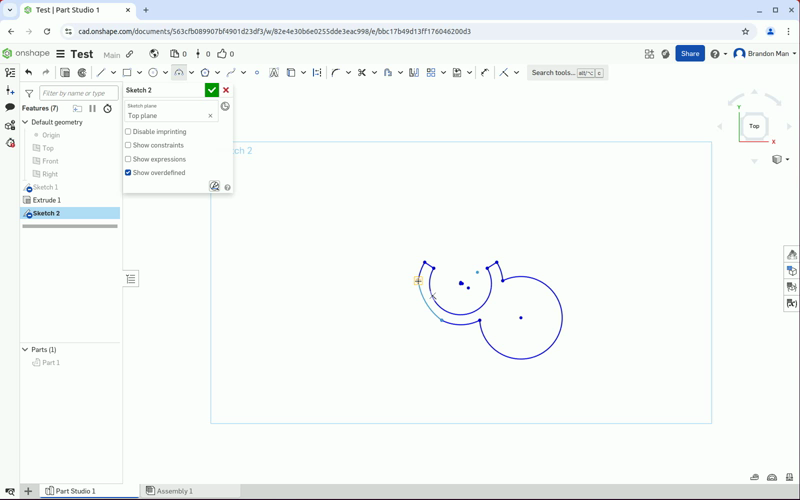
key_down(shift)
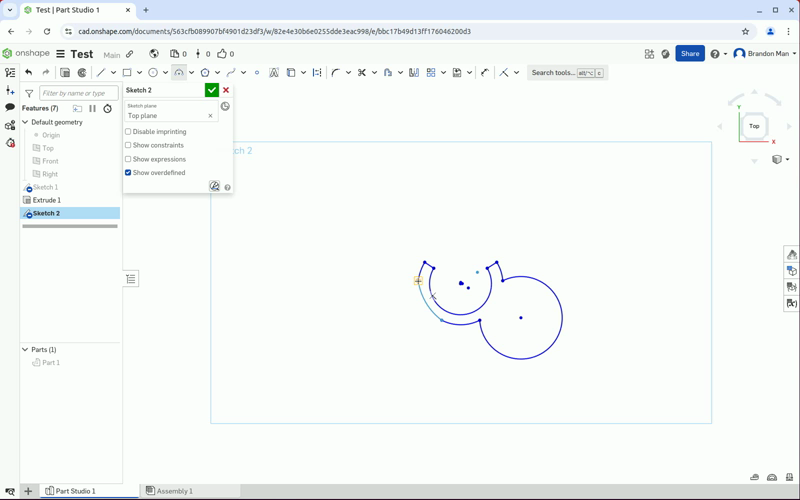
mouse_move(364, 338)
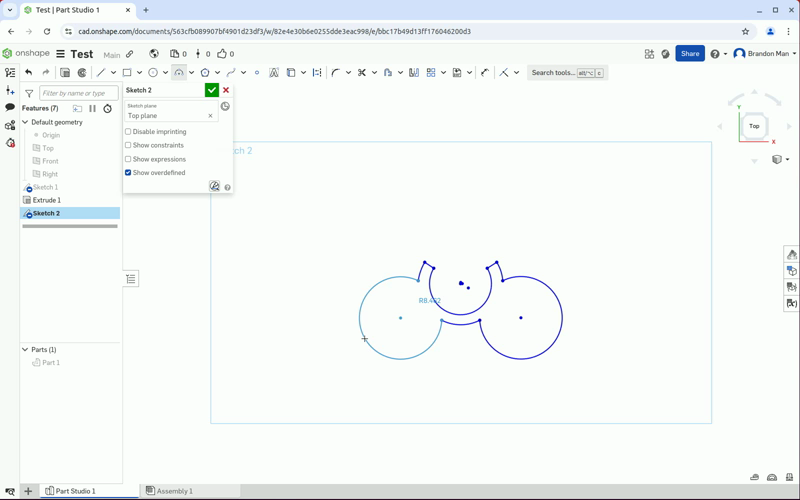
click(364, 338)
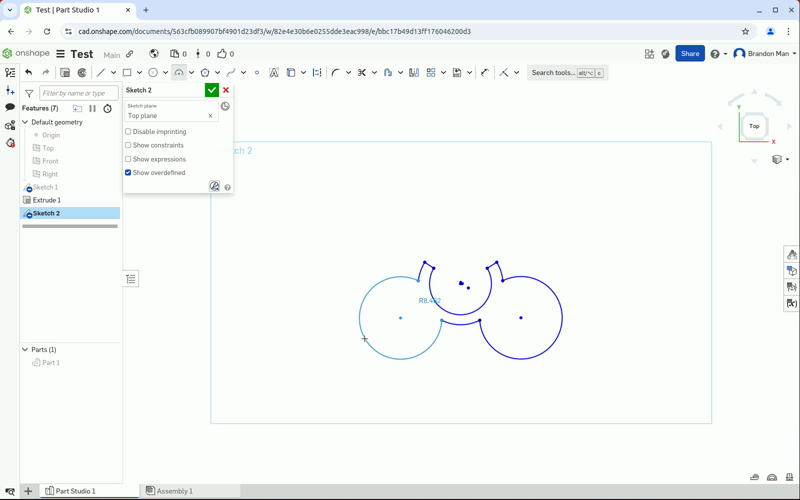
key_up(shift)
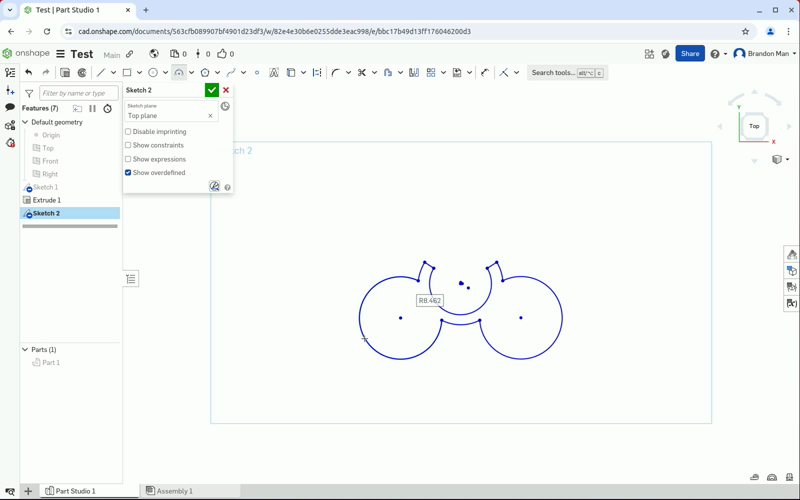
key(esc)
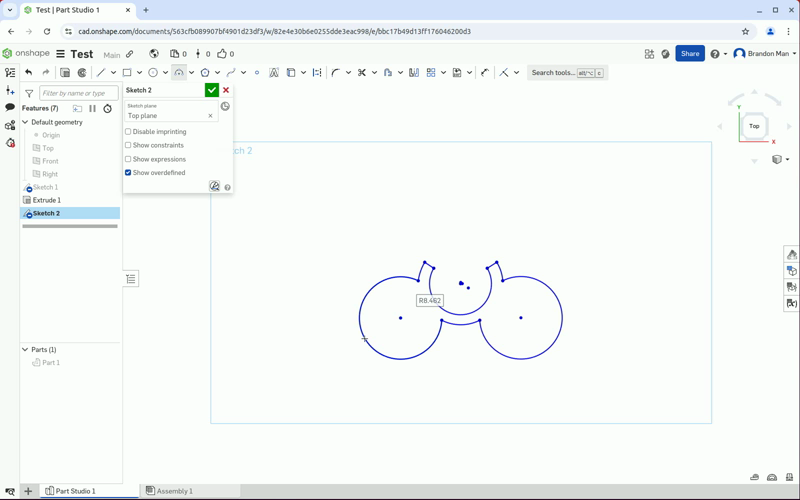
key(c)
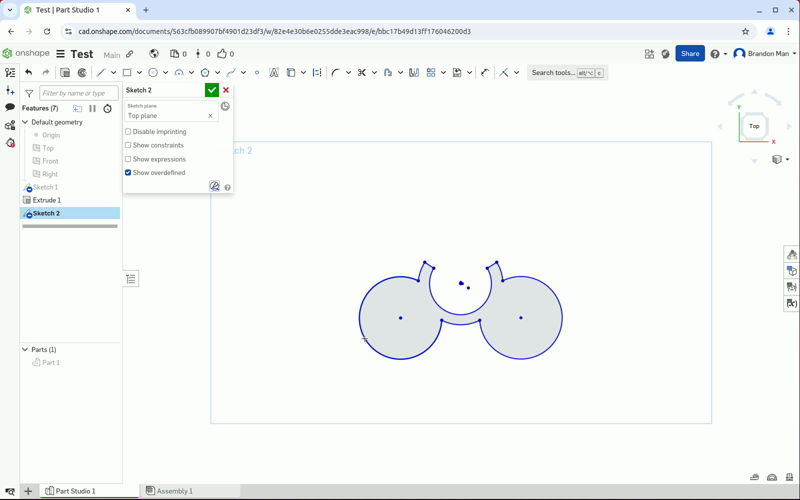
key_down(shift)
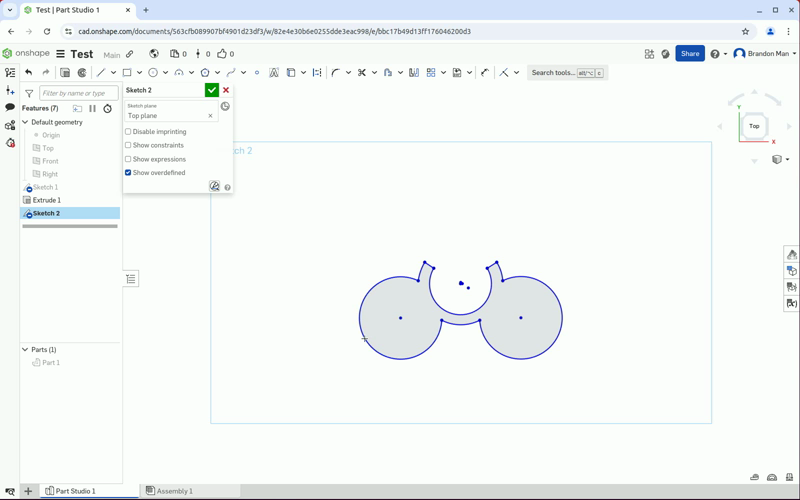
mouse_move(400, 318)
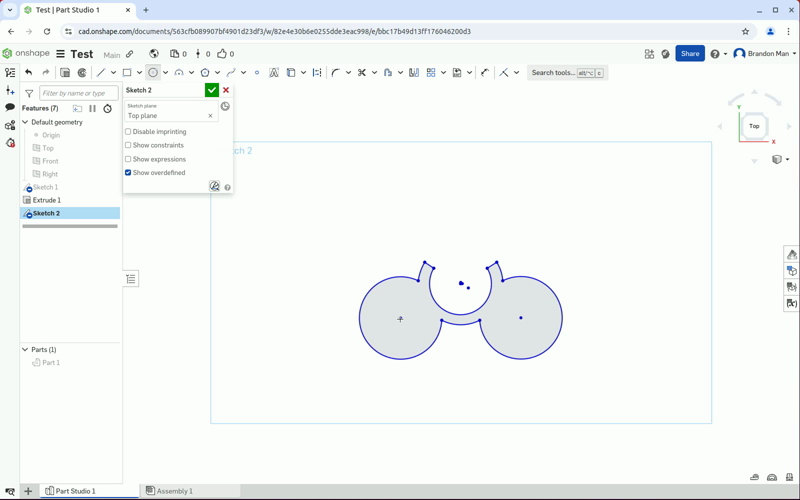
scroll(6)
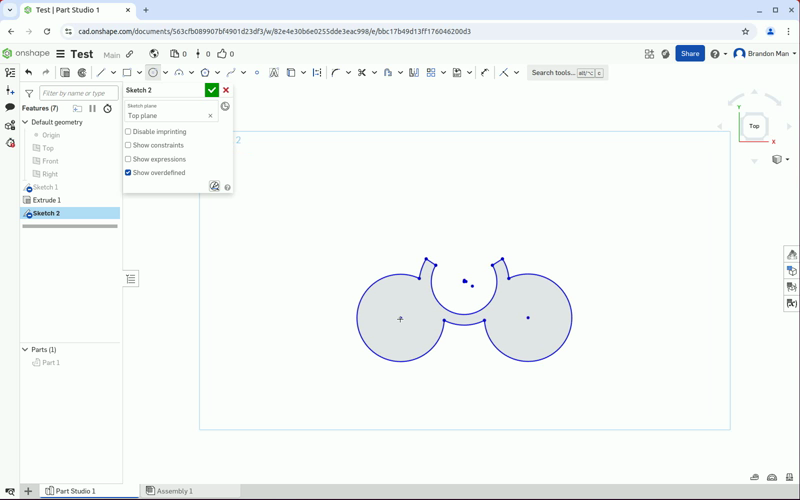
scroll(6)
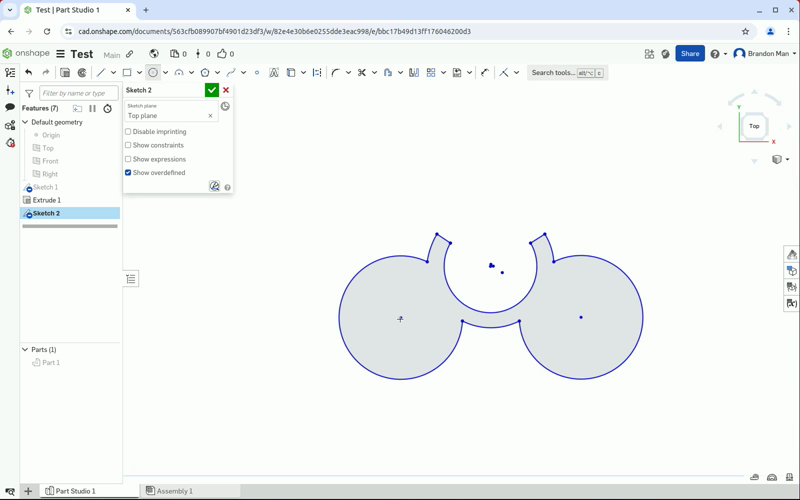
scroll(6)
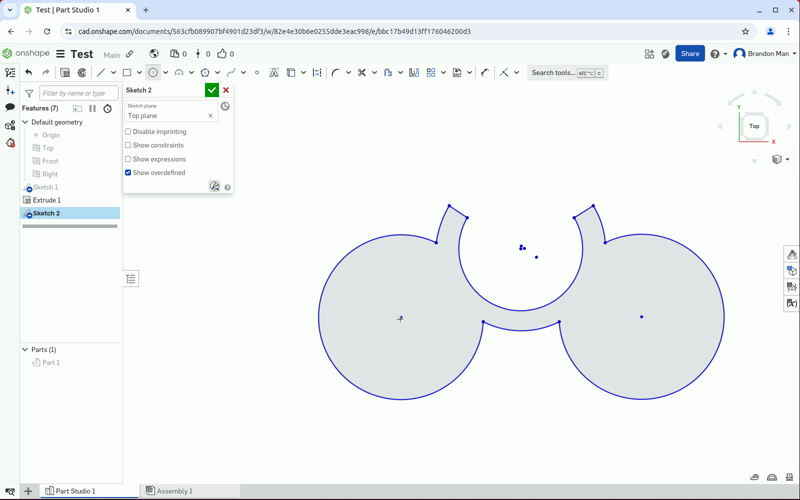
scroll(6)
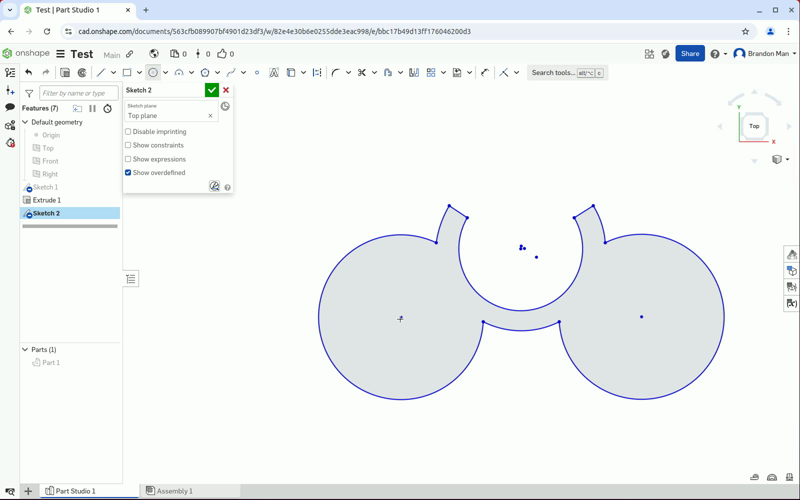
scroll(6)
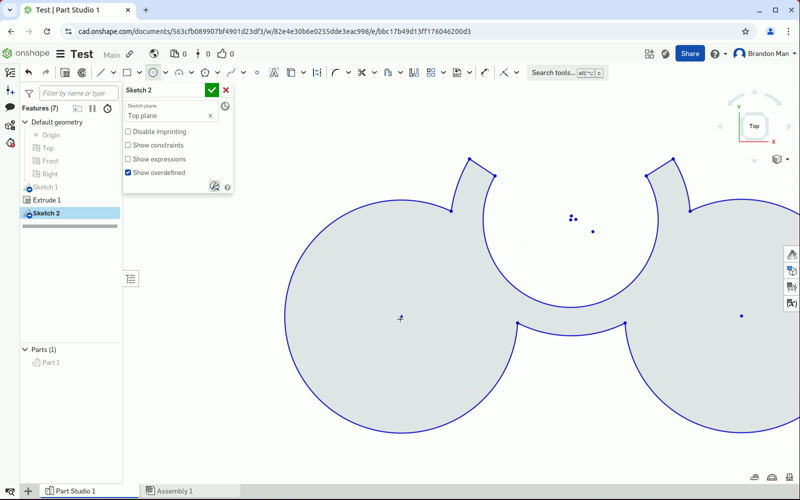
scroll(6)
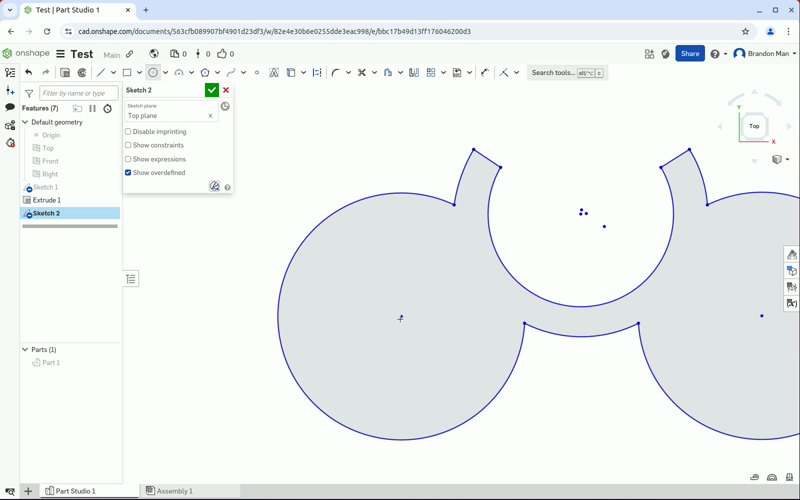
scroll(6)
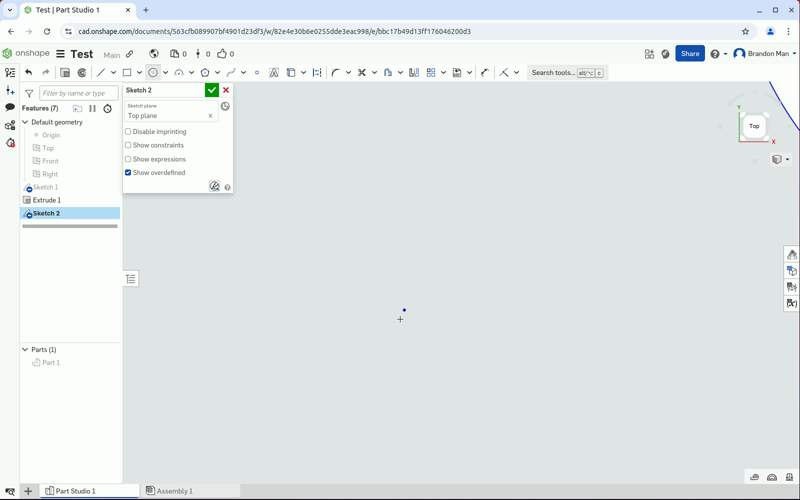
click(400, 318)
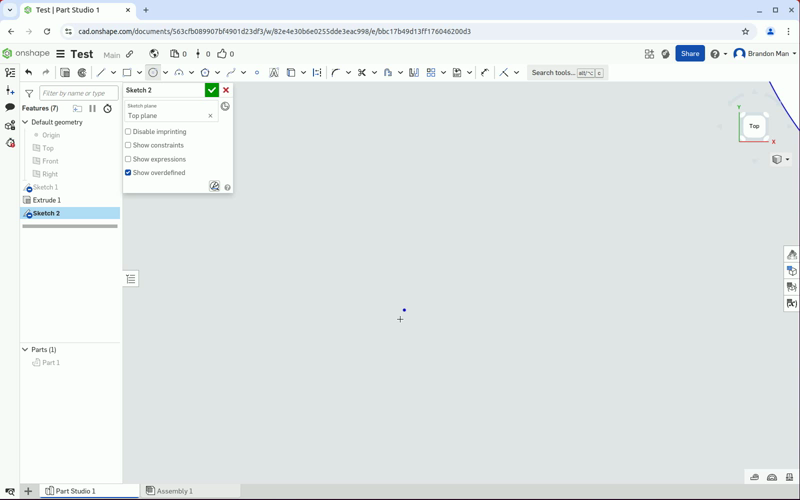
scroll(-6)
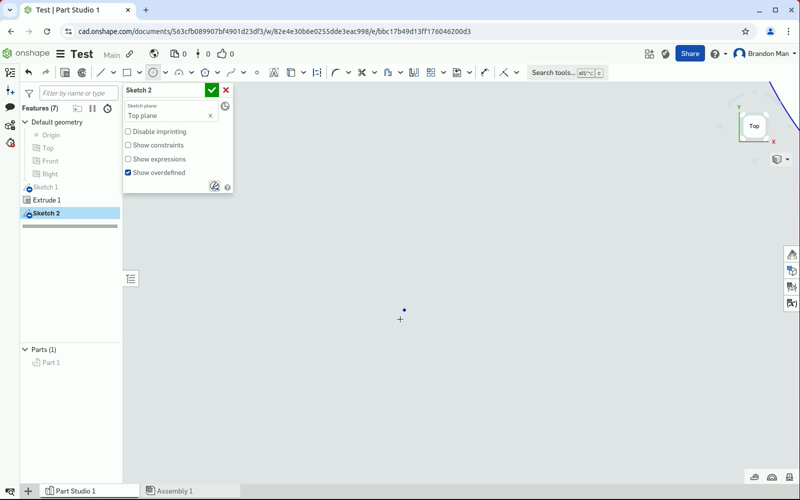
scroll(-6)
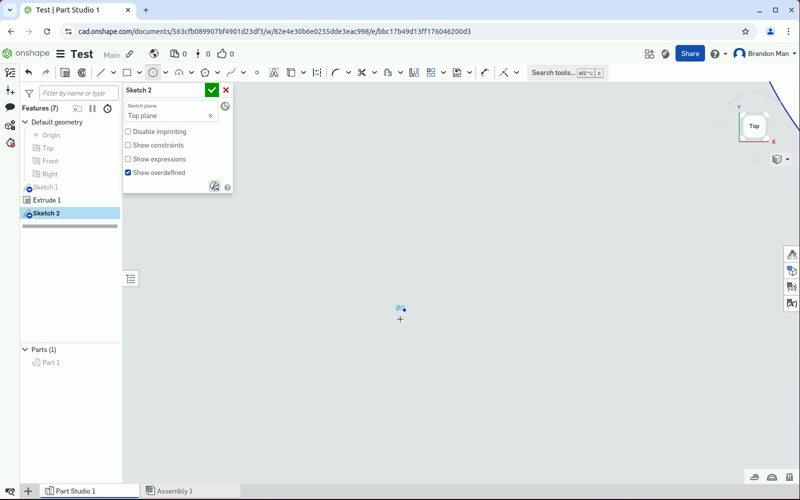
scroll(-6)
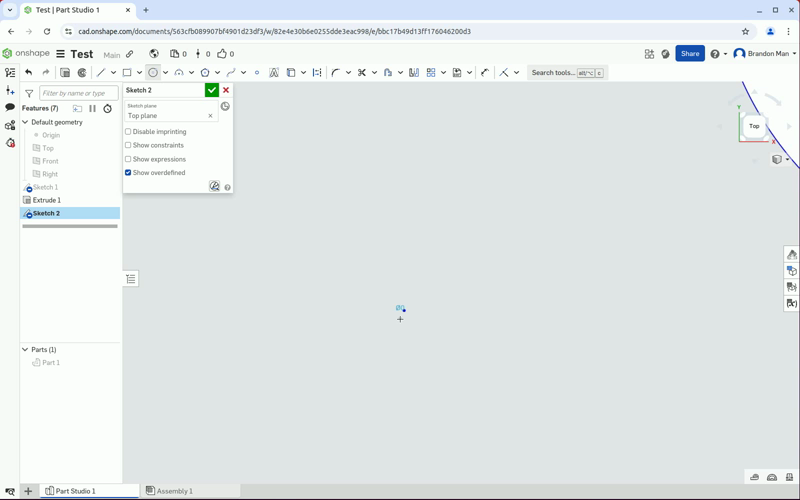
scroll(-6)
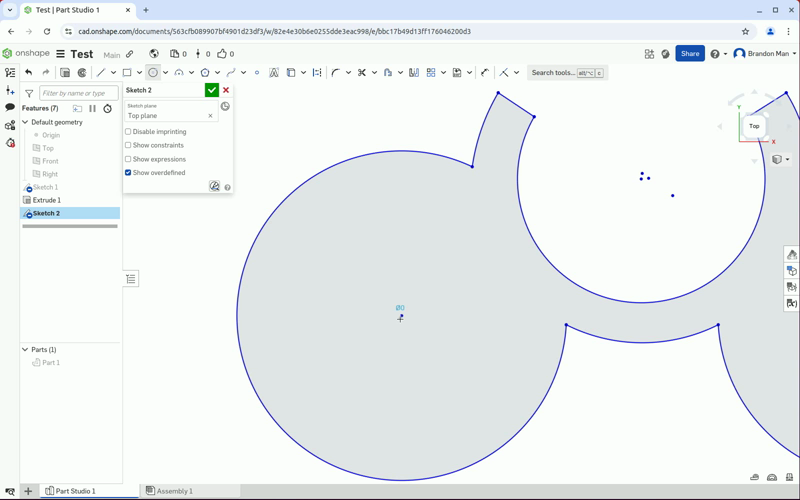
scroll(-6)
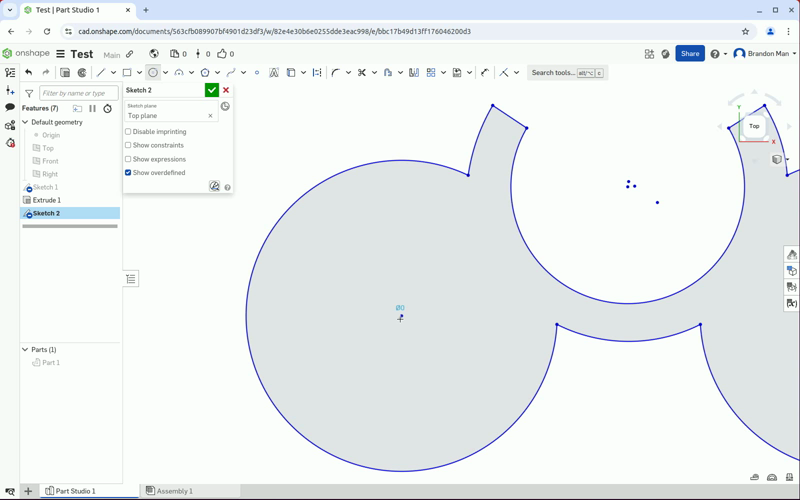
scroll(-6)
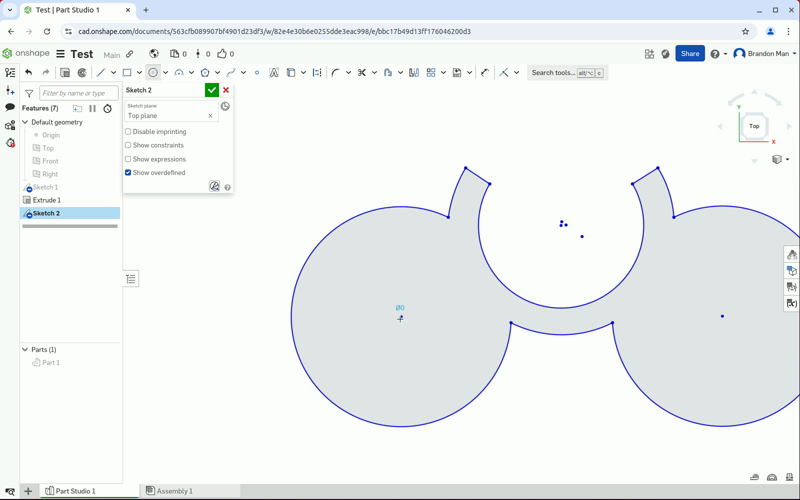
scroll(-6)
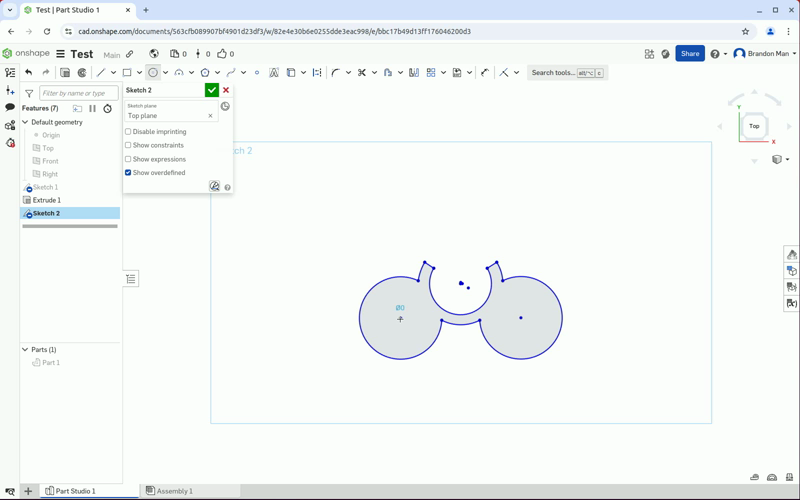
key_up(shift)
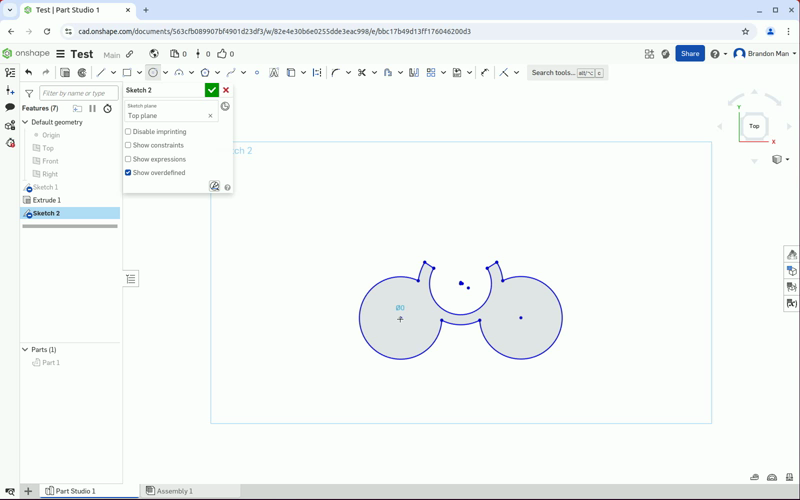
mouse_move(427, 318)
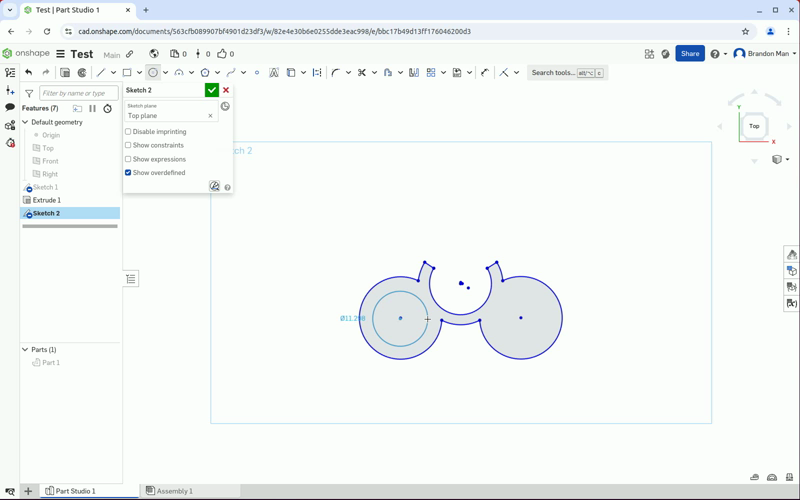
click(427, 318)
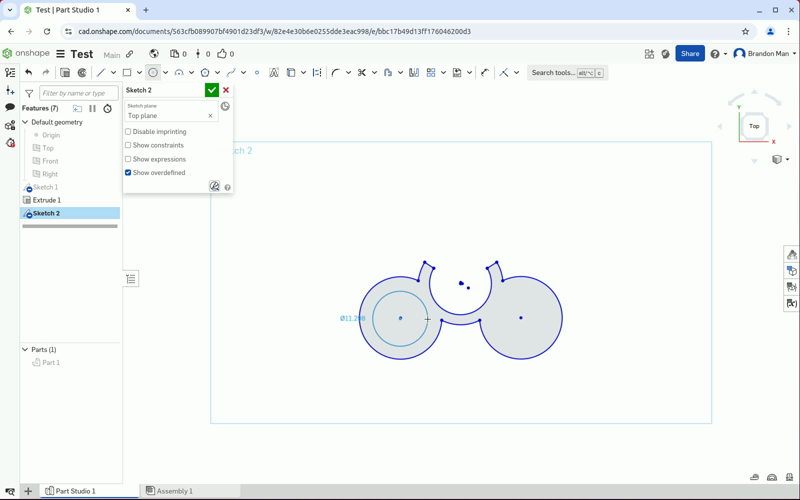
key(esc)
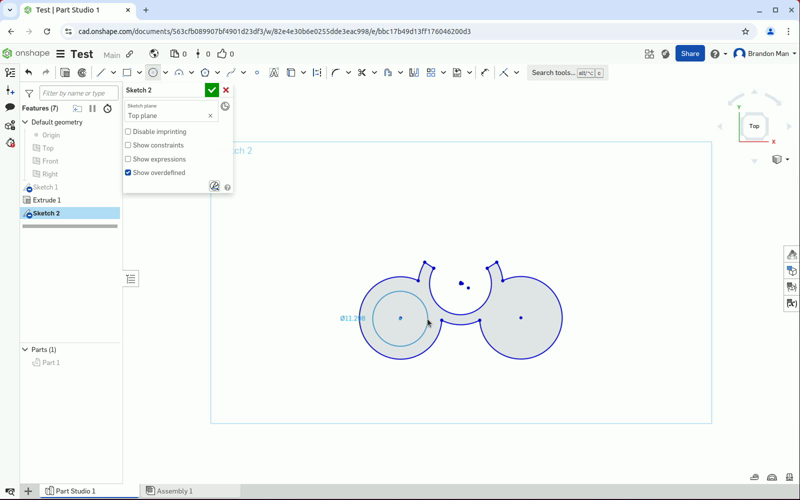
key(c)
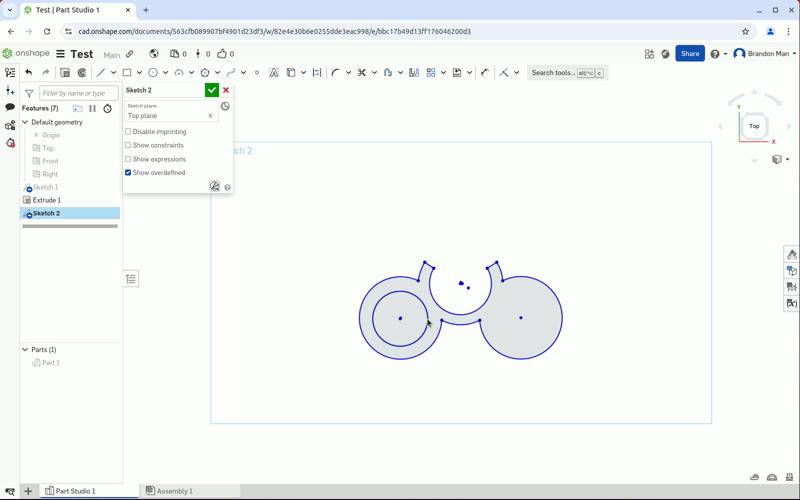
key_down(shift)
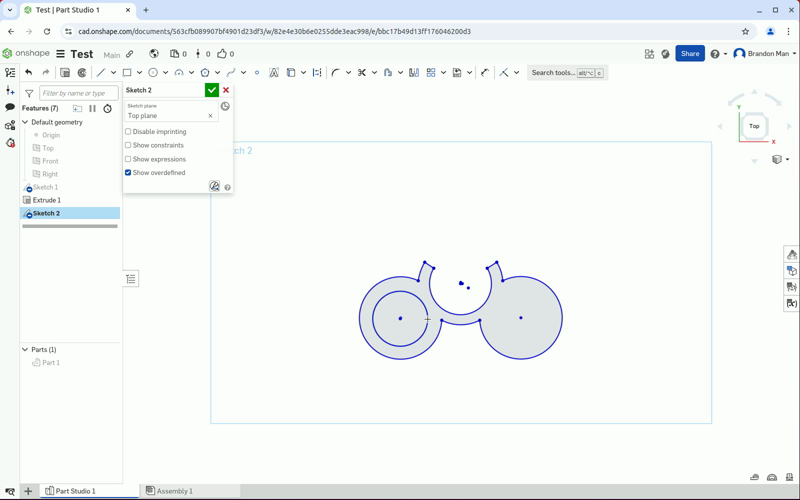
mouse_move(520, 318)
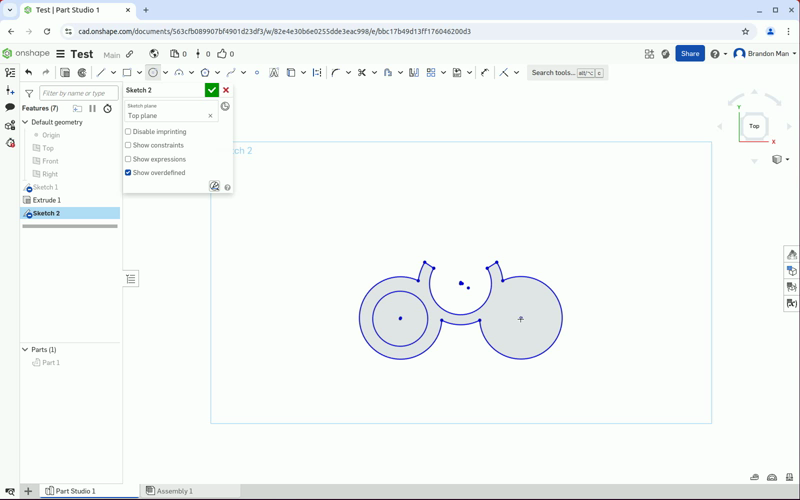
scroll(6)
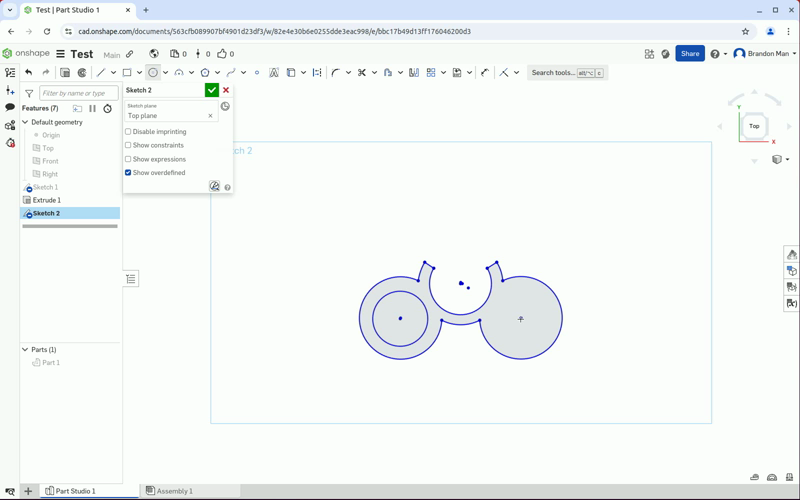
scroll(6)
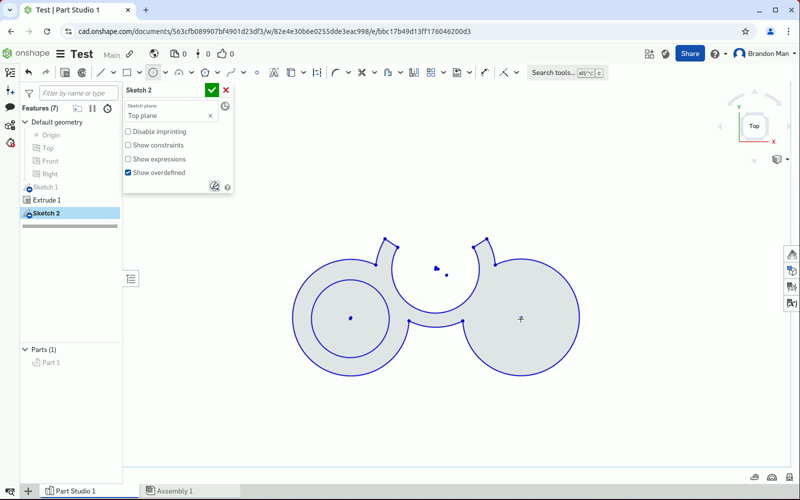
scroll(6)
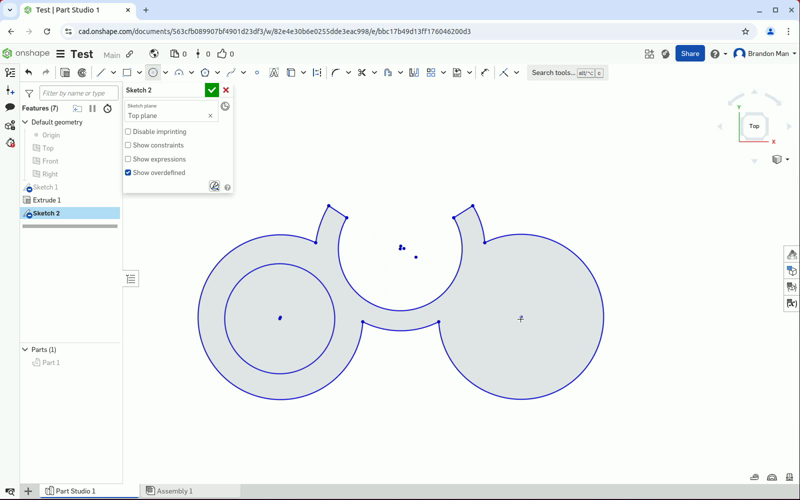
scroll(6)
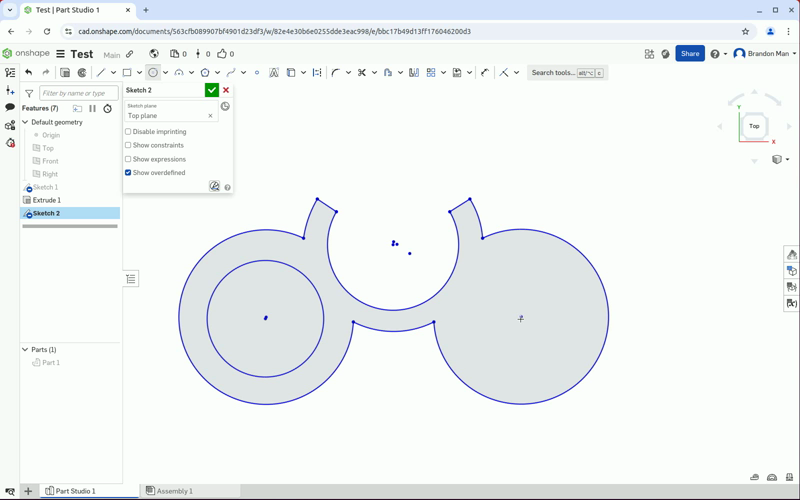
scroll(6)
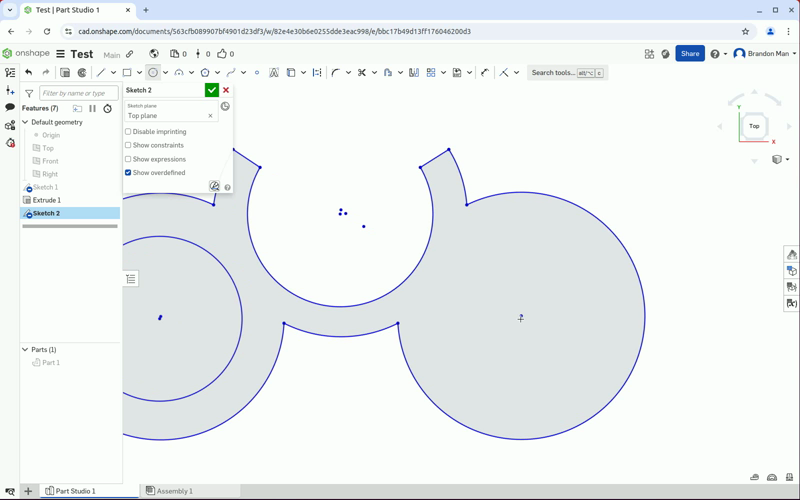
scroll(6)
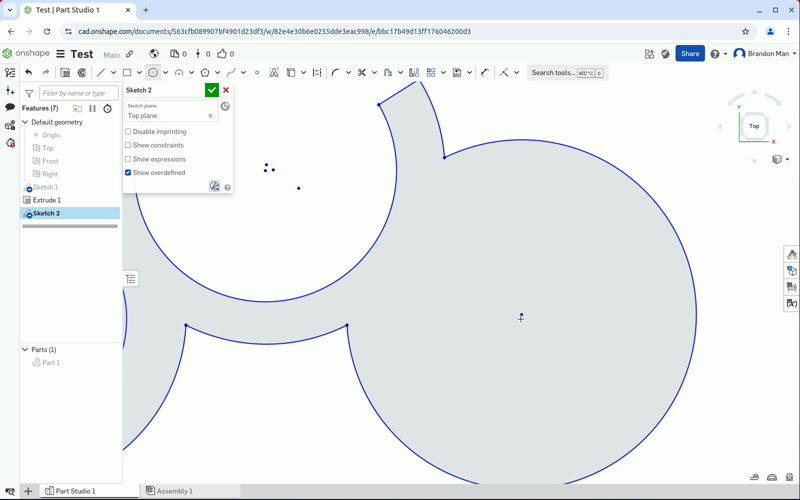
scroll(6)
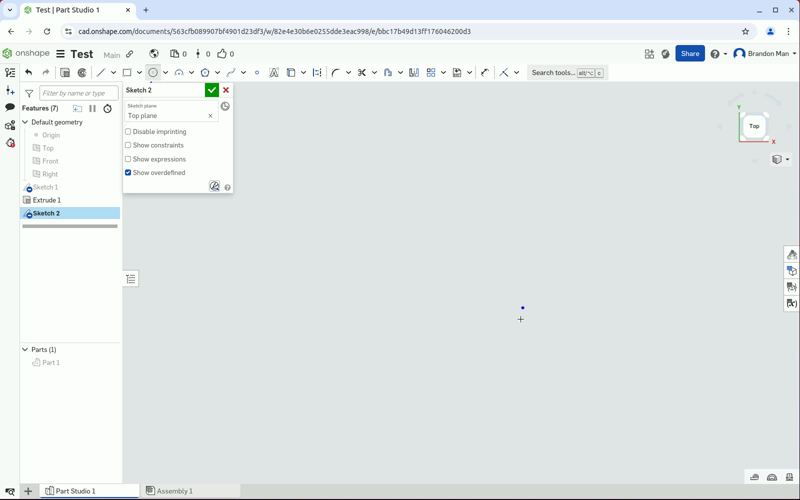
click(520, 318)
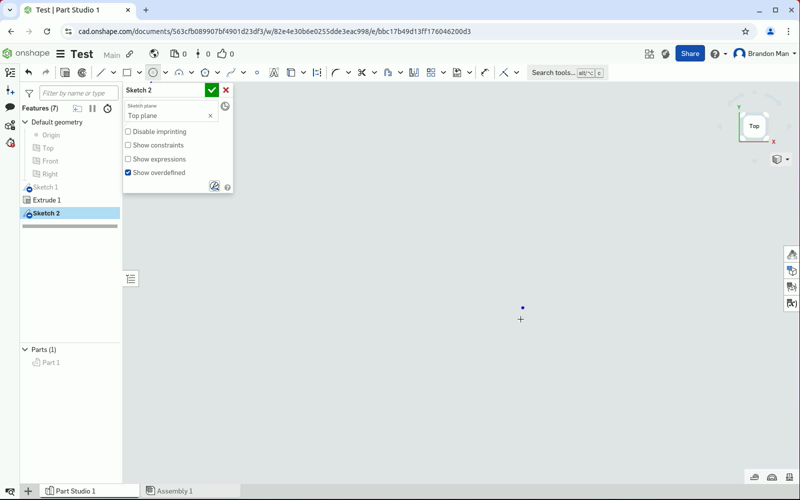
scroll(-6)
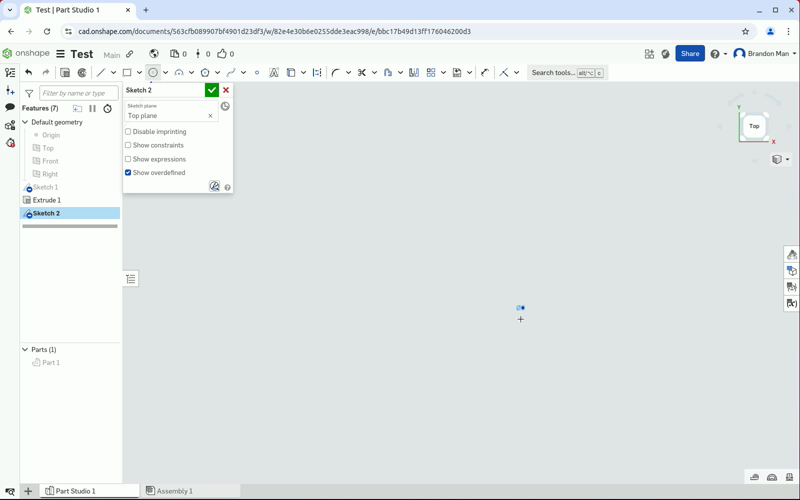
scroll(-6)
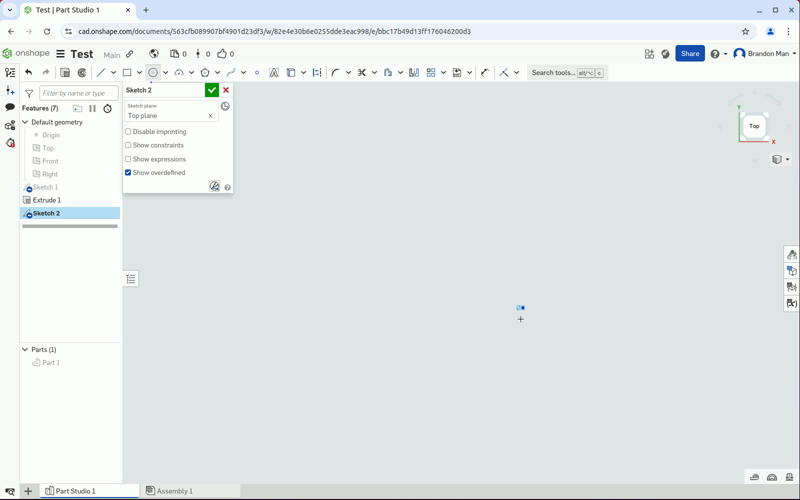
scroll(-6)
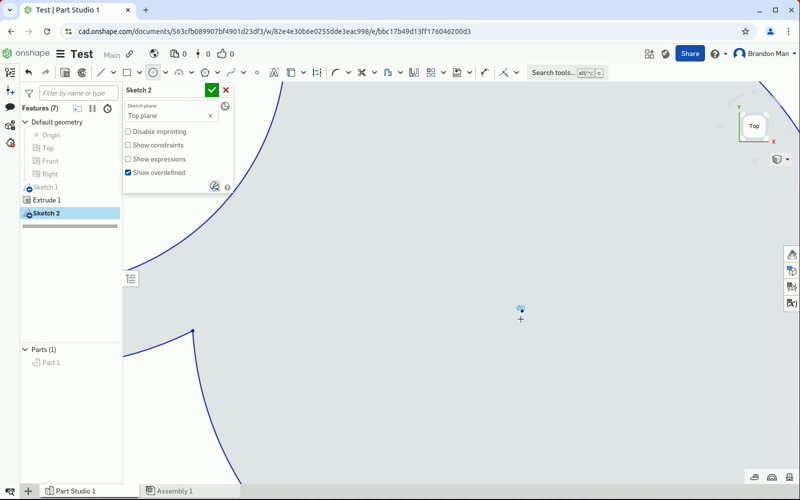
scroll(-6)
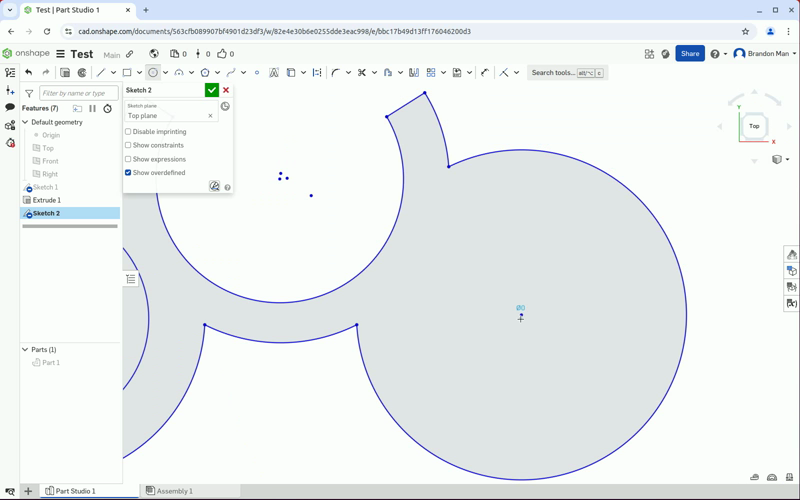
scroll(-6)
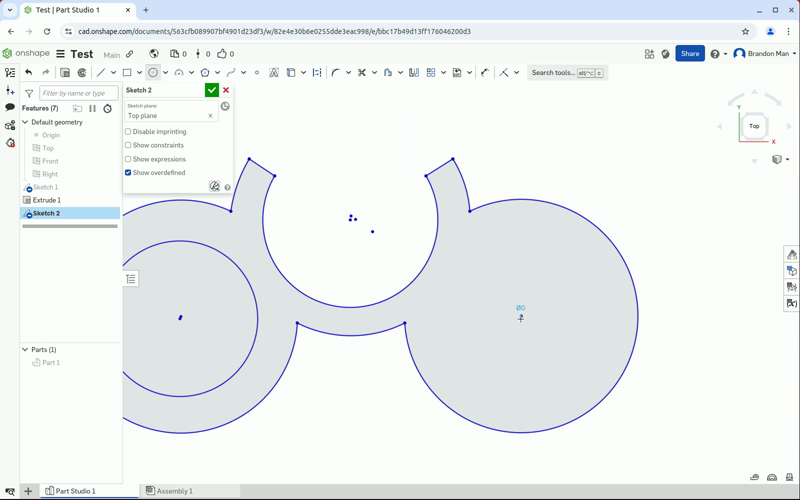
scroll(-6)
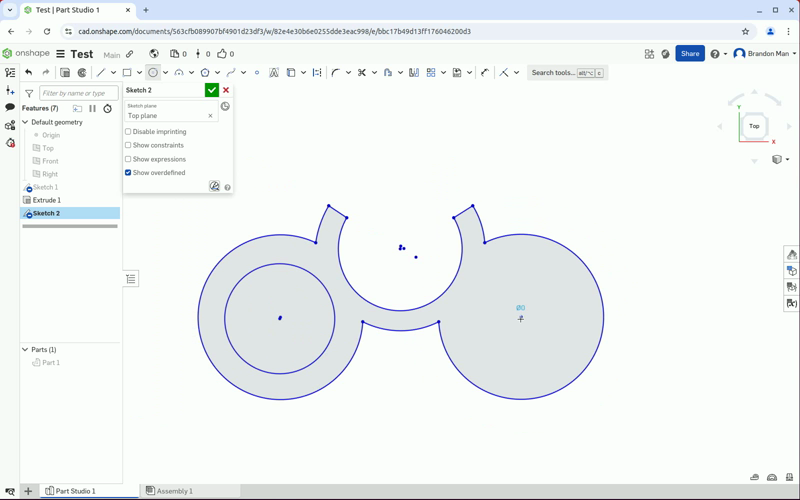
scroll(-6)
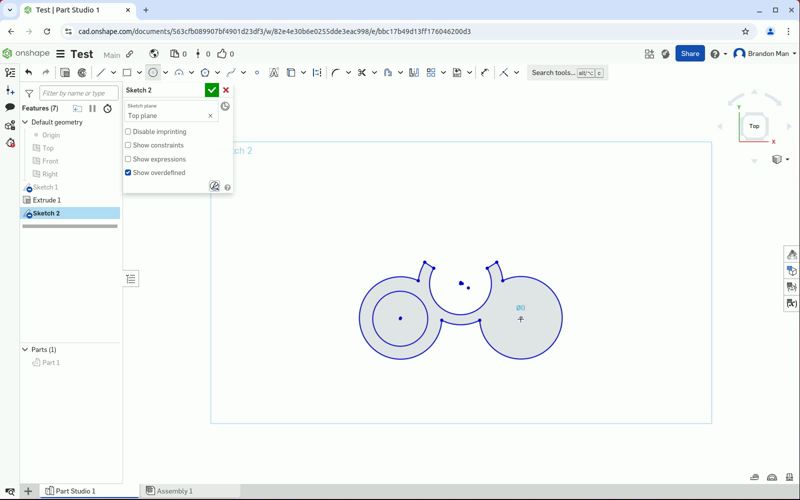
key_up(shift)
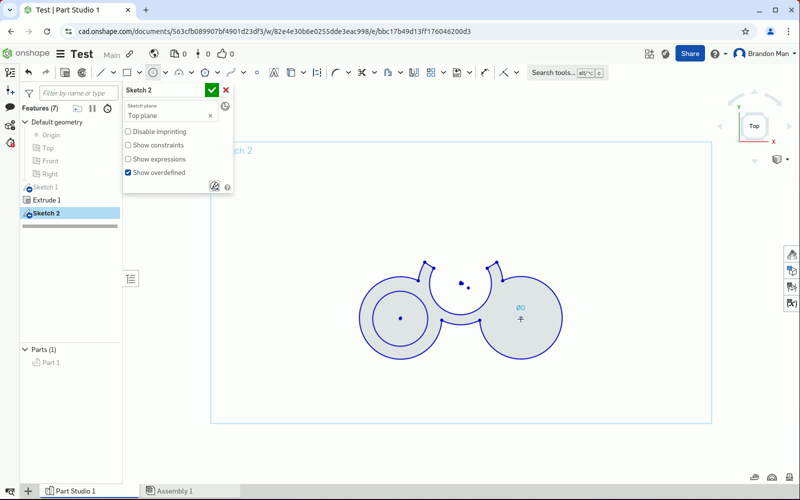
mouse_move(548, 318)
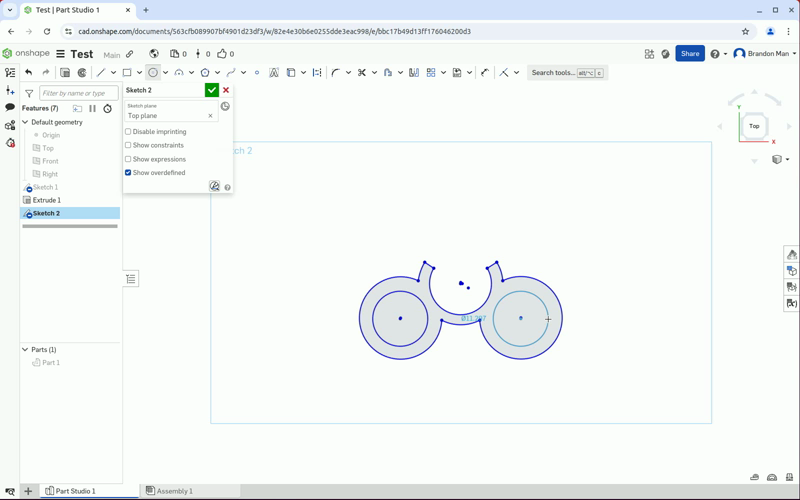
click(548, 318)
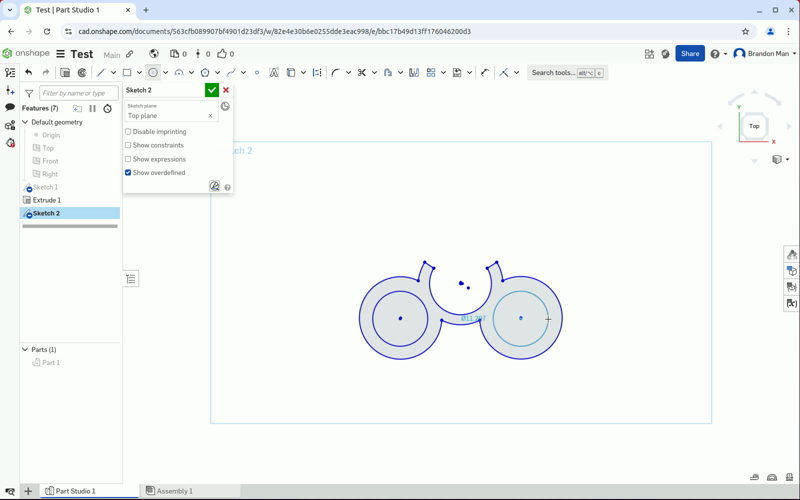
key(esc)
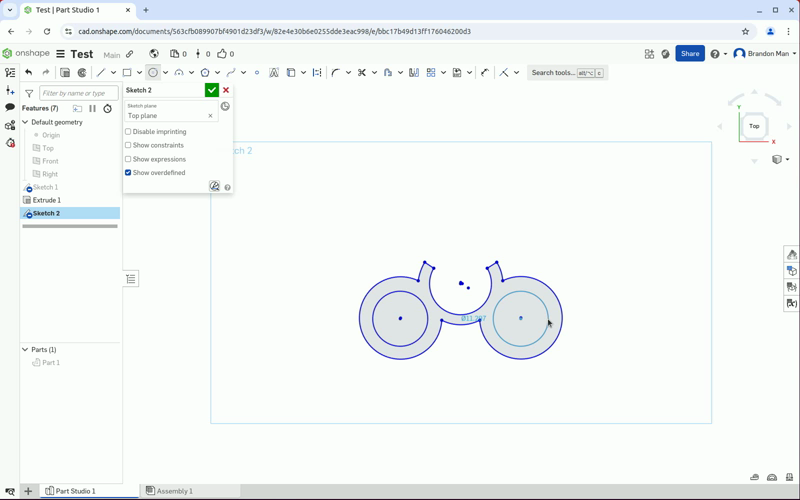
mouse_move(493, 297)
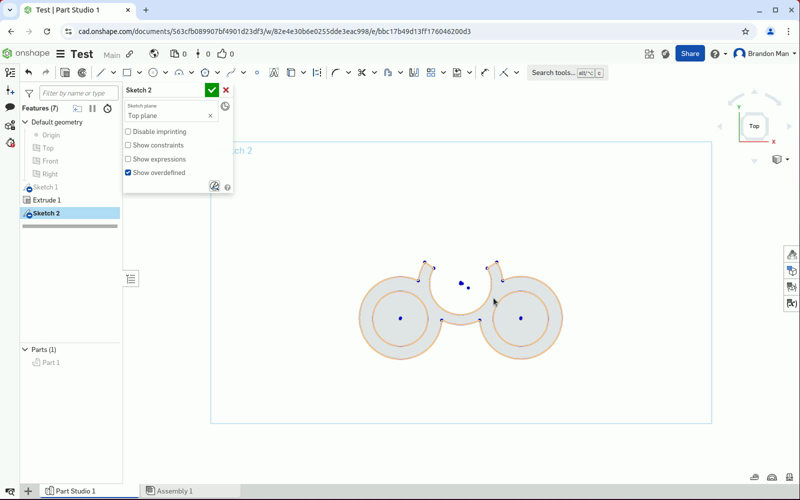
click(493, 297)
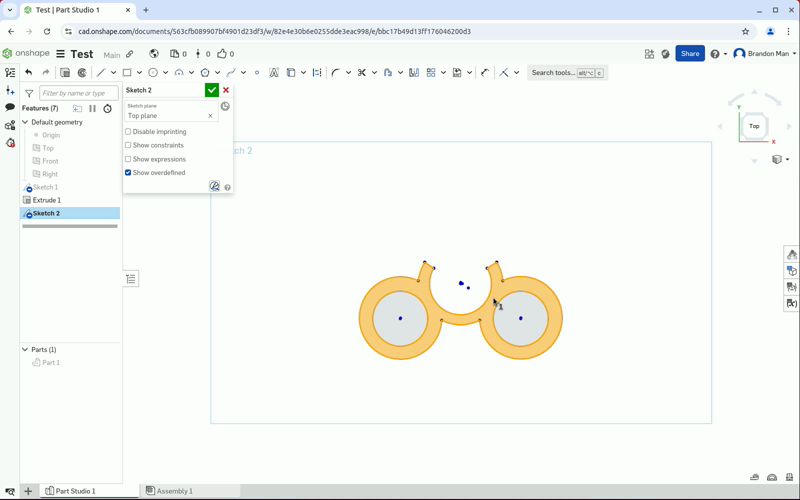
mouse_move(73, 352)
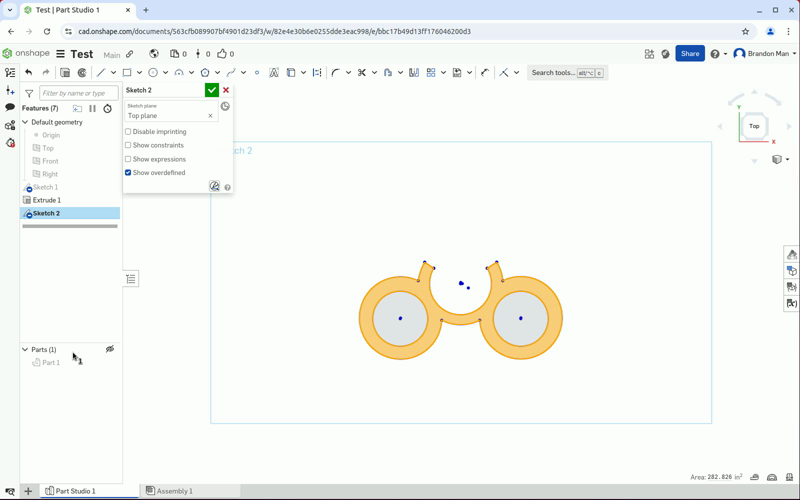
key(shift+y)
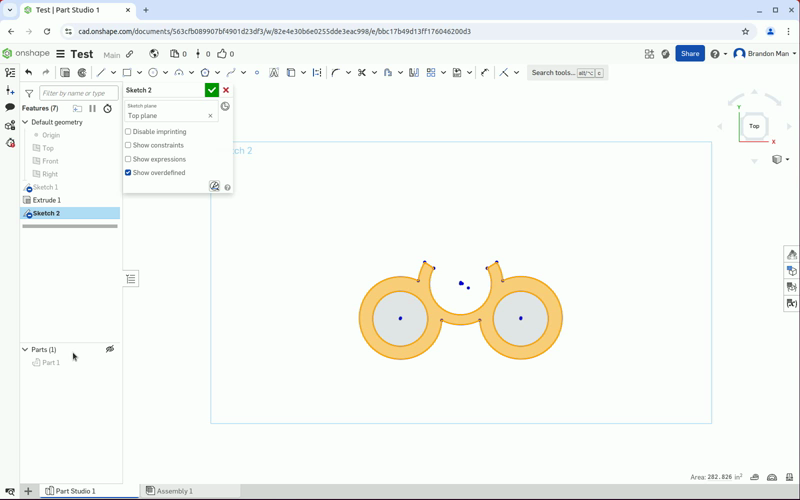
key(shift+e)
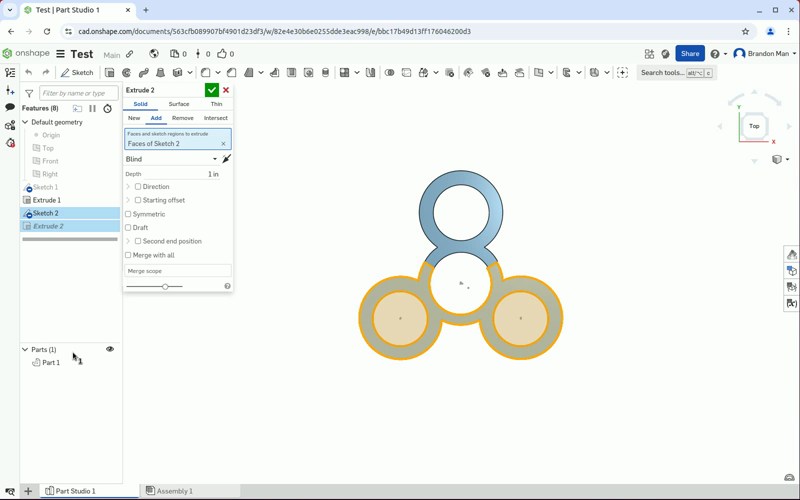
mouse_move(143, 106)
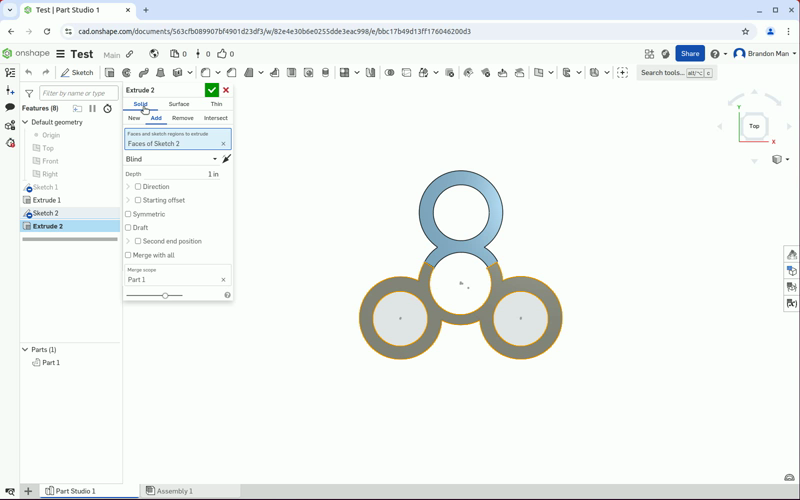
click(143, 106)
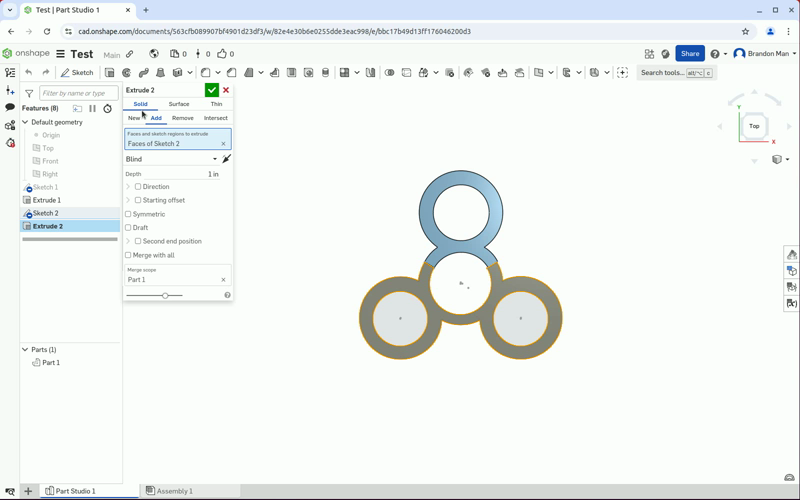
mouse_move(137, 120)
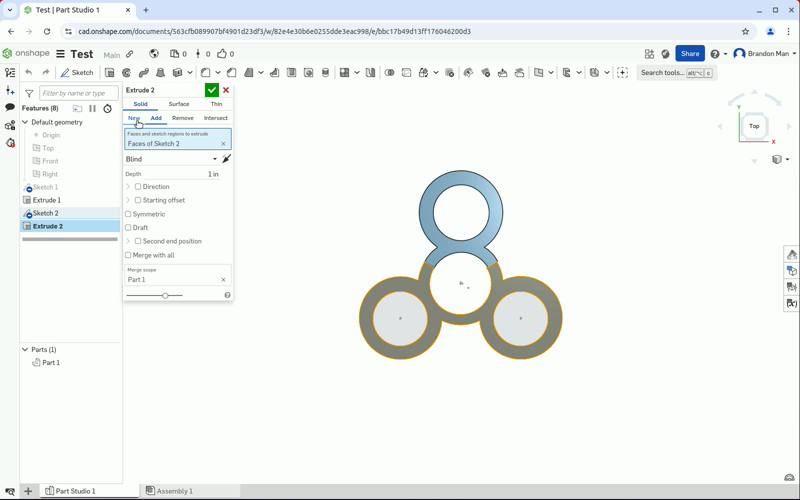
click(137, 120)
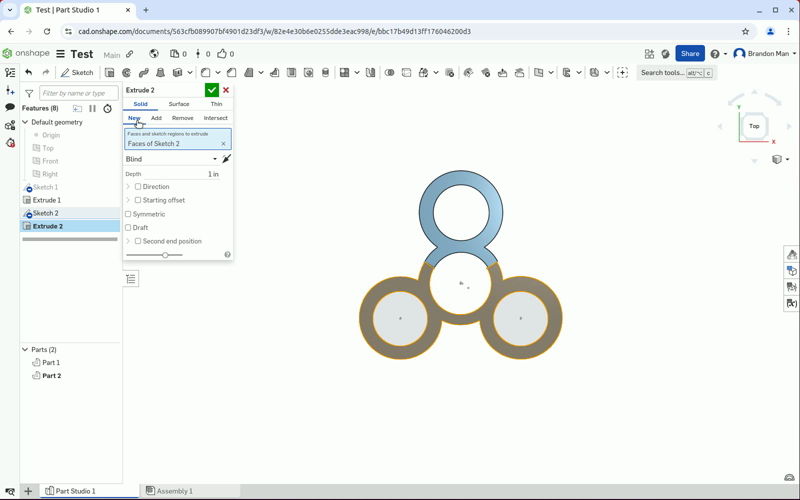
key(tab, 4)
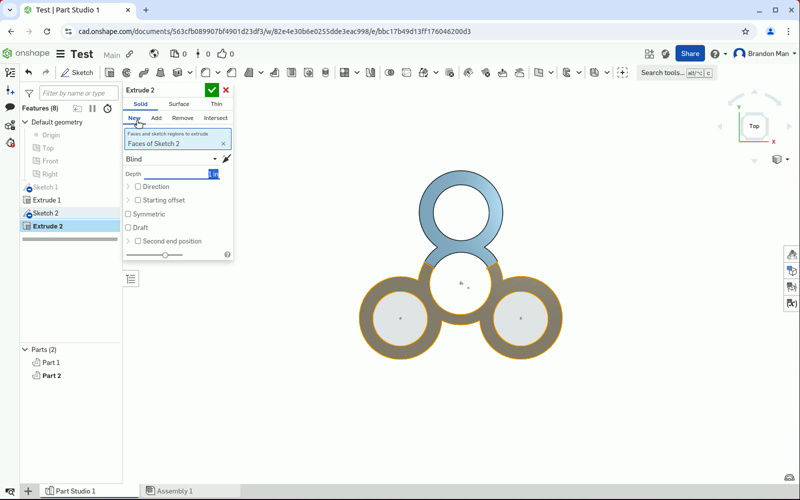
text(3.37)
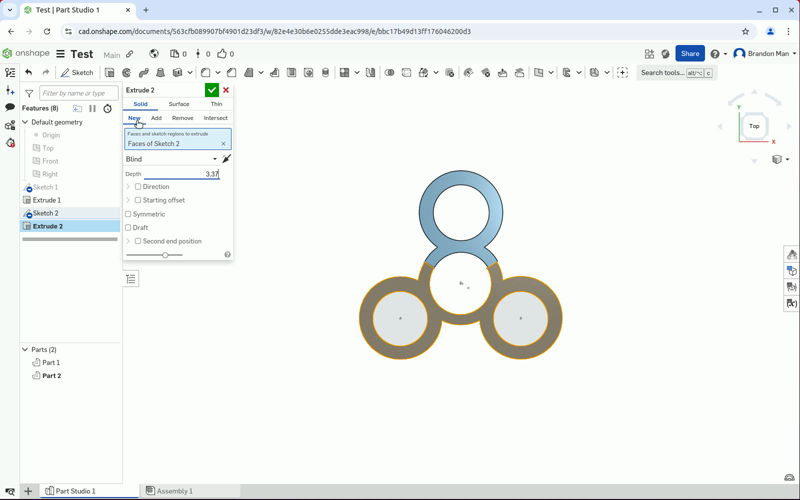
key(enter)
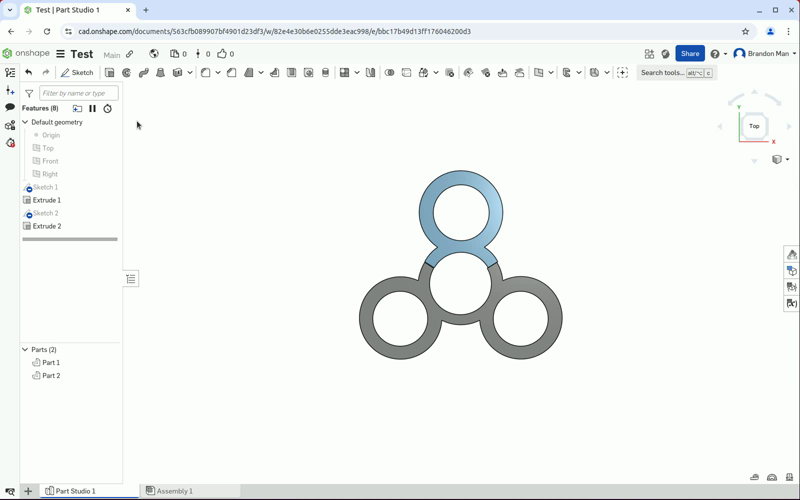
key(shift+h)
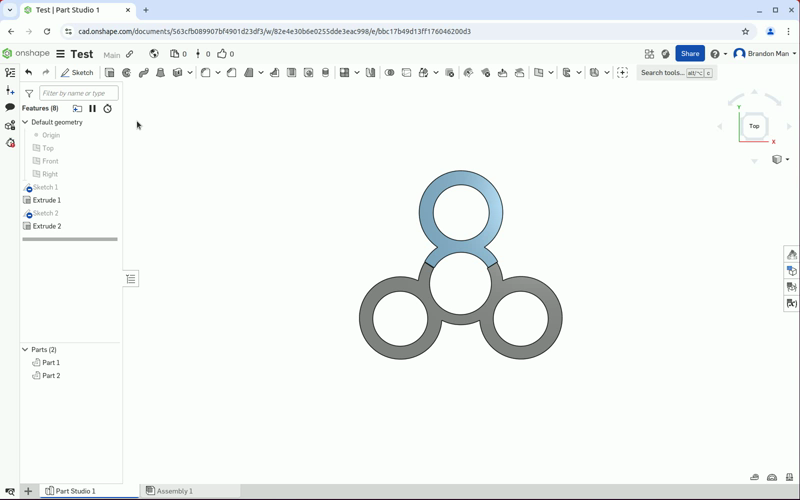
key(shift+h)
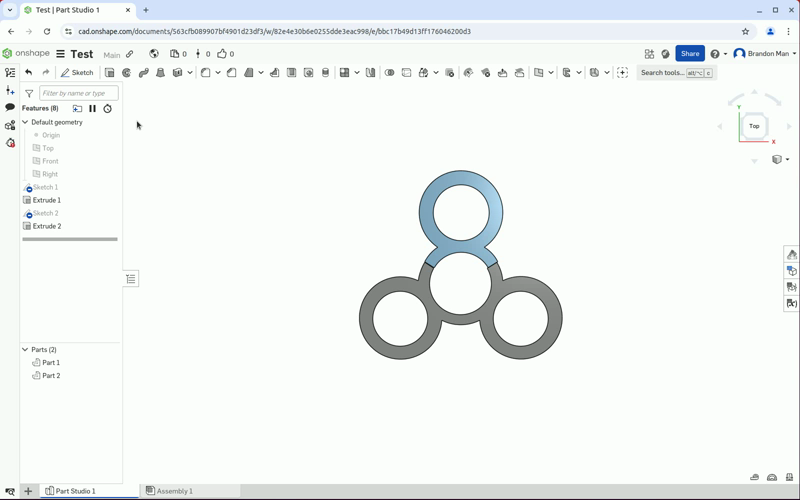
key(shift+7)
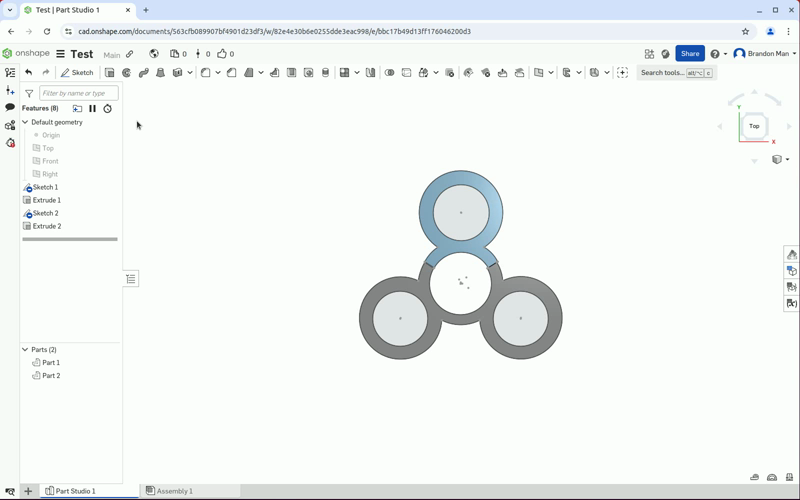
key(up, 3)
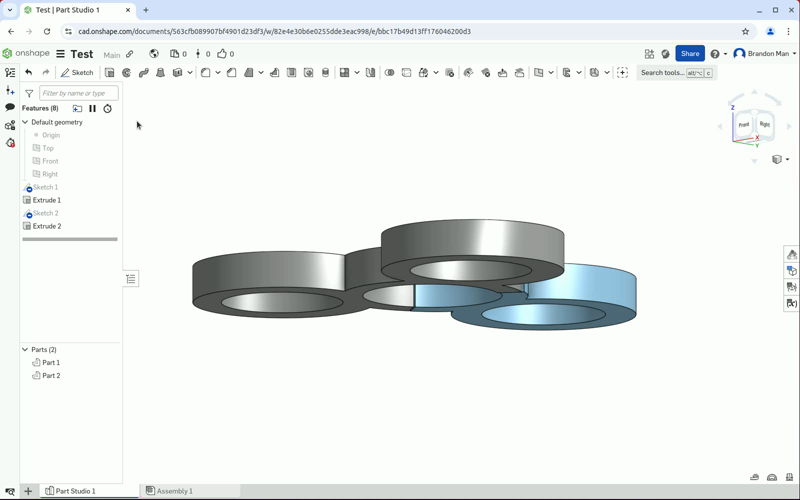
key(left, 3)
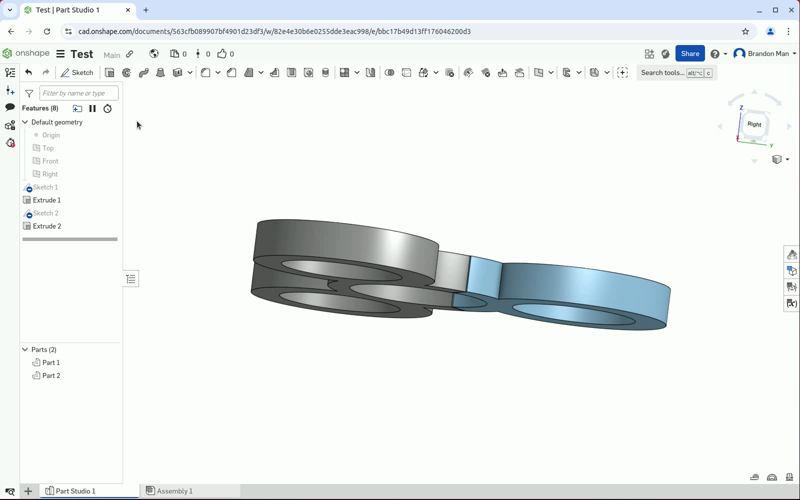
key(right, 3)
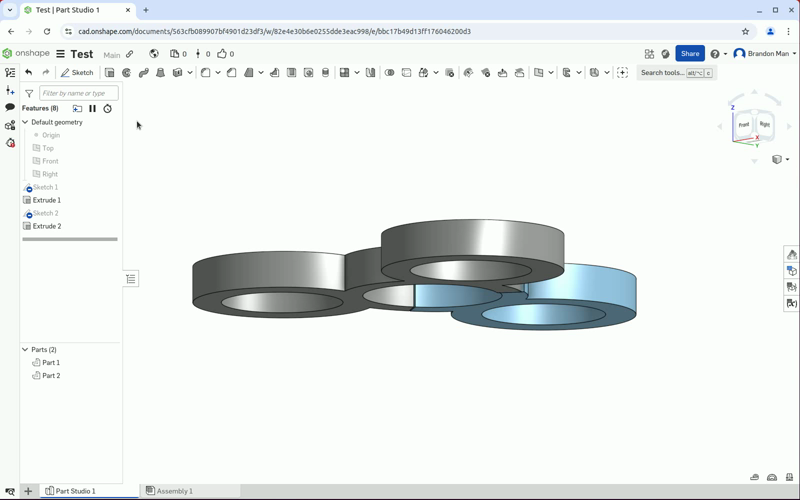
key(down, 3)
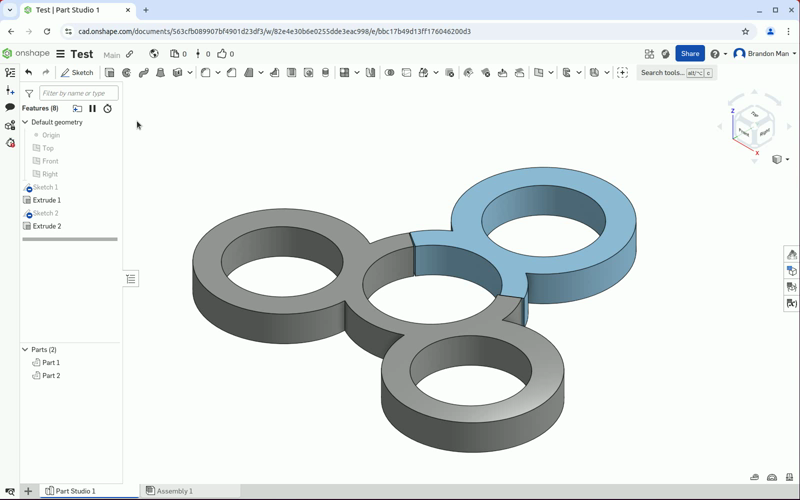
mouse_move(73, 189)
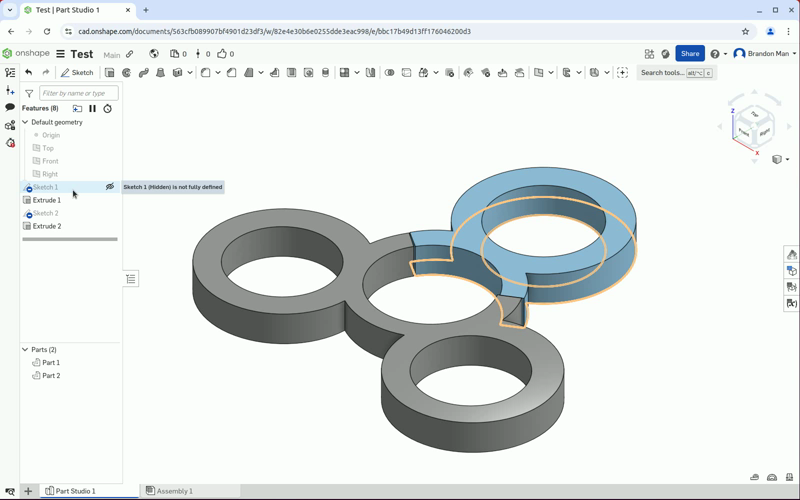
click(73, 189)